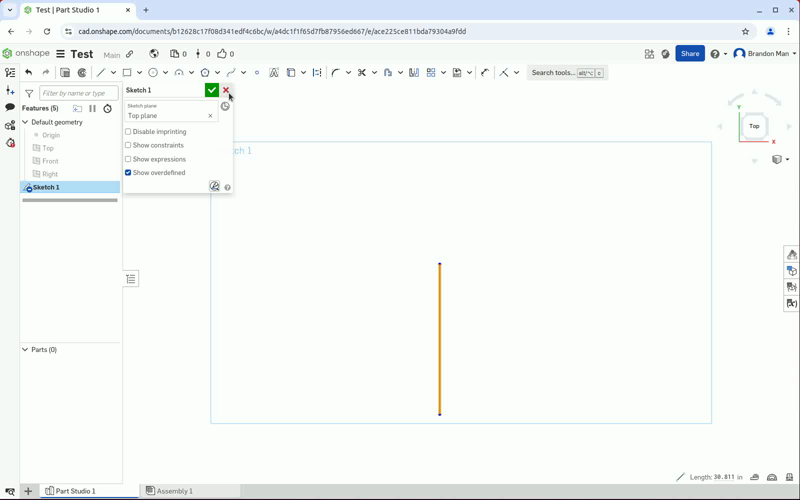
key(shift+h)
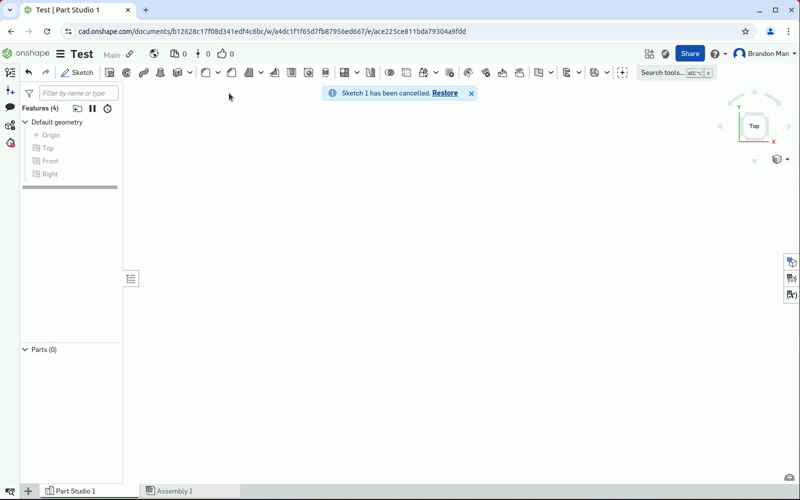
mouse_move(73, 352)
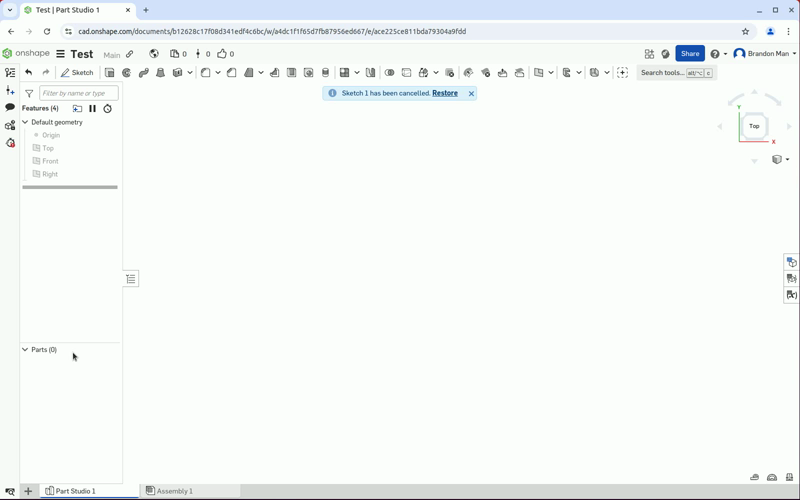
key(y)
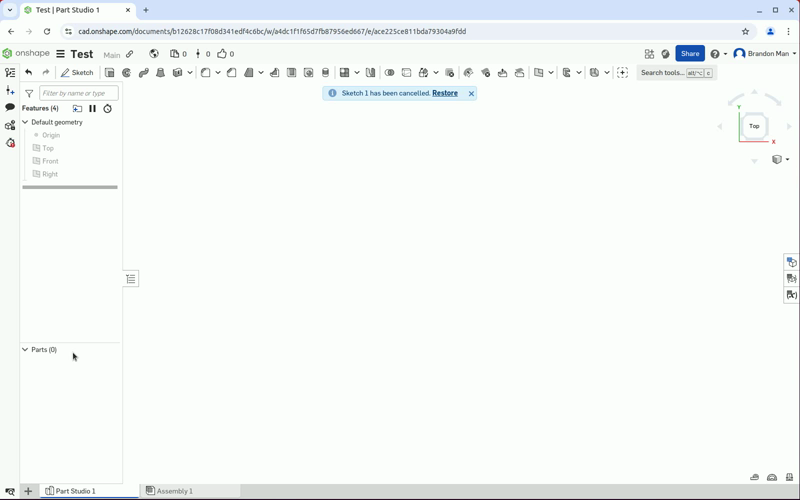
key(shift+p)
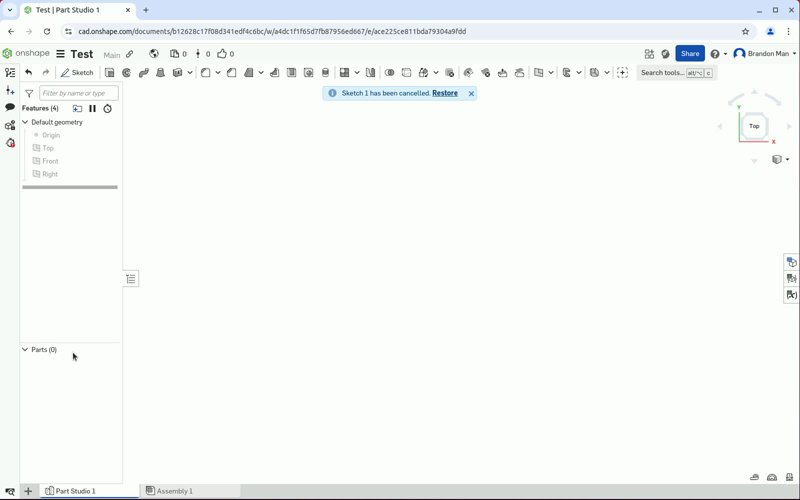
key(space)
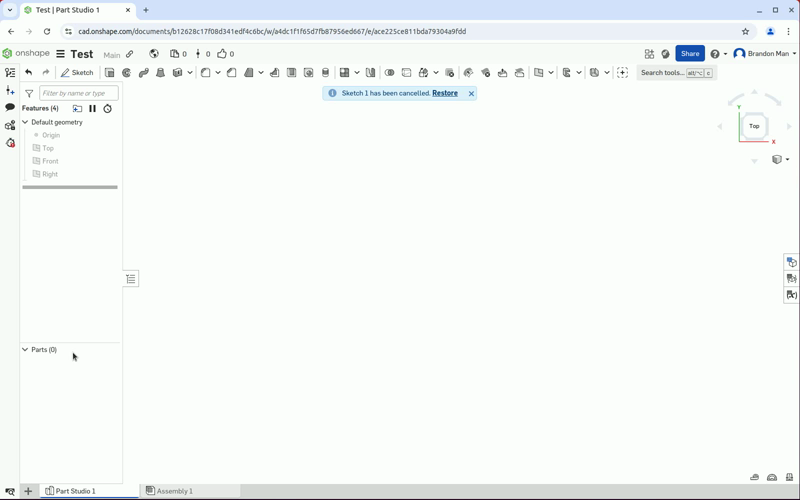
key_down(shift)
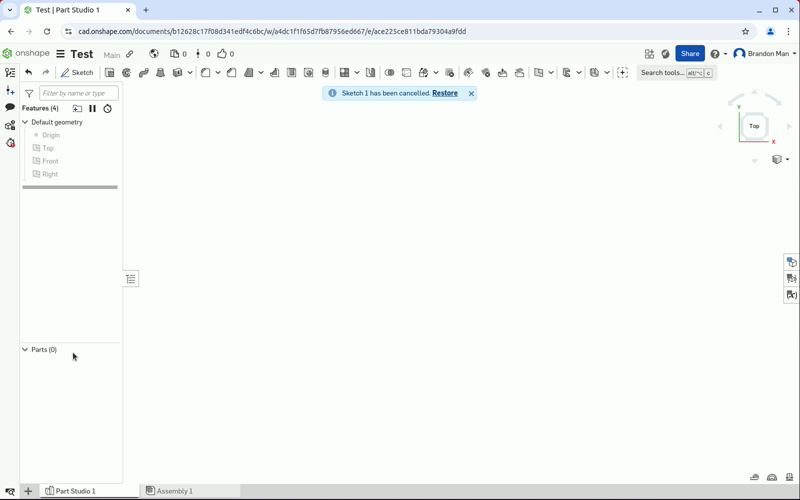
key(up)
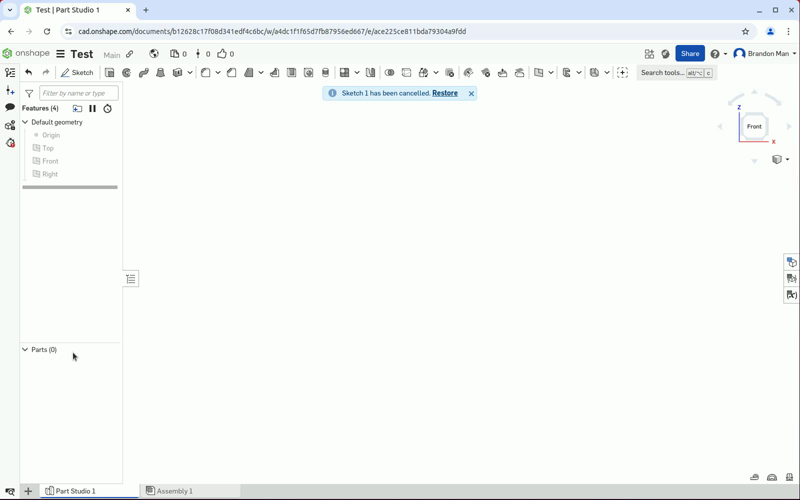
key_up(shift)
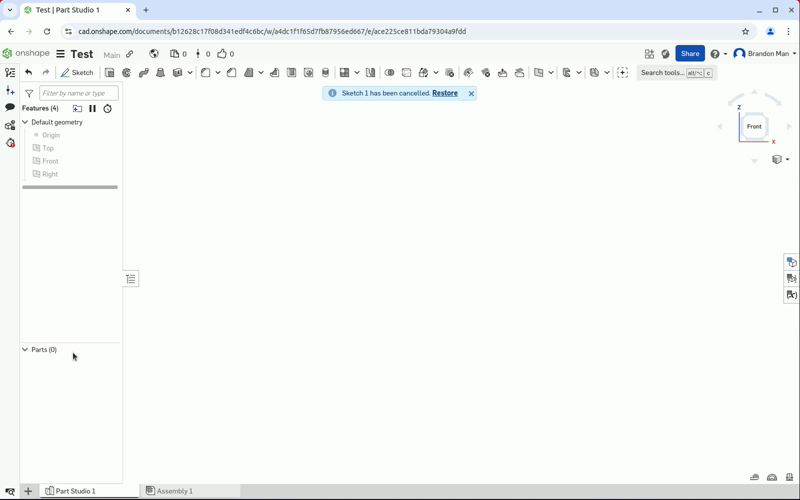
mouse_move(73, 352)
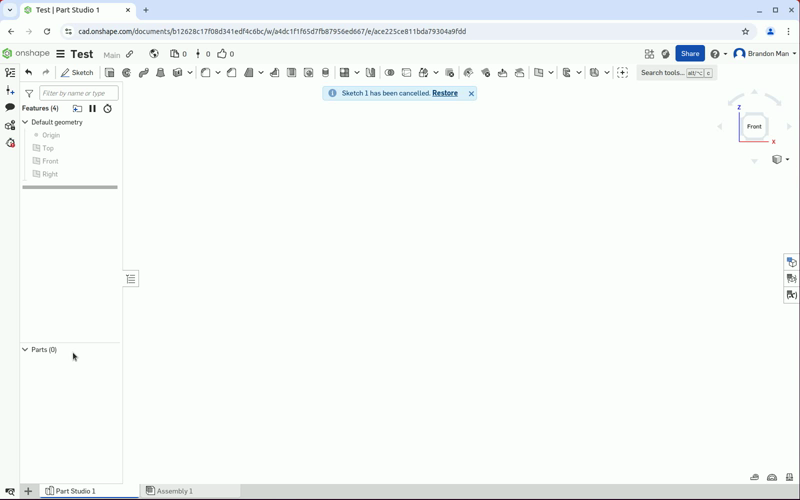
key(shift+y)
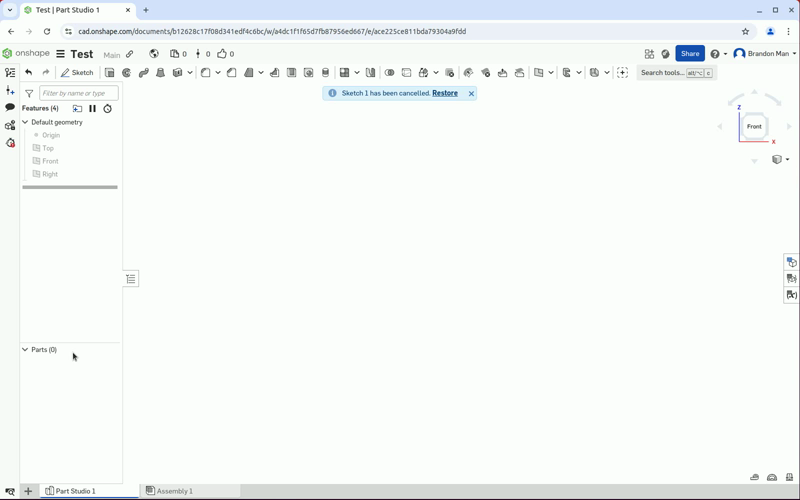
key(shift+s)
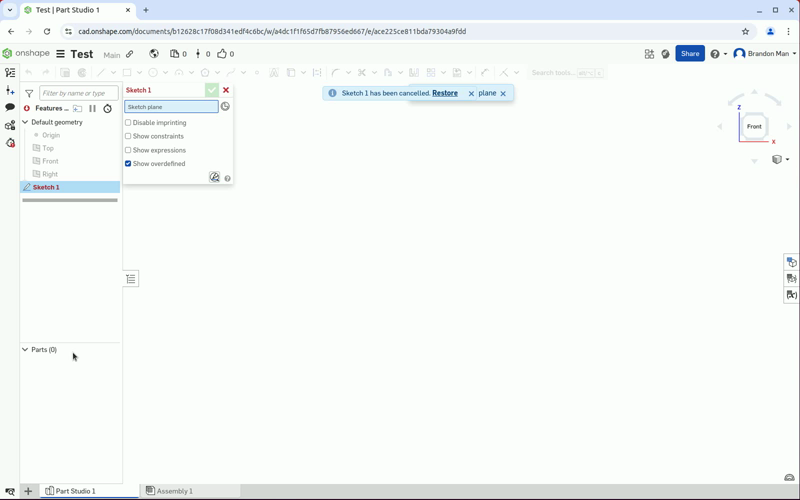
mouse_move(73, 163)
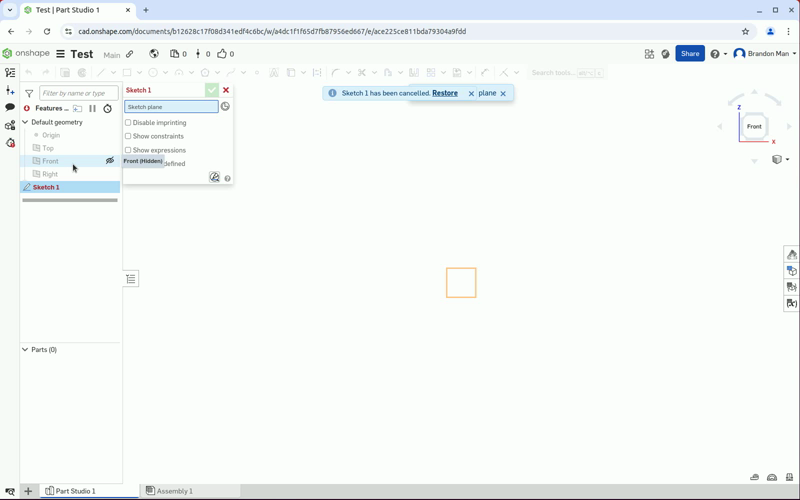
click(73, 163)
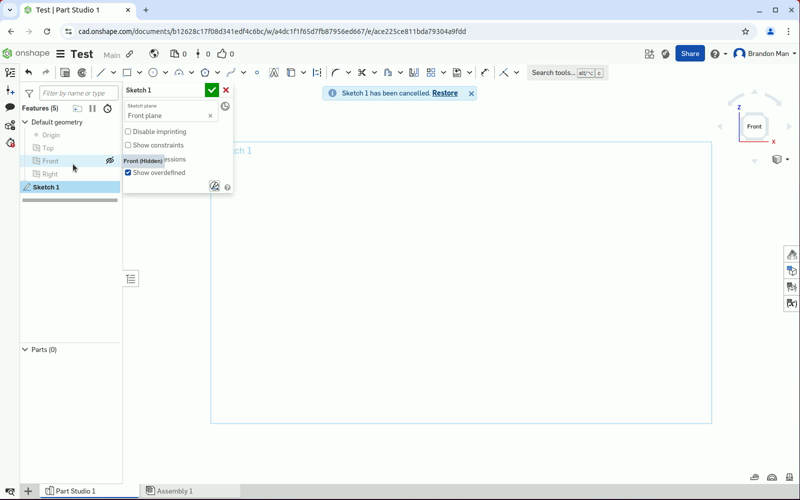
mouse_move(73, 352)
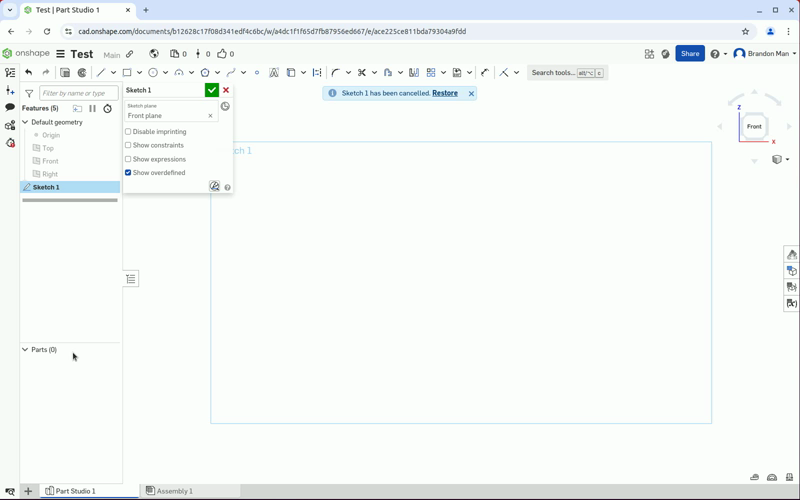
key(y)
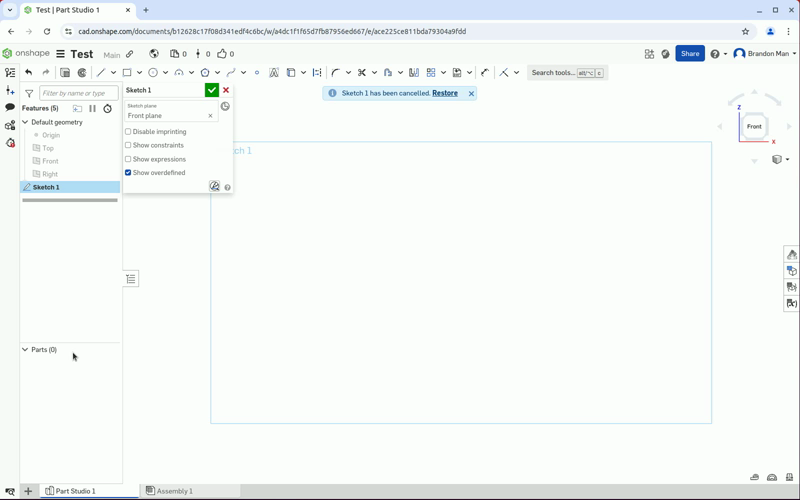
key(l)
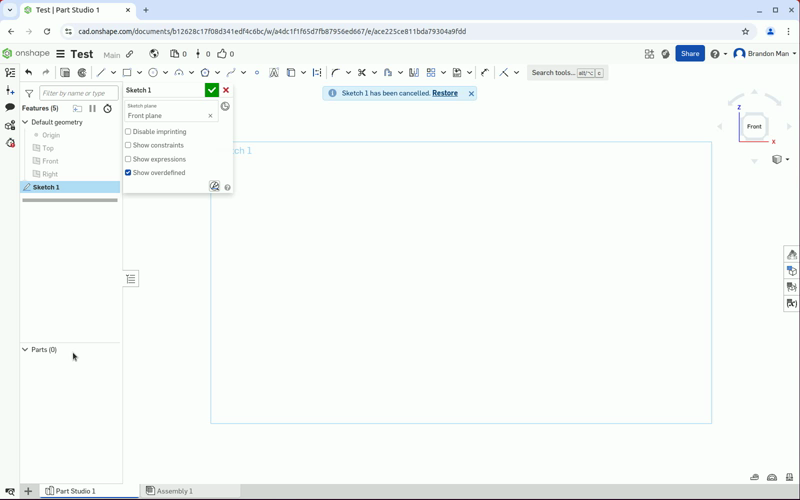
key_down(shift)
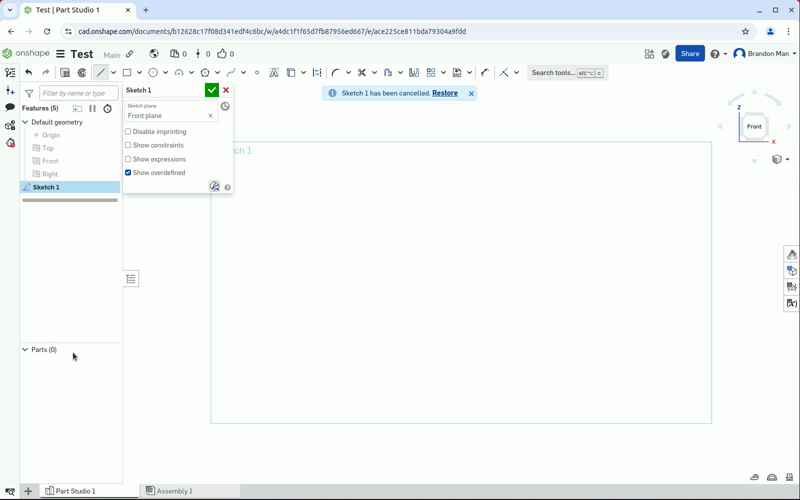
mouse_move(460, 282)
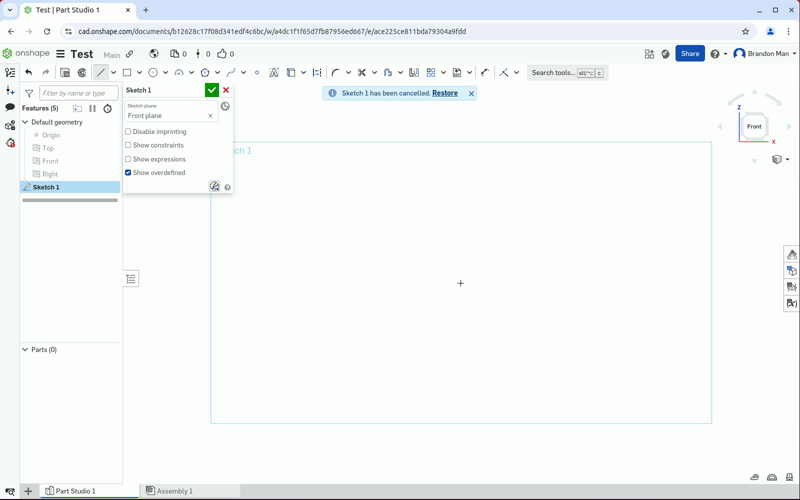
click(460, 282)
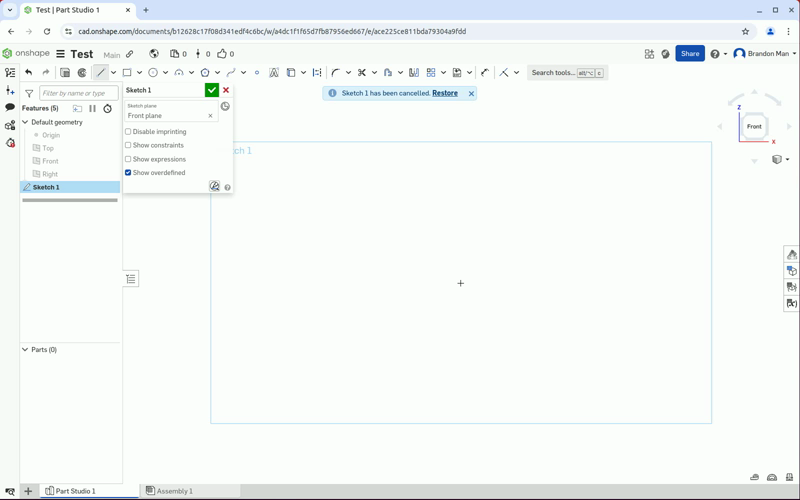
key_up(shift)
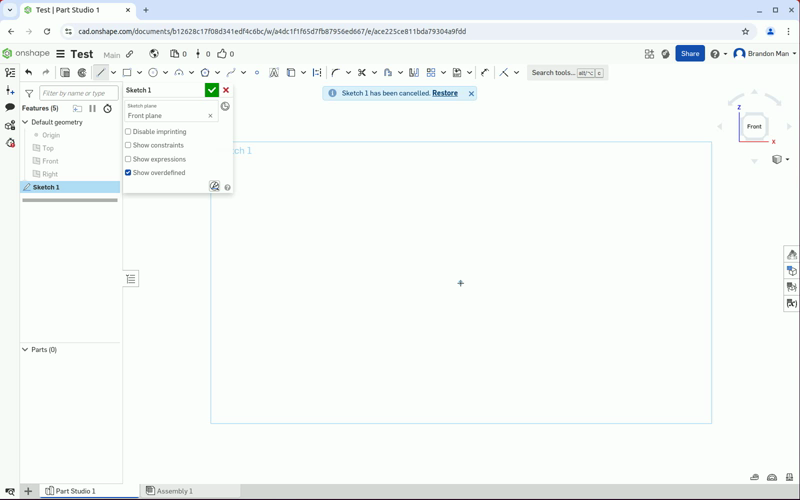
key_down(shift)
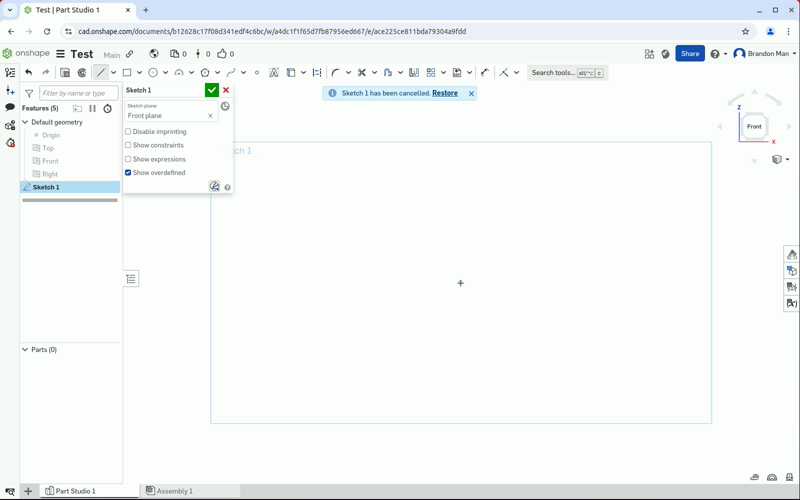
mouse_move(534, 282)
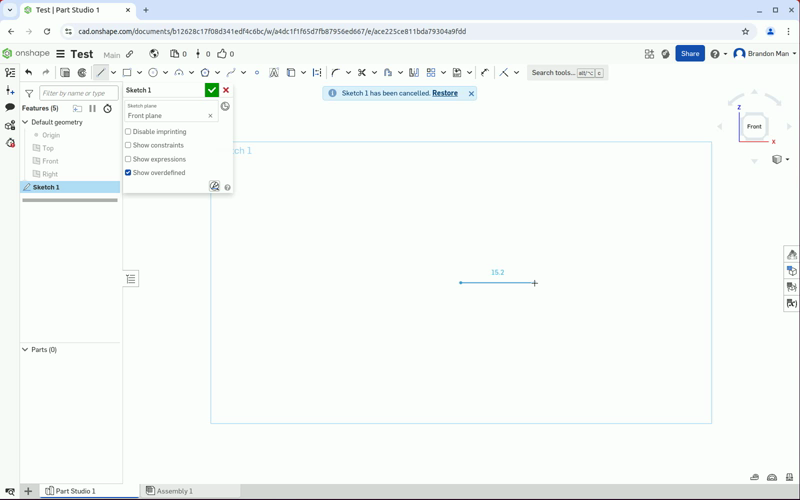
click(534, 282)
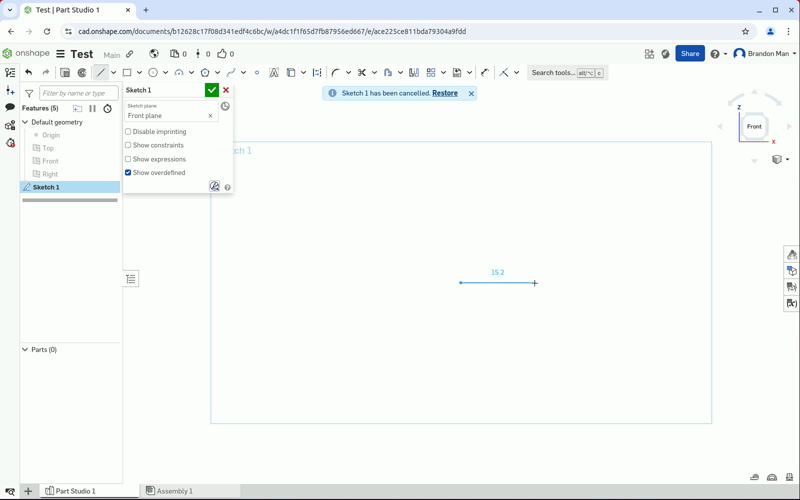
key_up(shift)
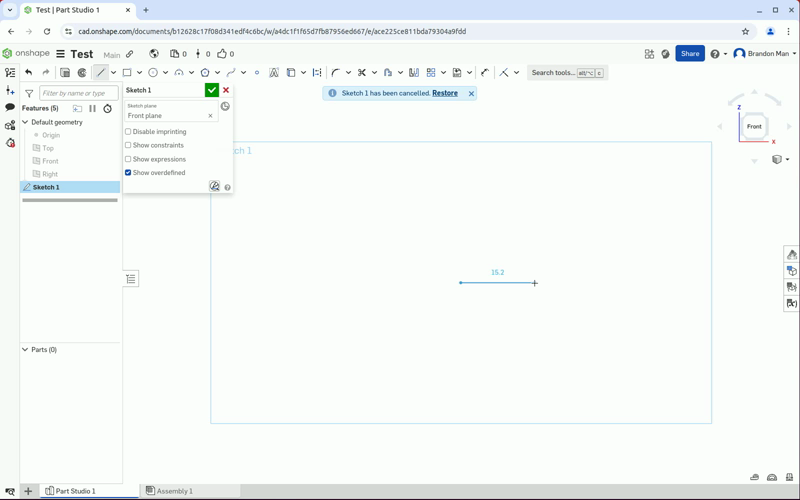
key_down(shift)
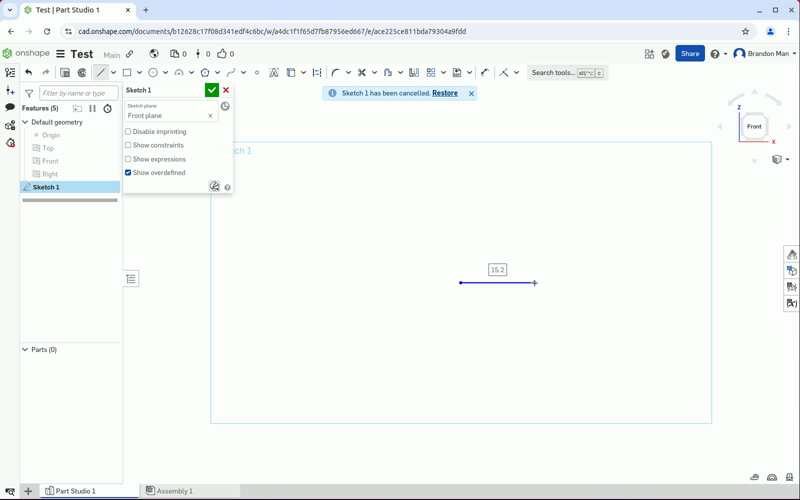
mouse_move(534, 190)
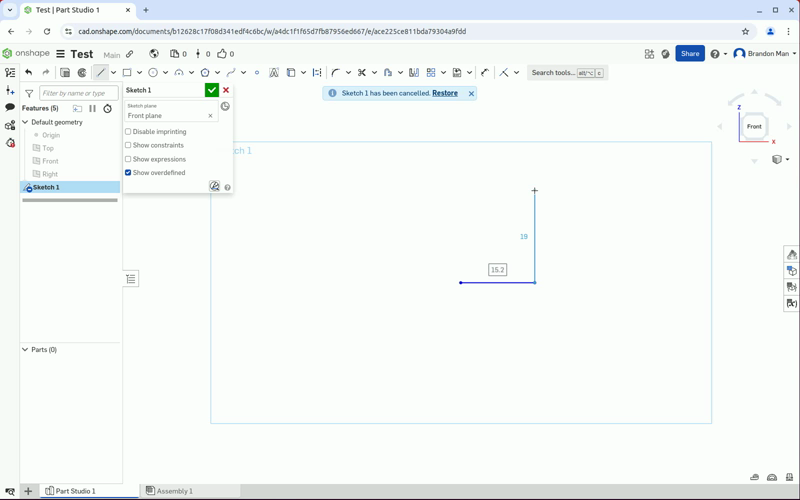
click(534, 190)
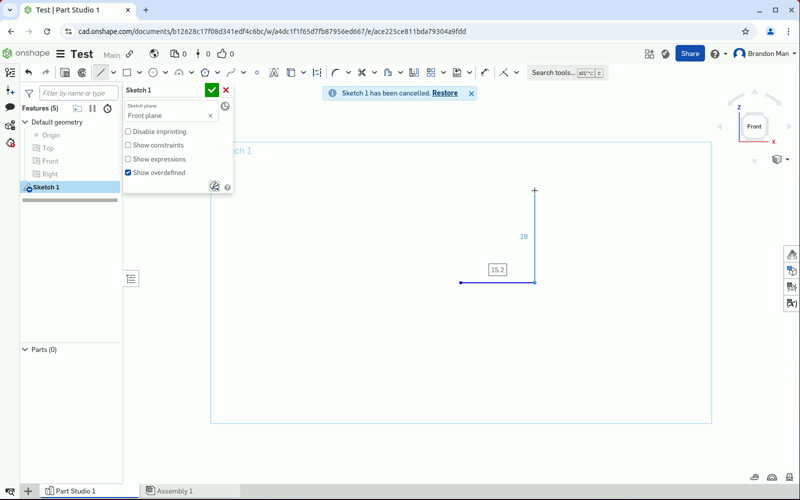
key_up(shift)
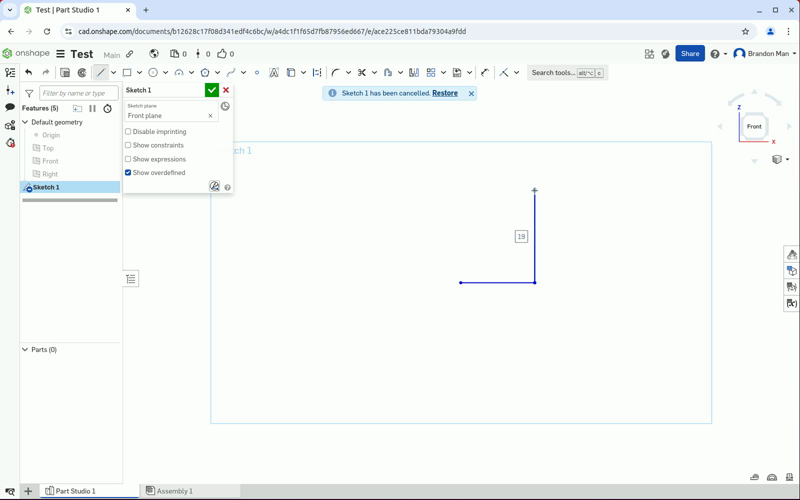
key_down(shift)
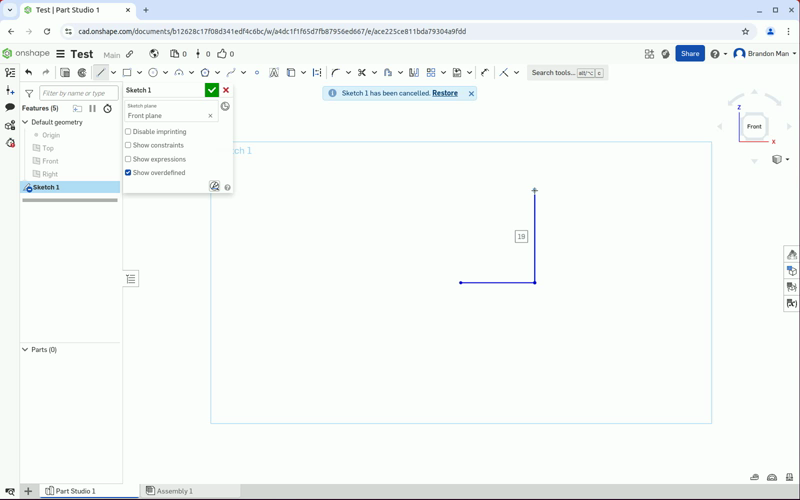
mouse_move(460, 190)
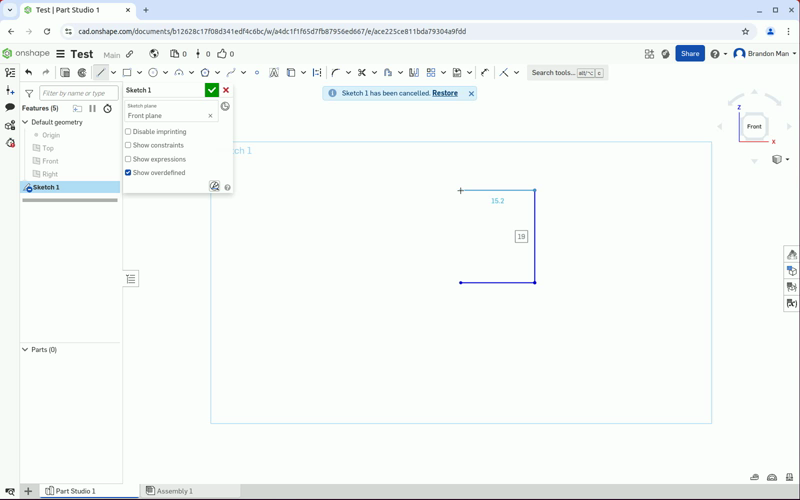
click(460, 190)
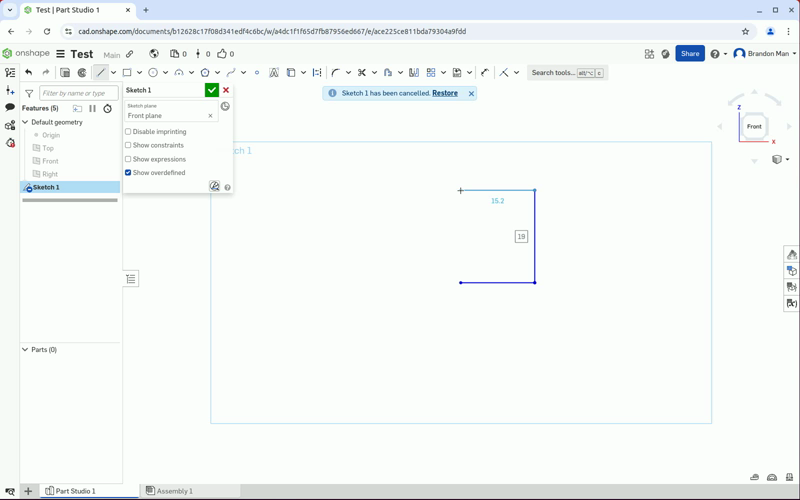
key_up(shift)
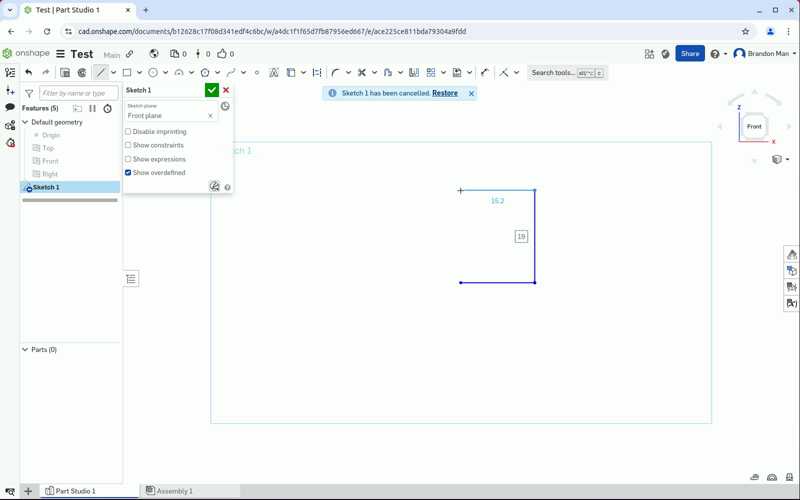
key_down(shift)
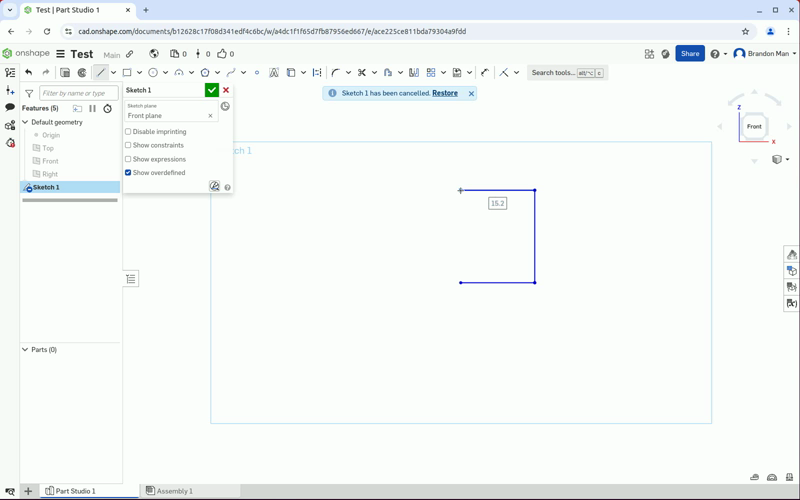
mouse_move(460, 282)
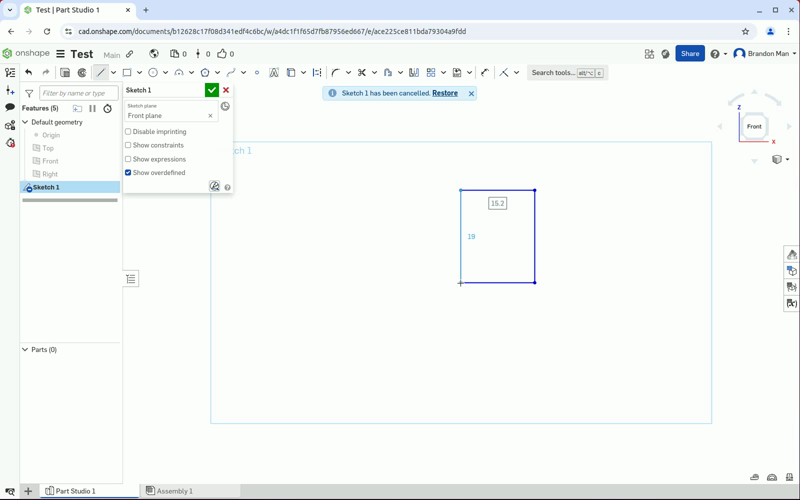
key_up(shift)
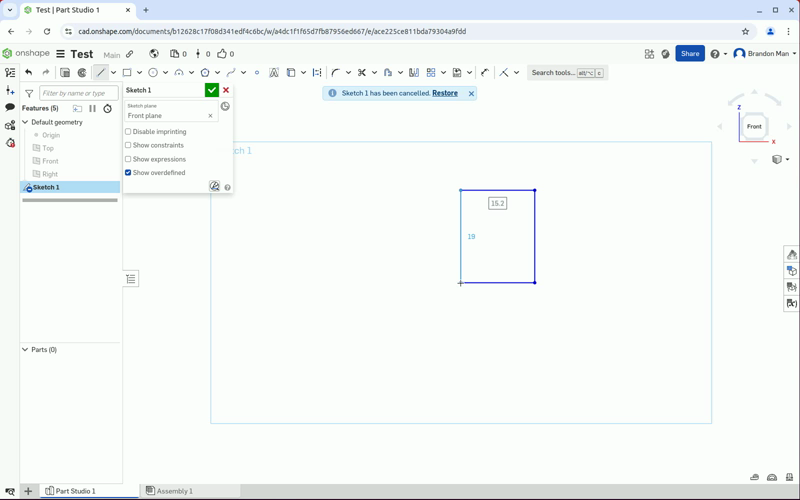
click(460, 282)
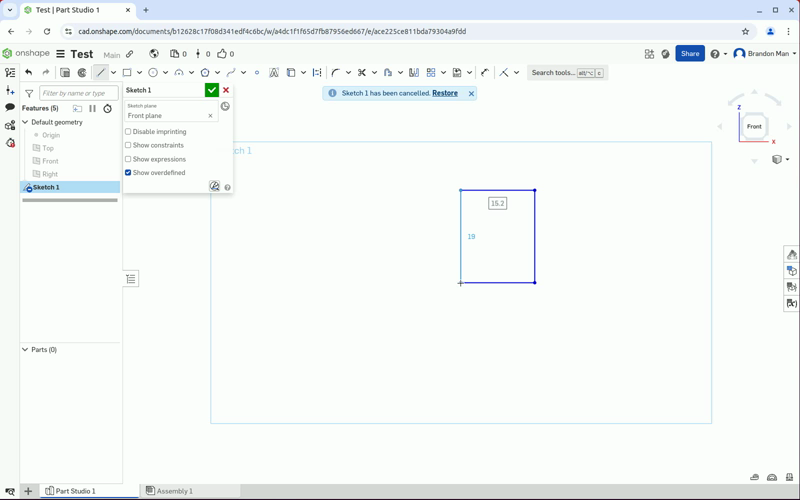
key(esc)
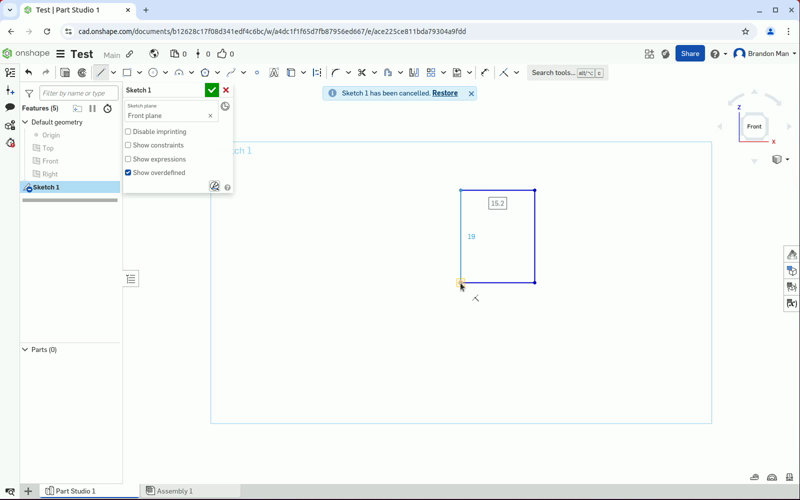
mouse_move(529, 216)
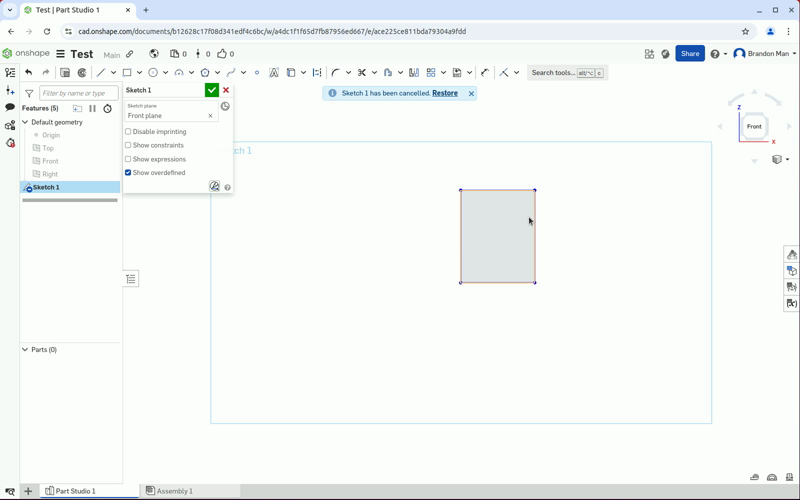
click(529, 216)
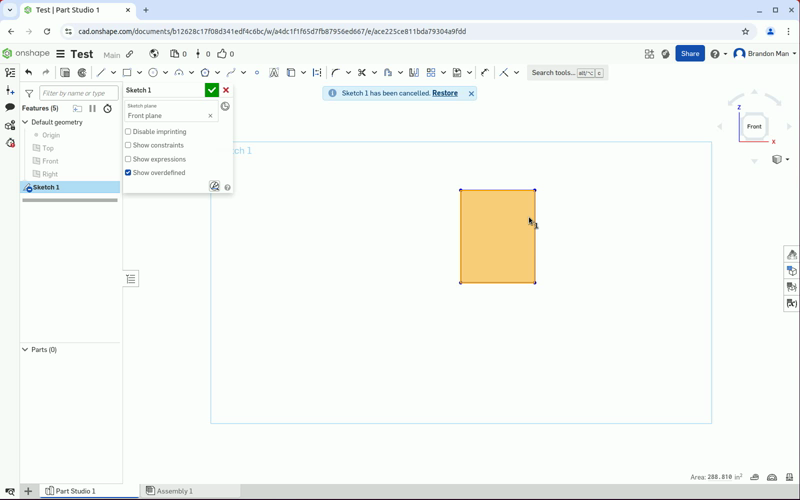
mouse_move(73, 352)
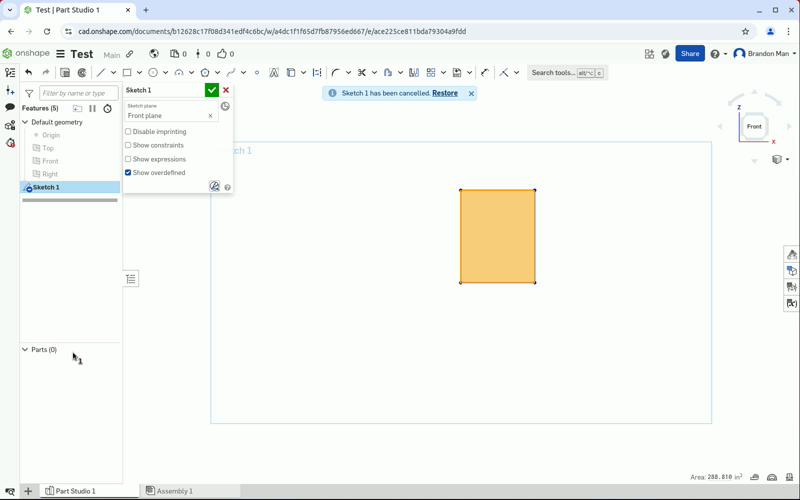
key(shift+y)
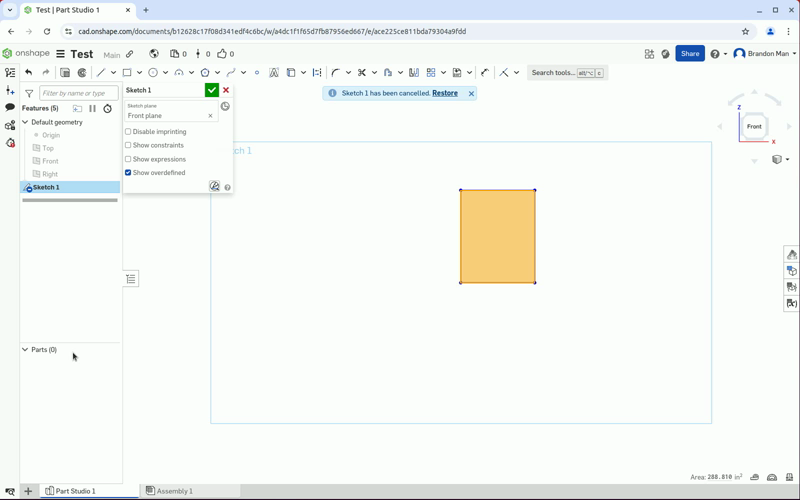
key(shift+e)
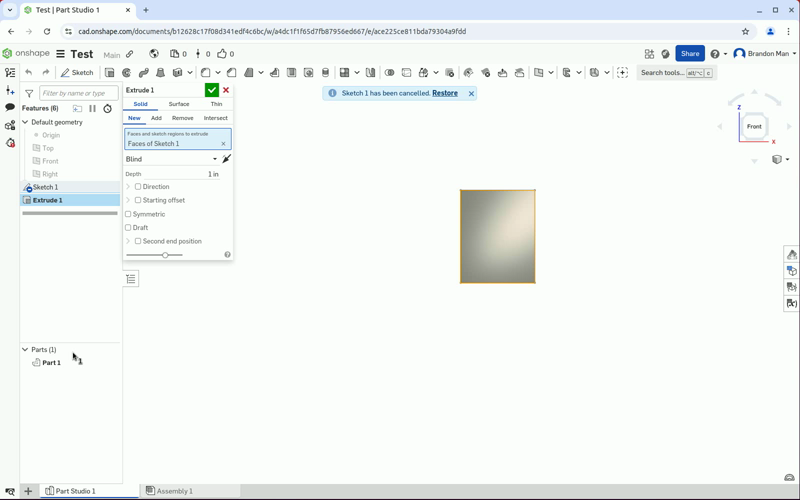
mouse_move(143, 106)
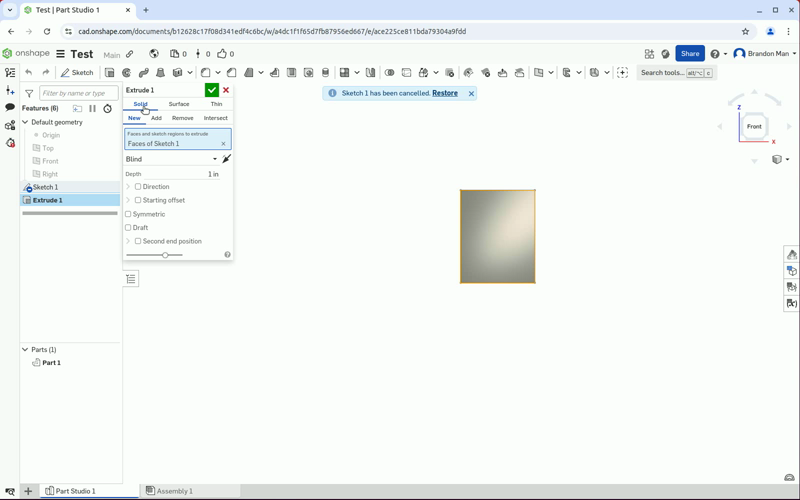
click(143, 106)
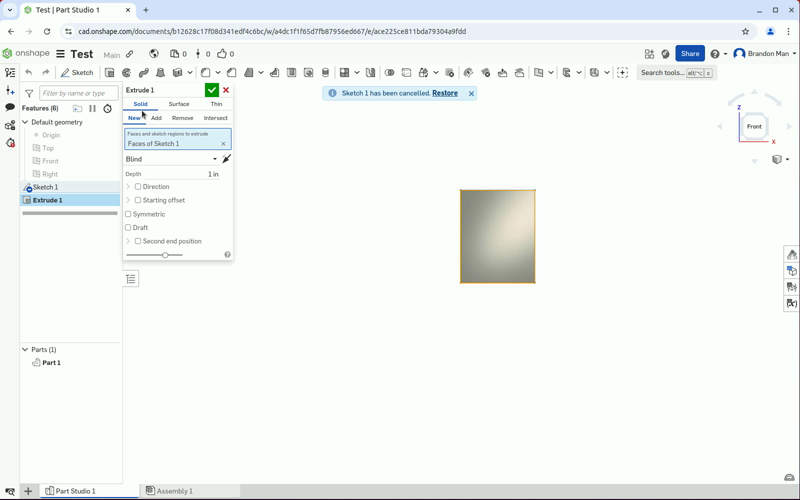
mouse_move(137, 120)
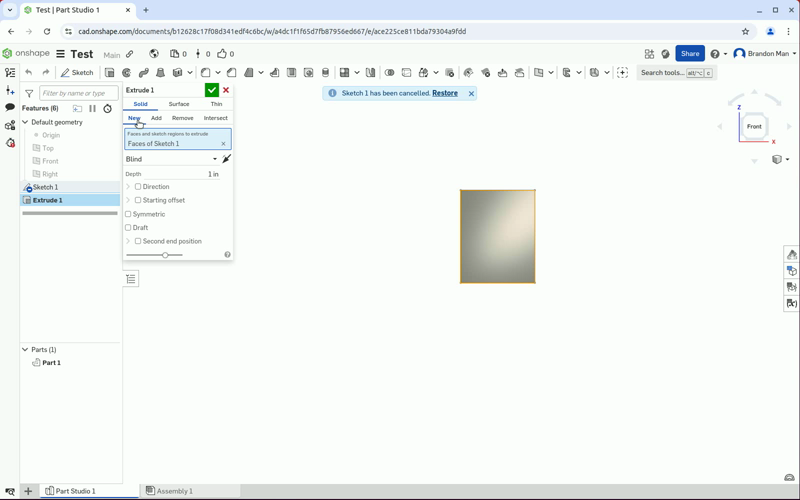
click(137, 120)
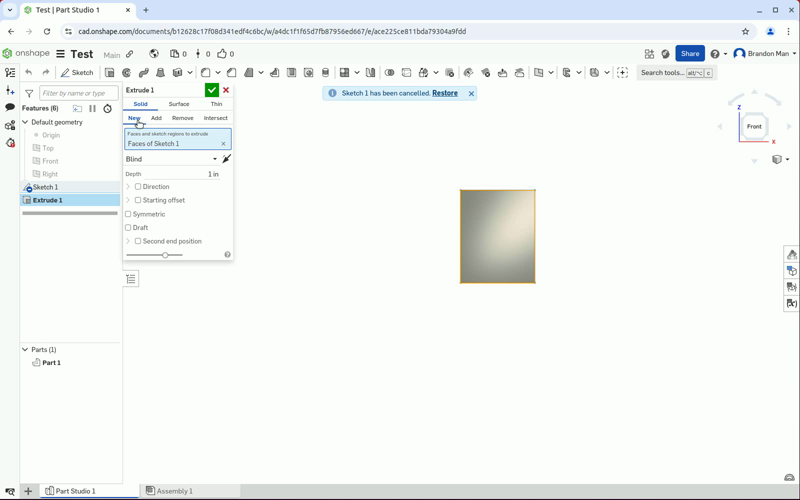
key(tab, 4)
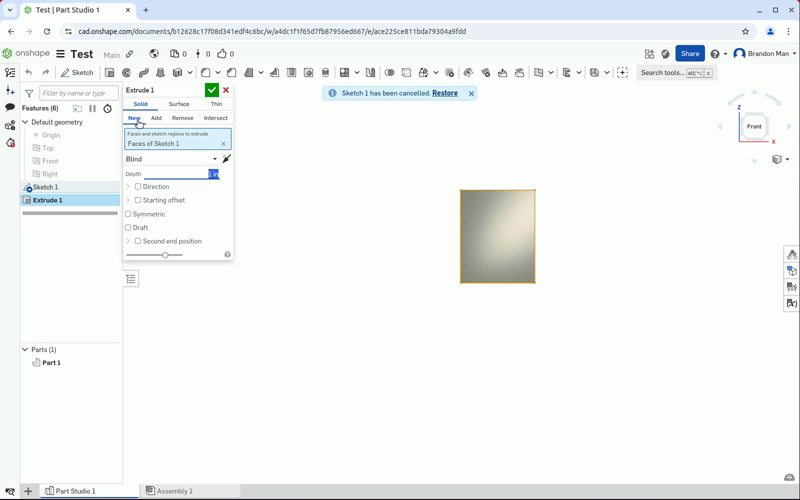
text(8.184)
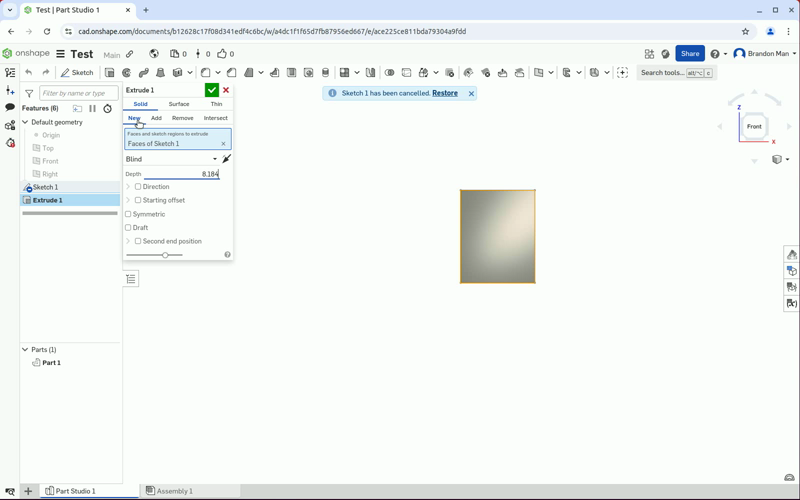
key(enter)
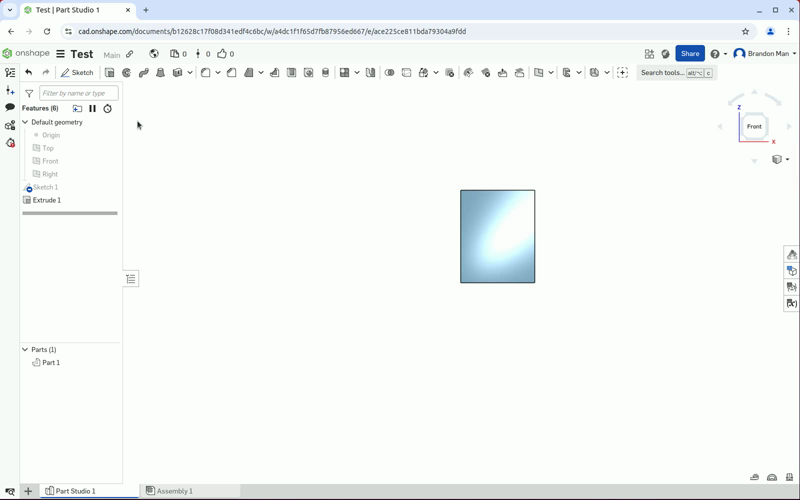
key(shift+h)
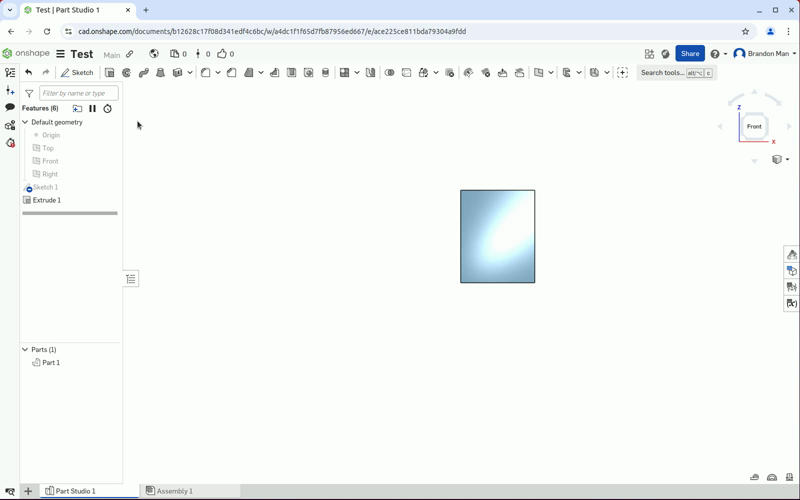
key(shift+h)
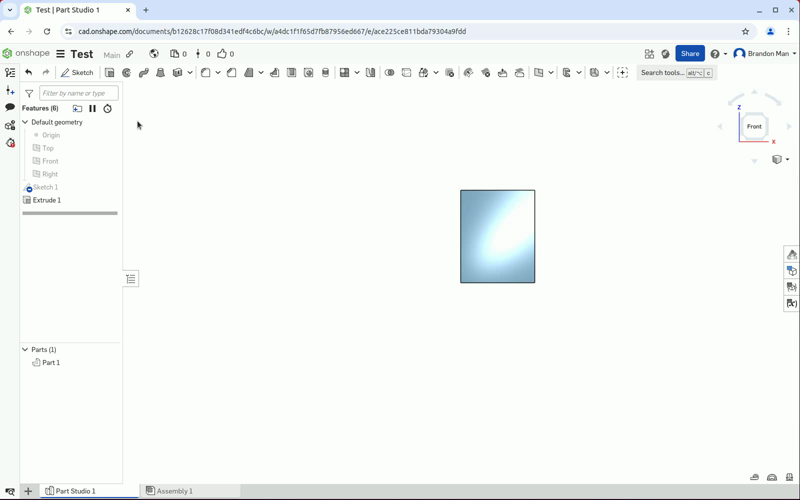
mouse_move(73, 189)
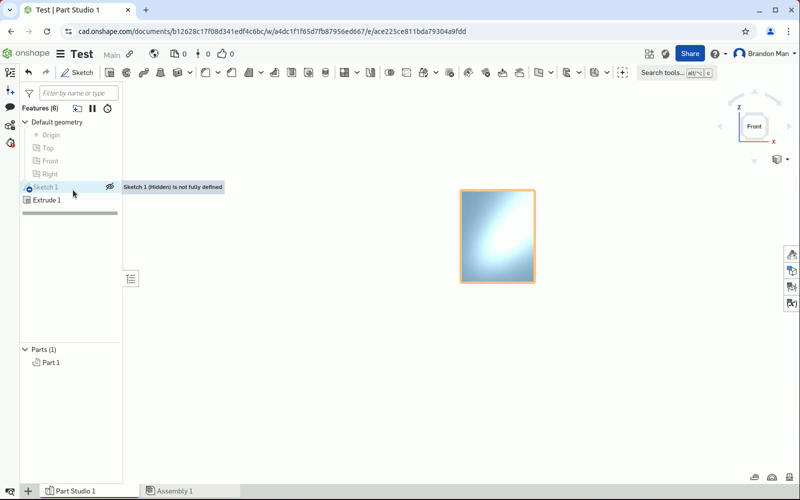
click(73, 189)
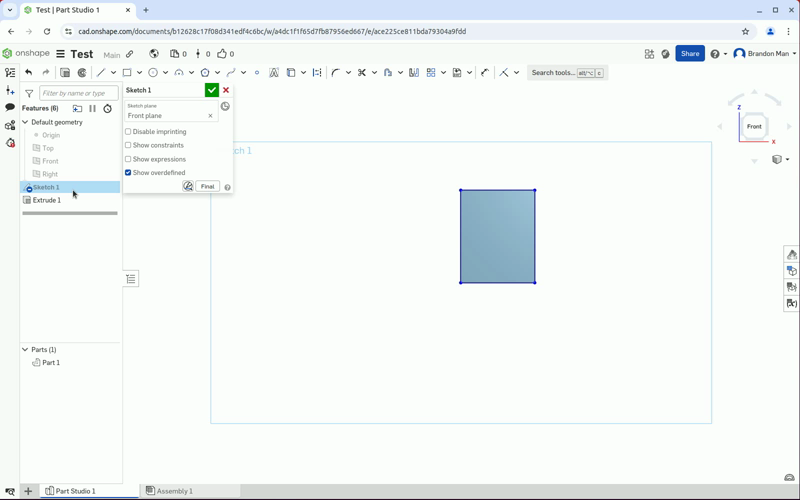
mouse_move(229, 92)
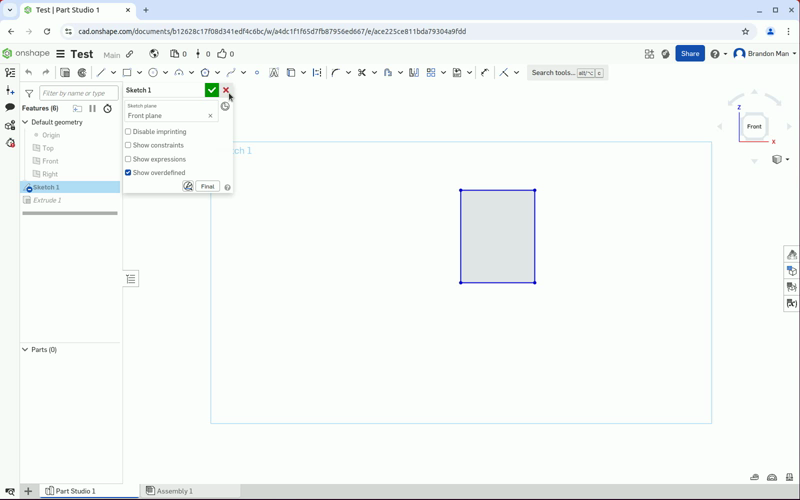
click(229, 92)
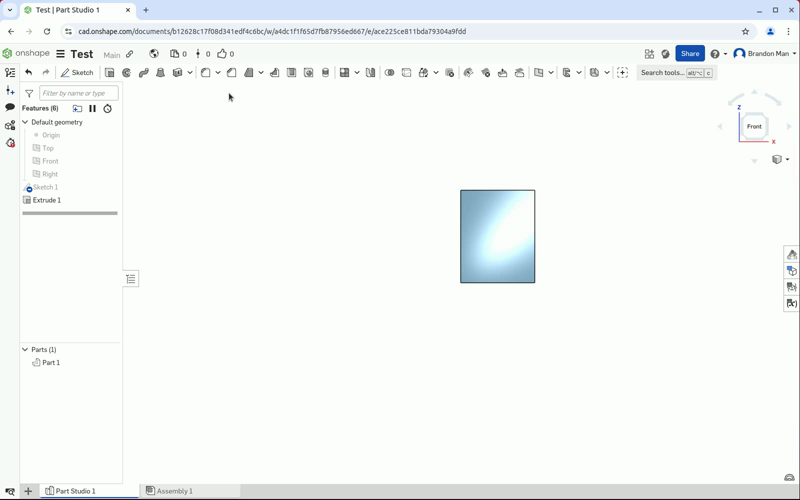
mouse_move(73, 352)
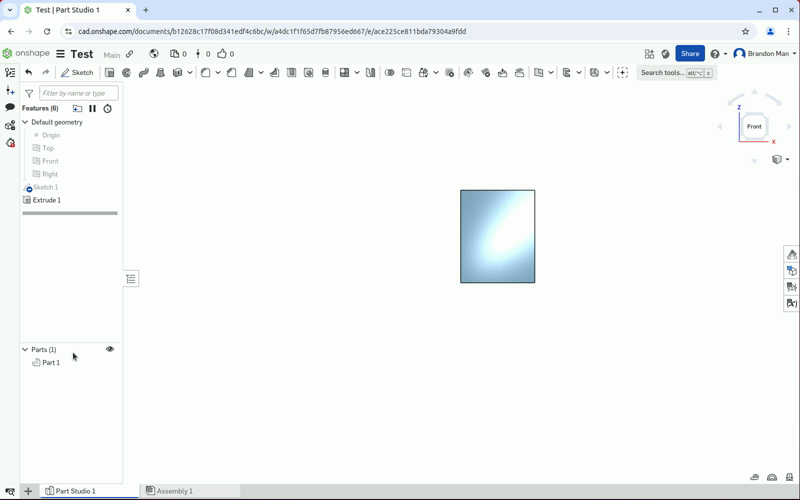
key(y)
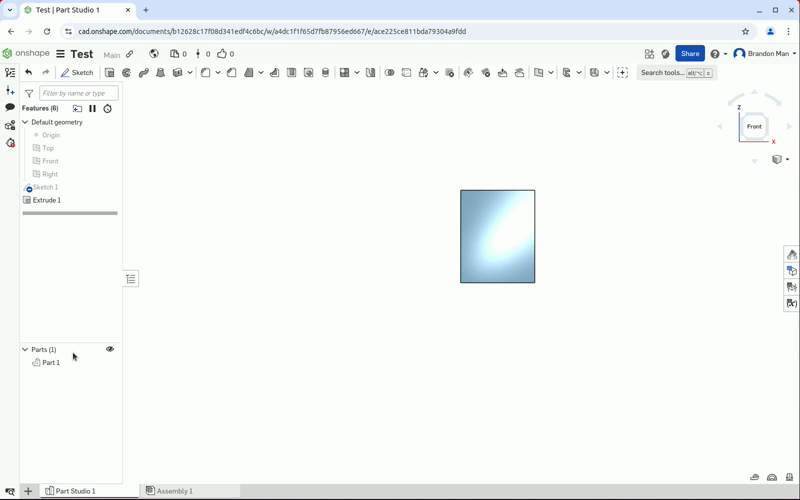
key(shift+p)
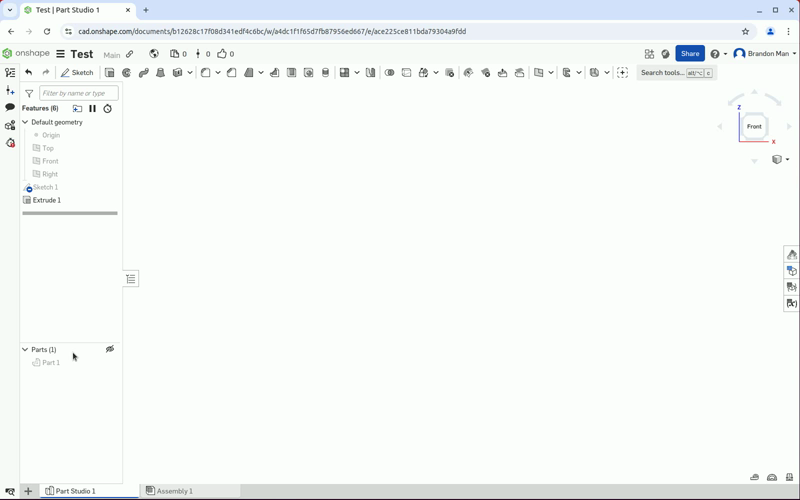
key(space)
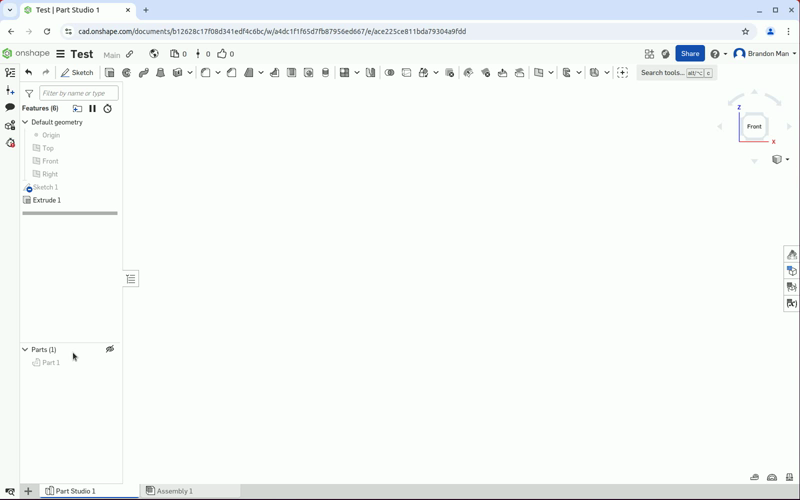
key_down(shift)
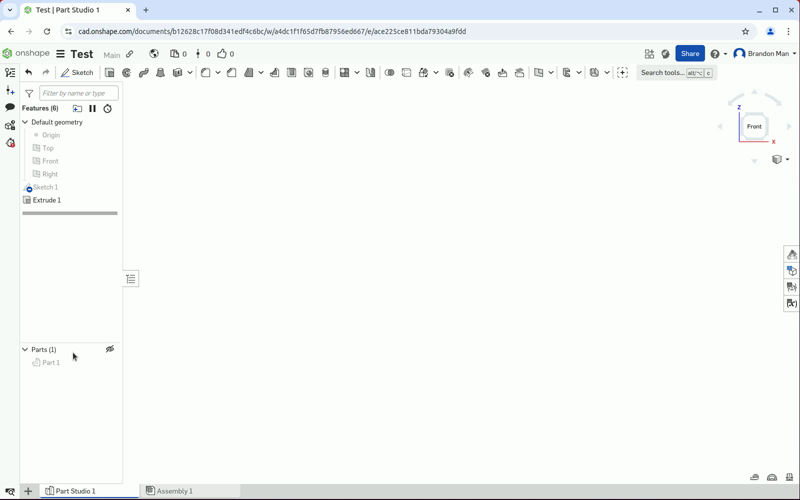
key(down)
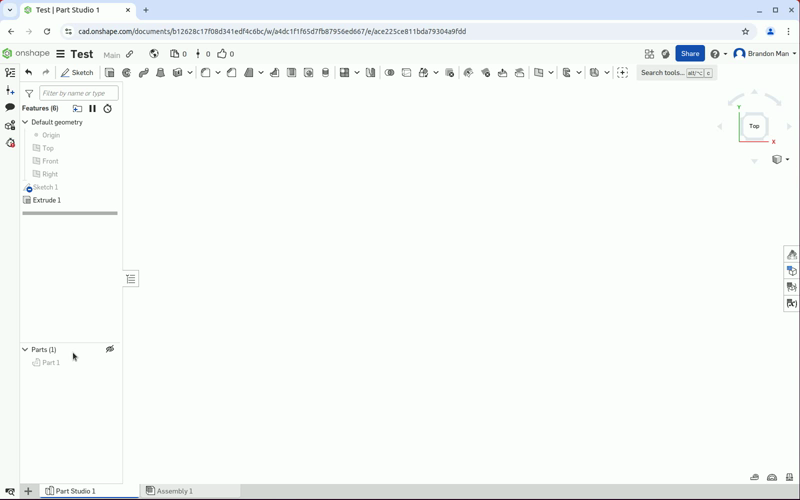
key_up(shift)
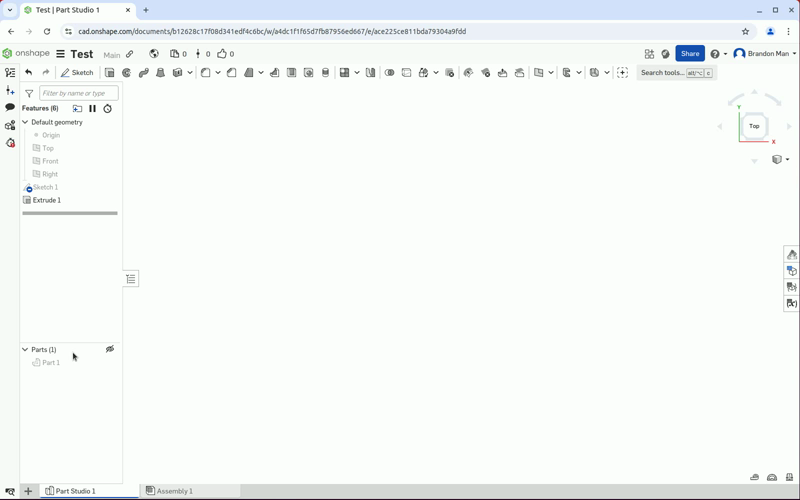
mouse_move(73, 352)
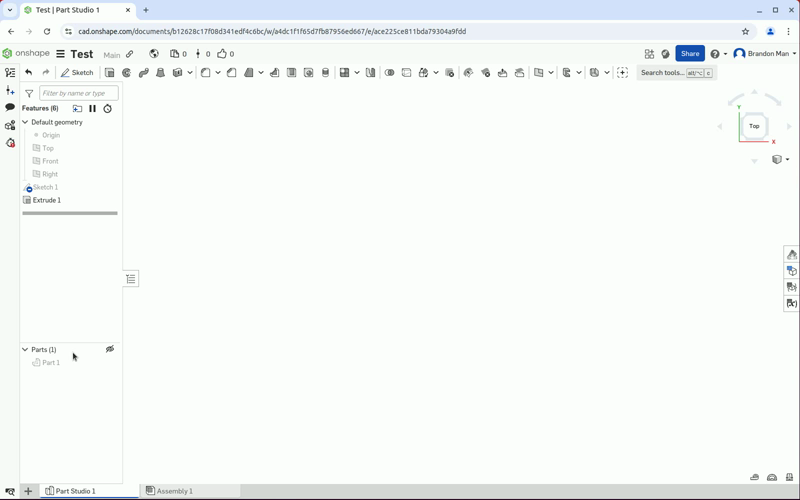
key(shift+y)
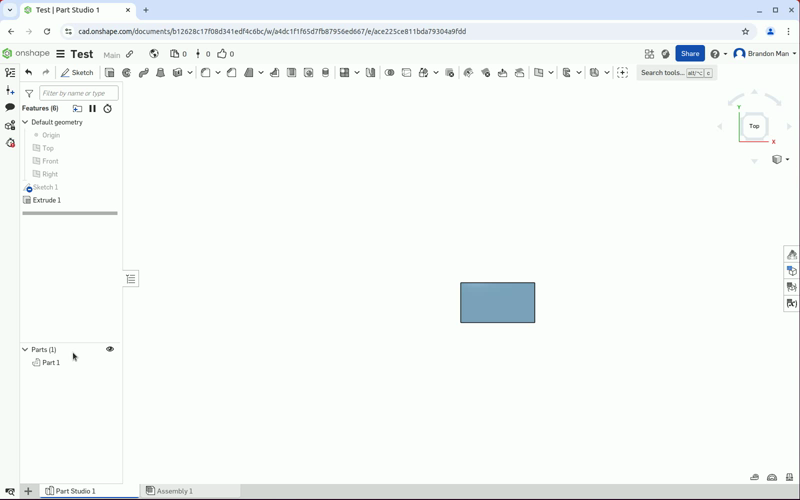
mouse_move(541, 75)
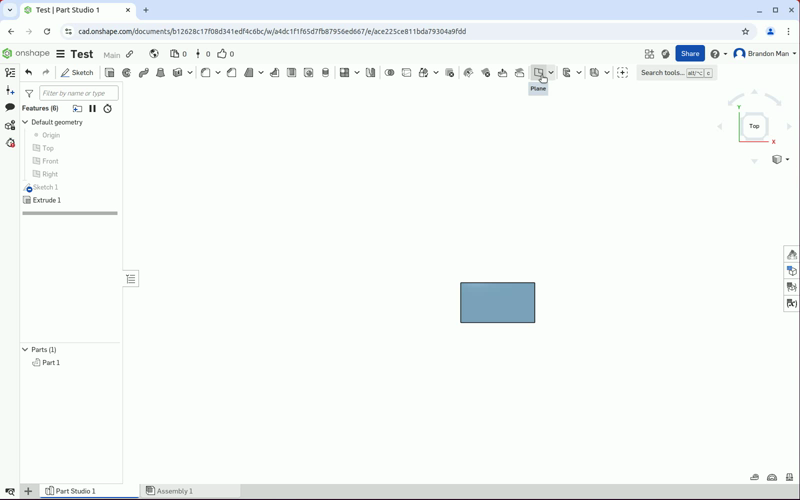
click(541, 75)
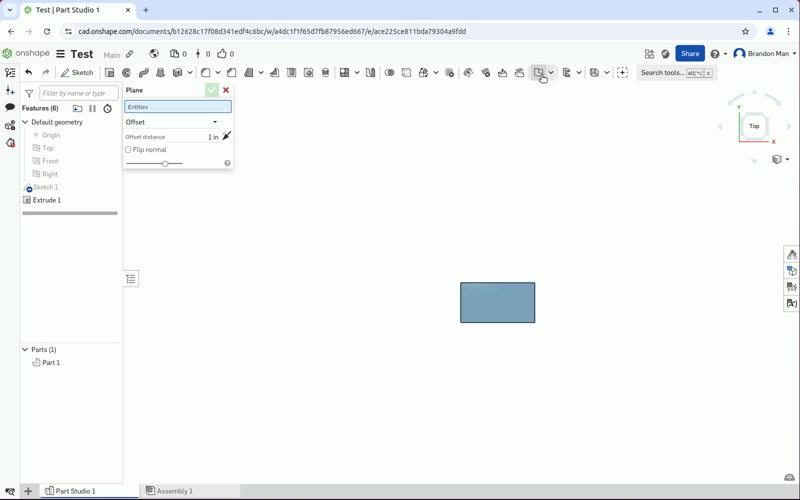
mouse_move(73, 150)
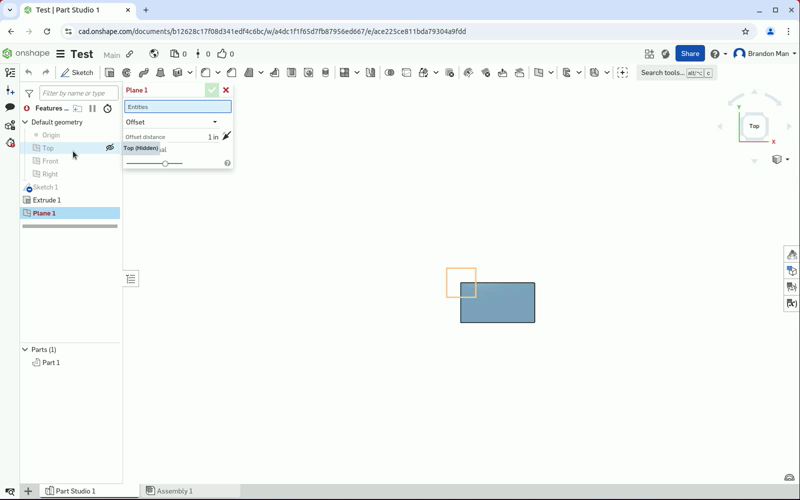
click(73, 150)
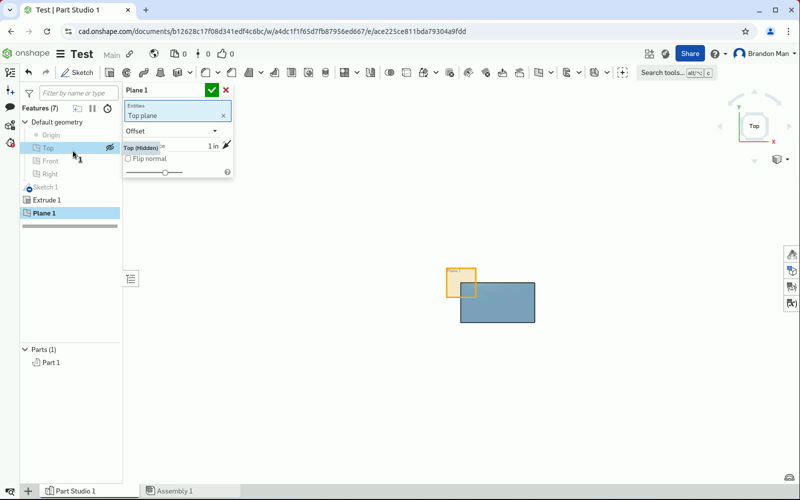
key(tab, 2)
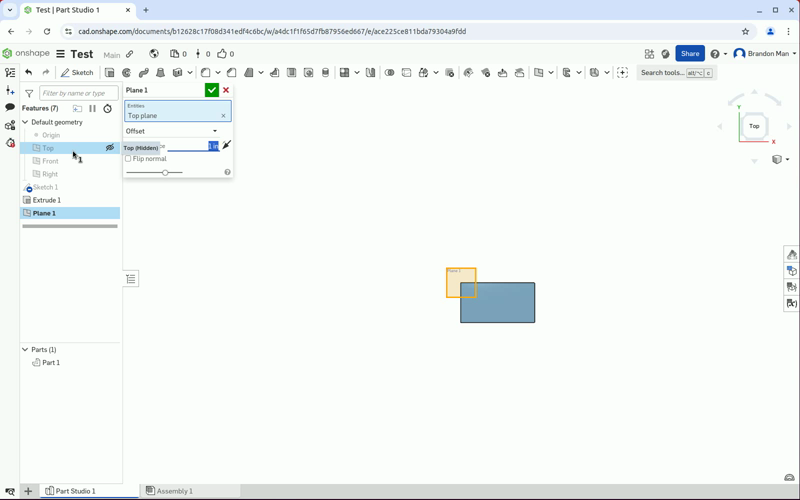
text(19.01)
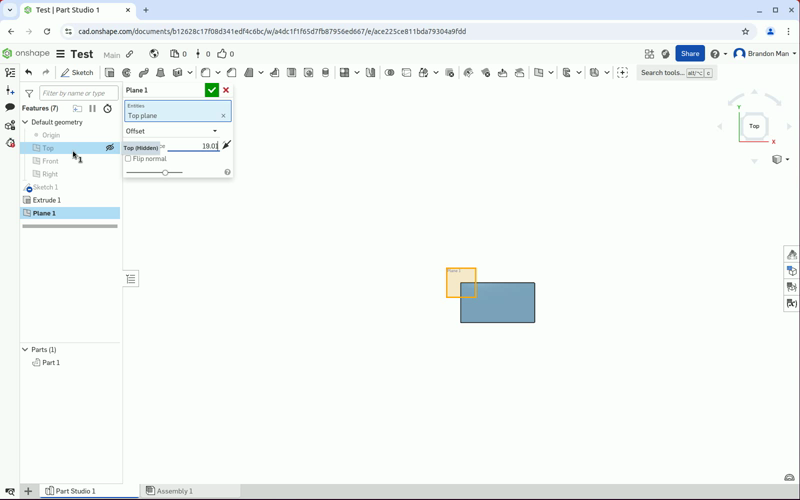
key(enter, 2)
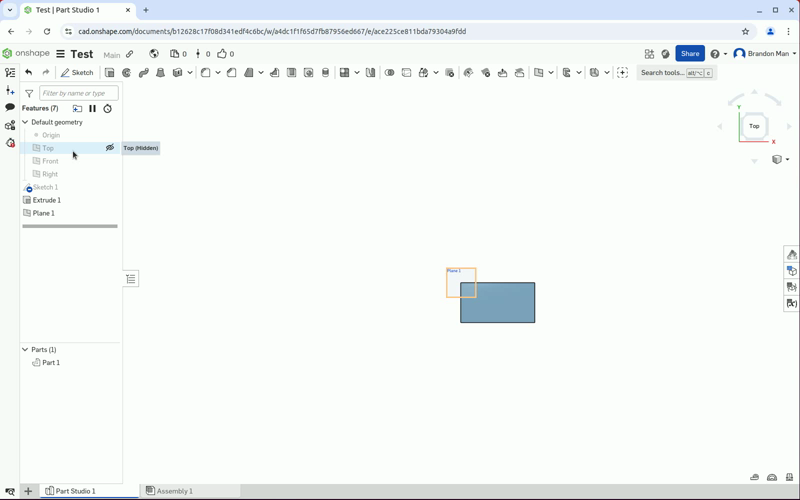
key(shift+s)
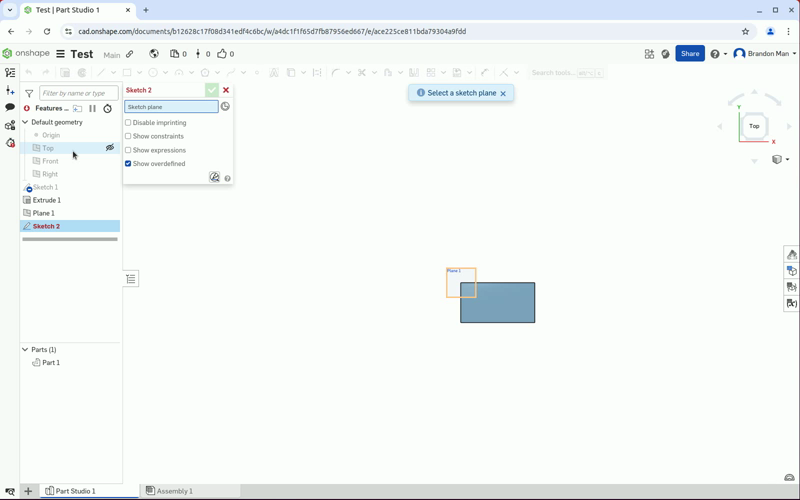
mouse_move(73, 215)
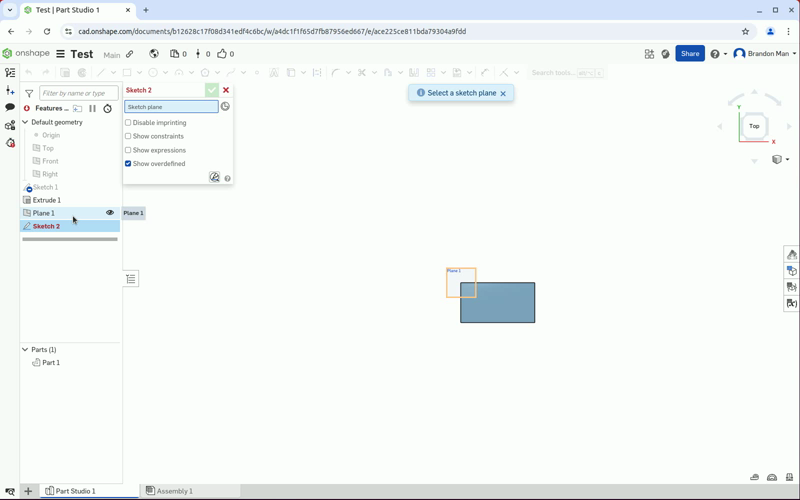
click(73, 215)
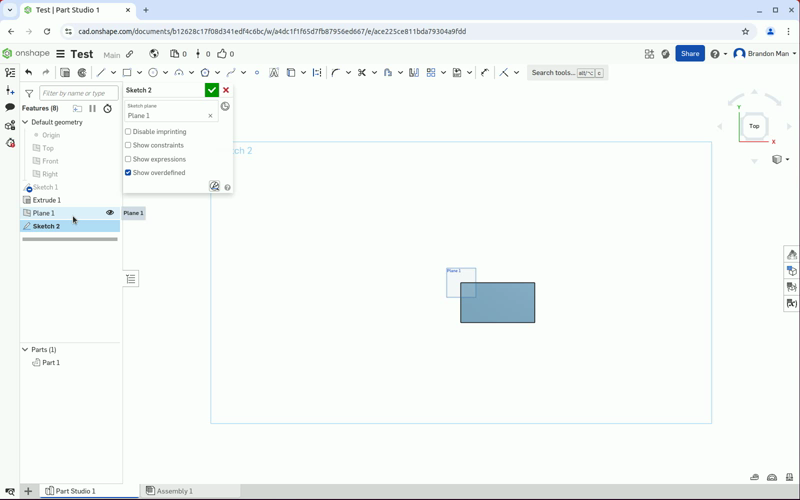
mouse_move(73, 352)
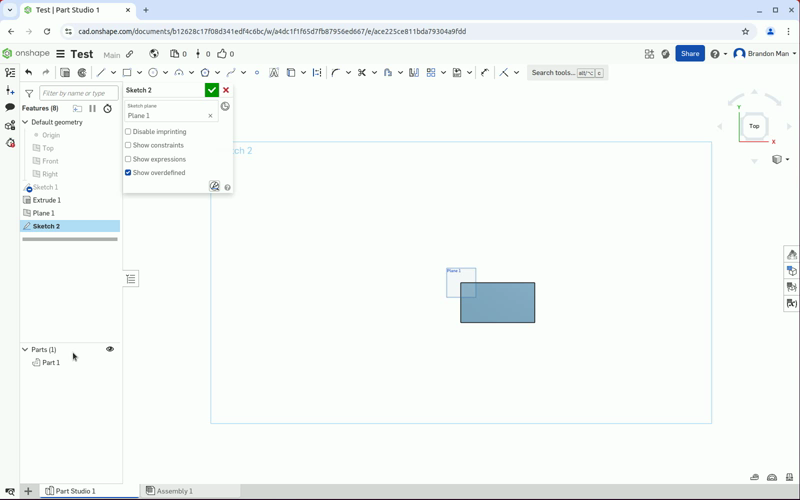
key(y)
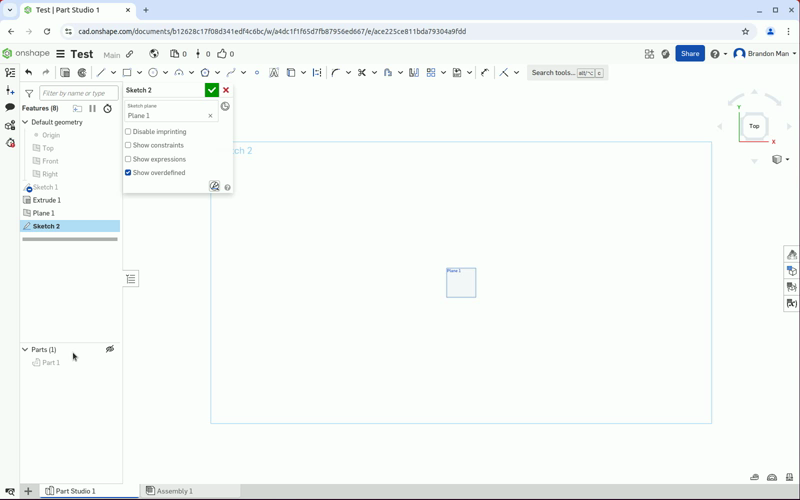
key(c)
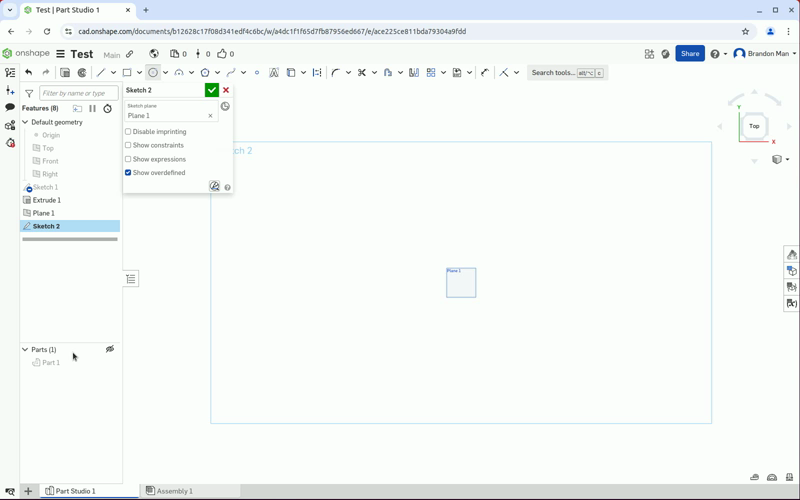
key_down(shift)
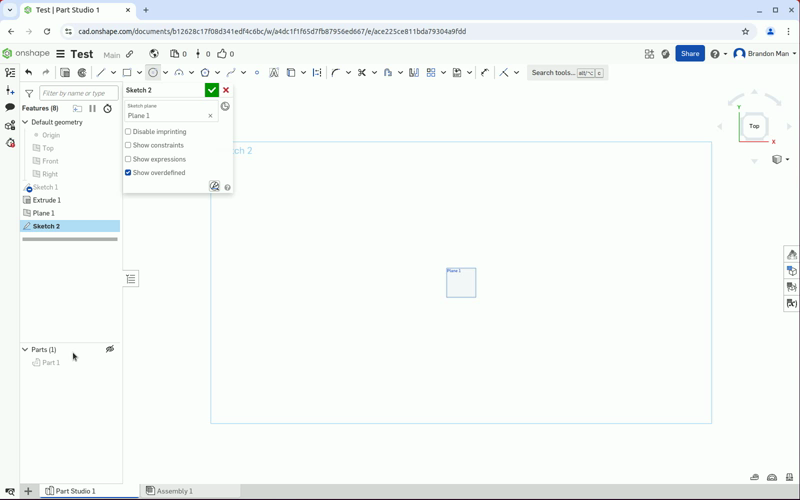
mouse_move(478, 303)
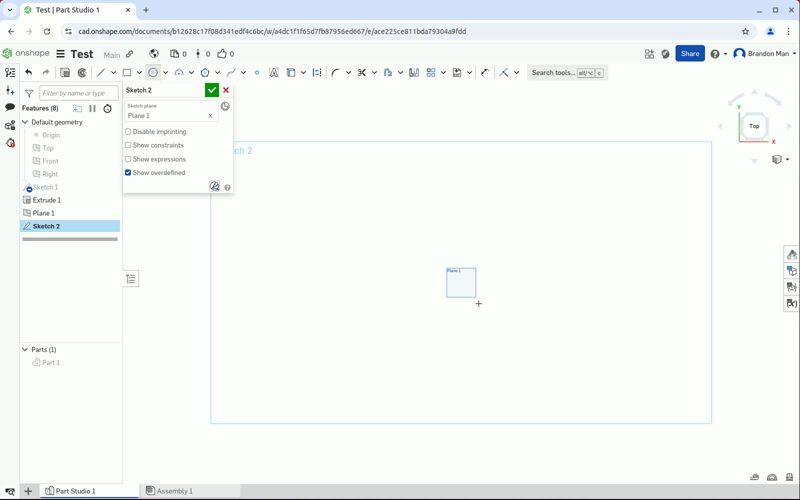
click(478, 303)
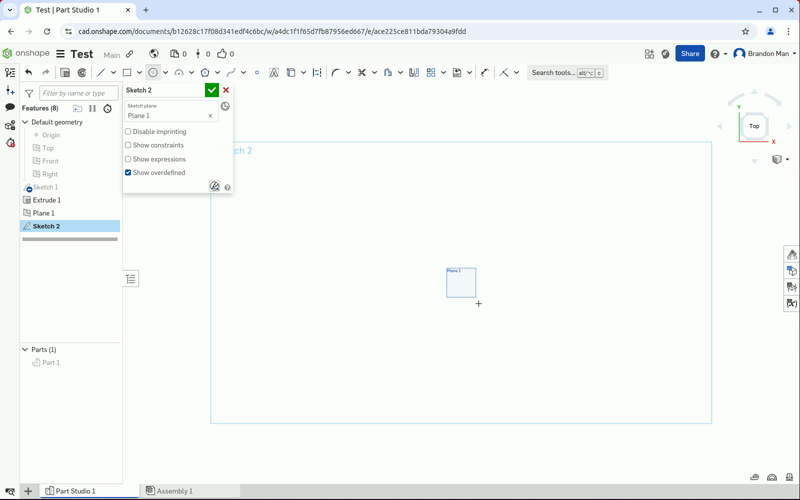
key_up(shift)
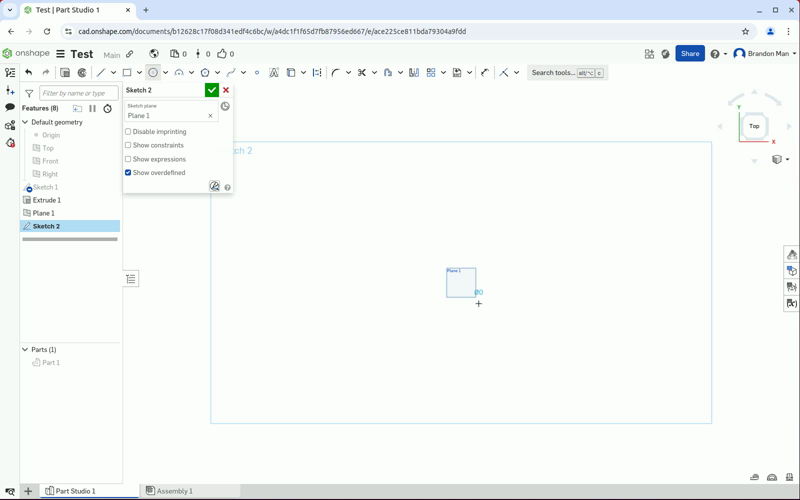
mouse_move(495, 303)
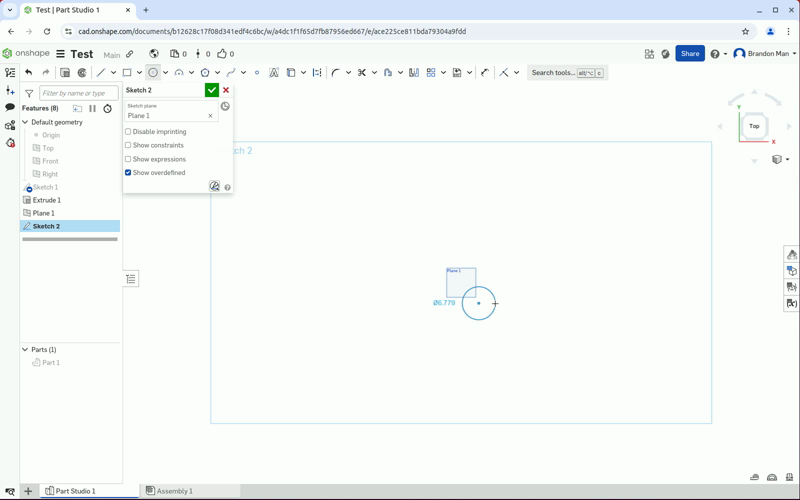
click(495, 303)
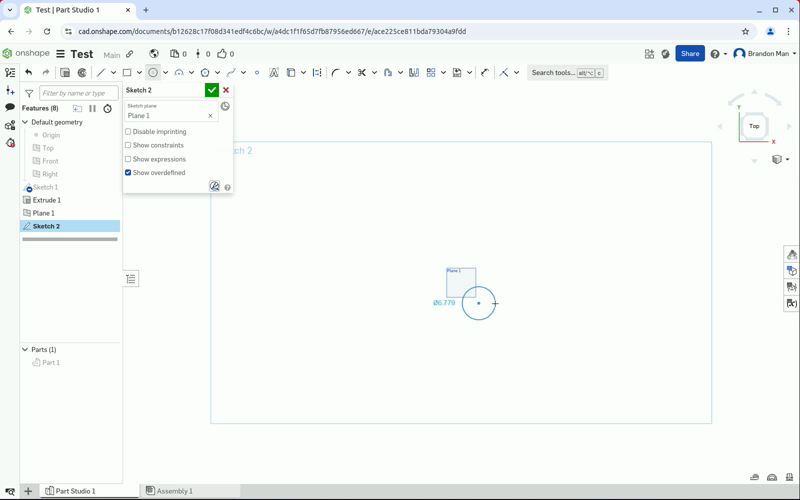
key(esc)
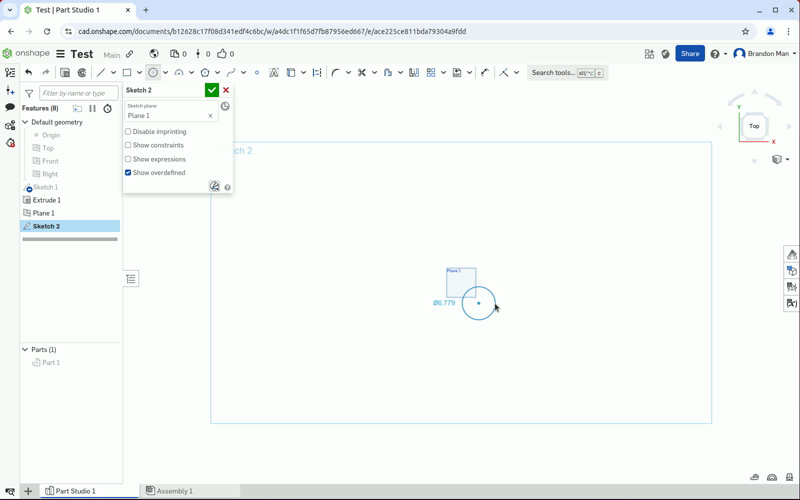
mouse_move(483, 310)
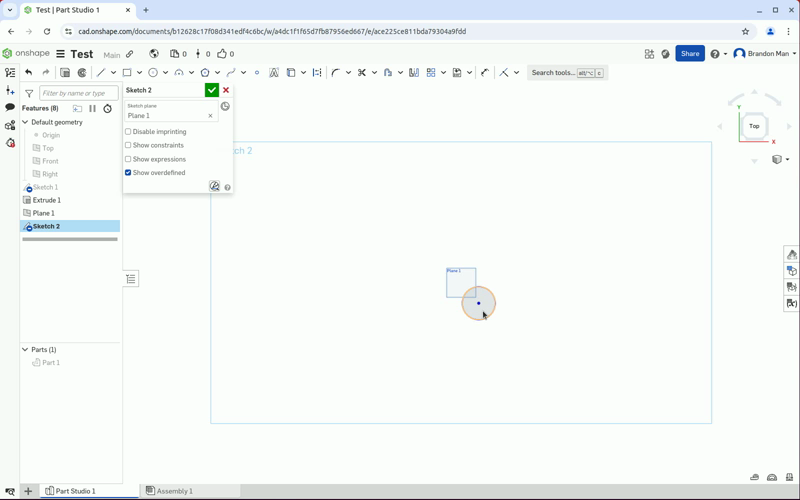
scroll(6)
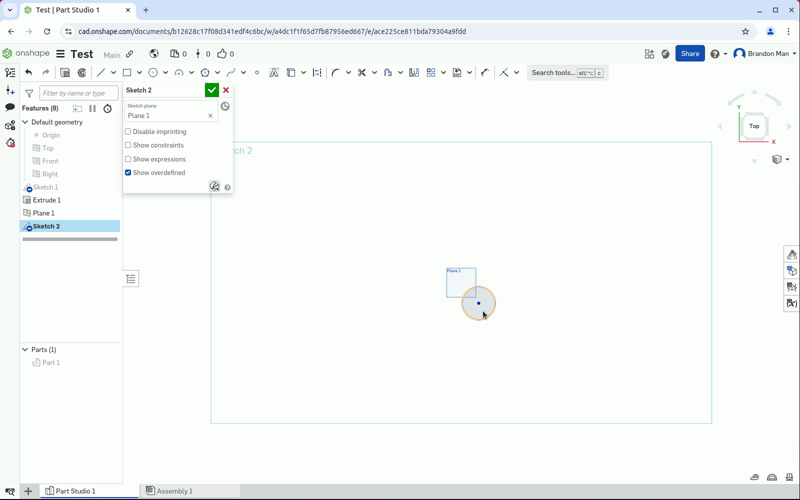
scroll(6)
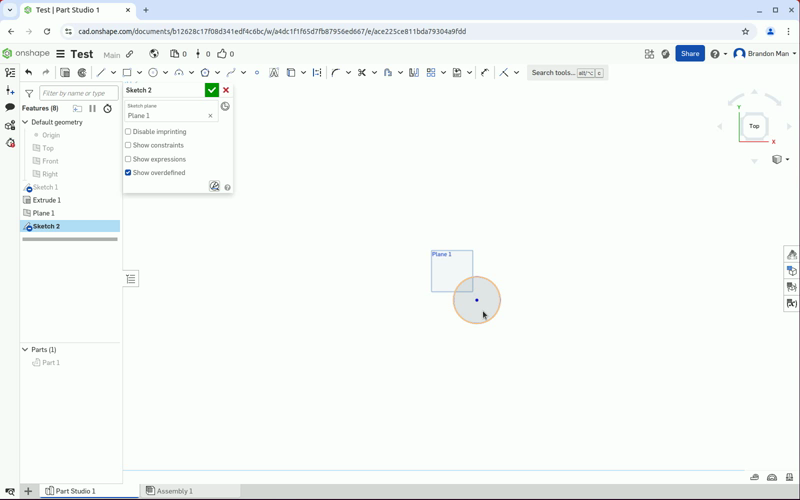
scroll(6)
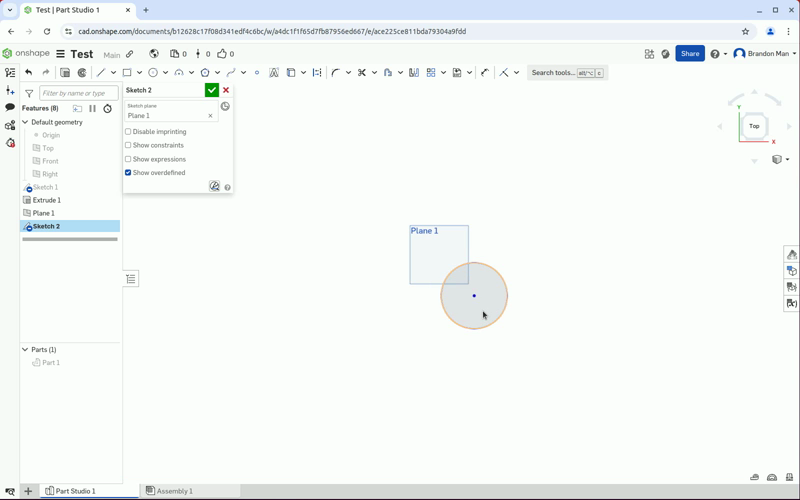
scroll(6)
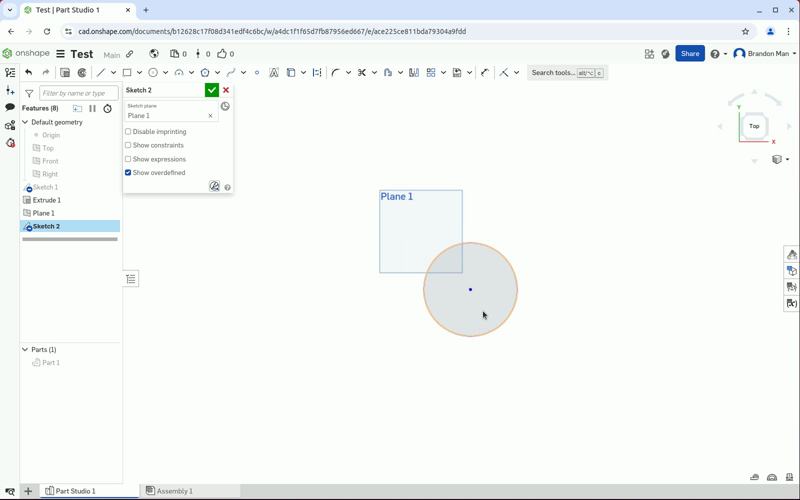
scroll(6)
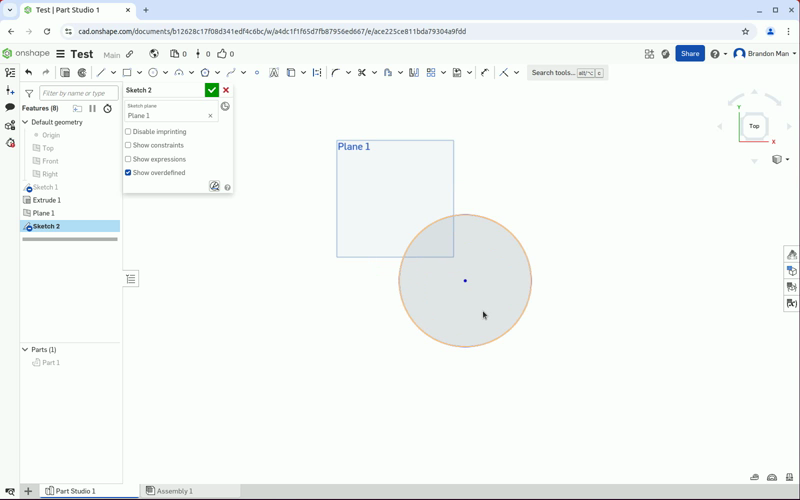
scroll(6)
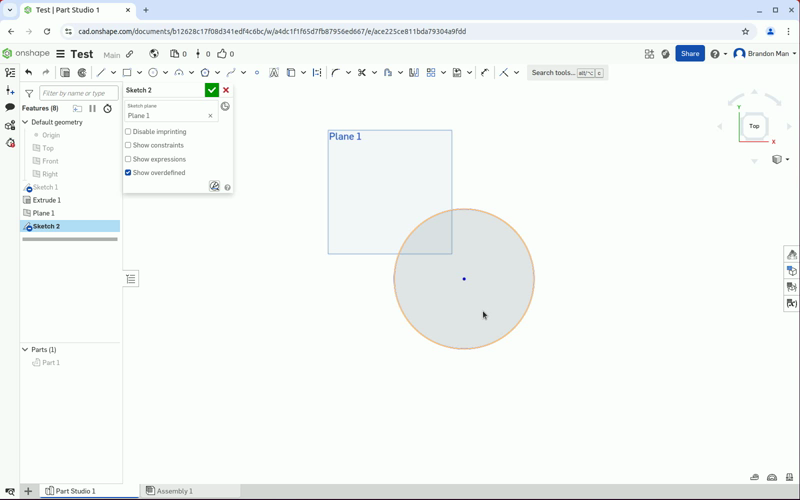
scroll(6)
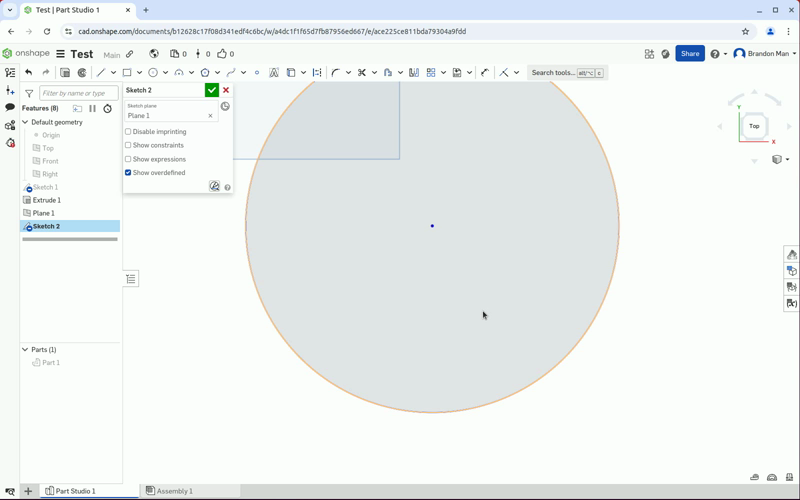
click(483, 310)
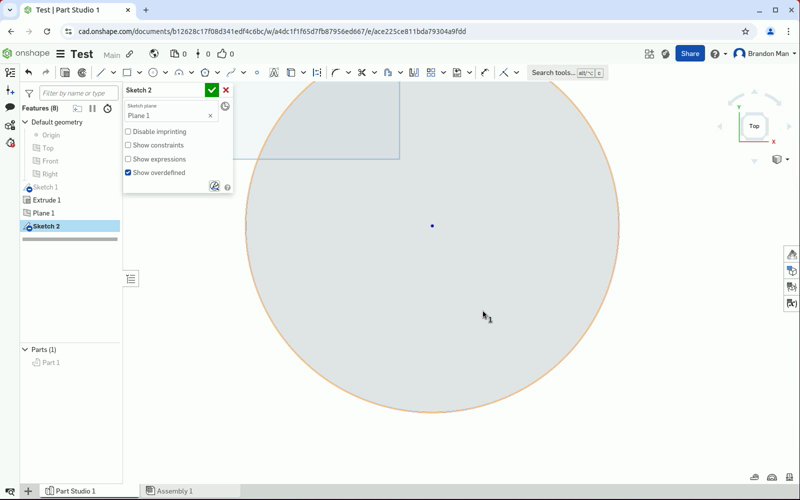
scroll(-6)
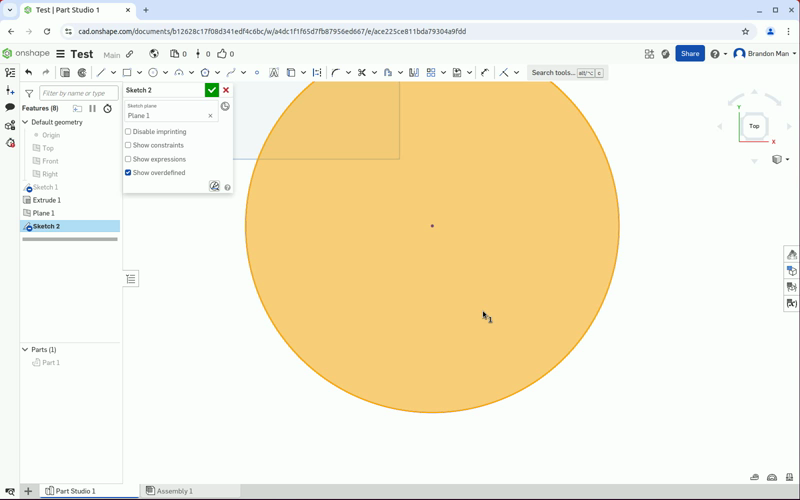
scroll(-6)
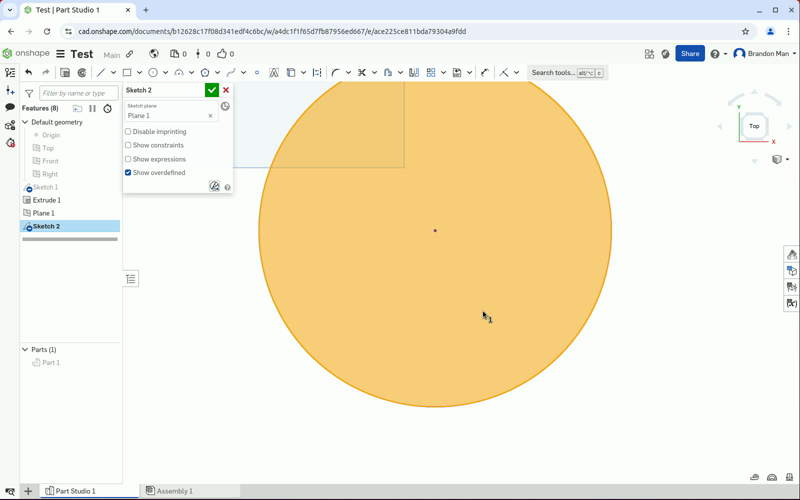
scroll(-6)
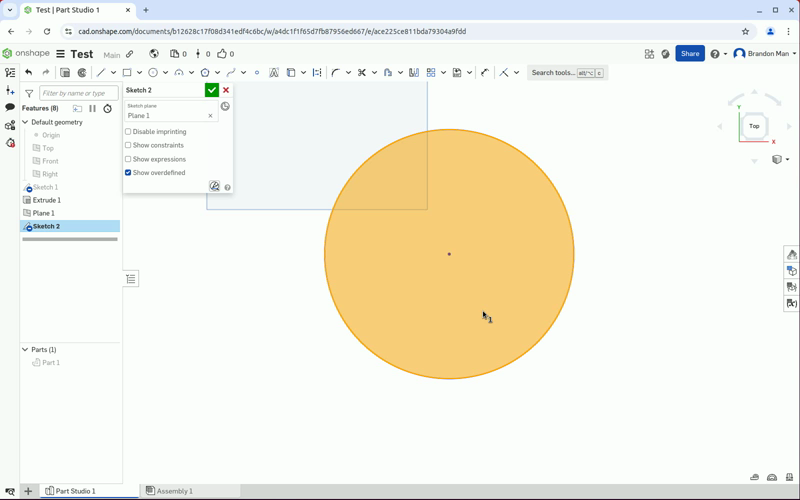
scroll(-6)
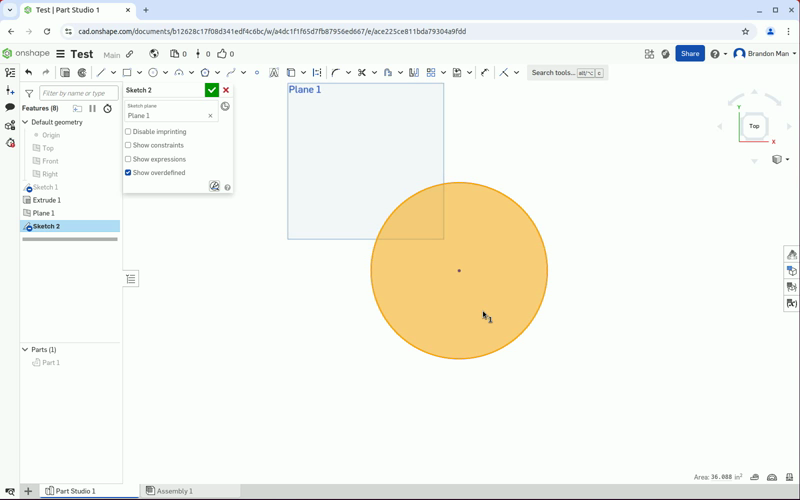
scroll(-6)
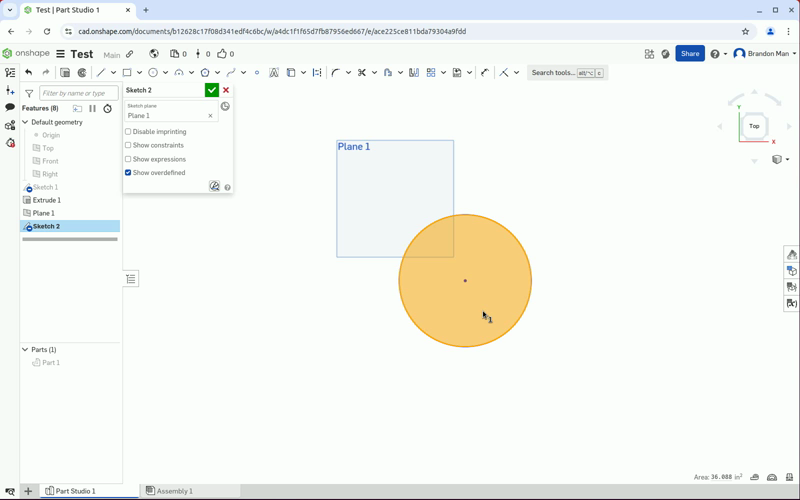
scroll(-6)
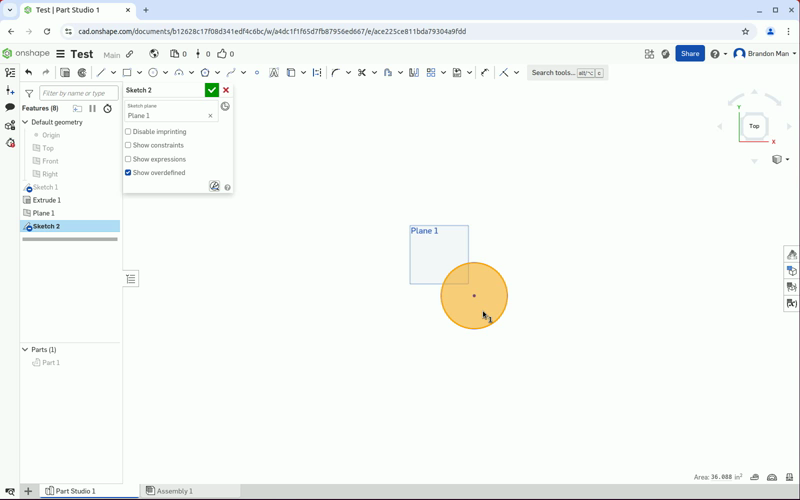
scroll(-6)
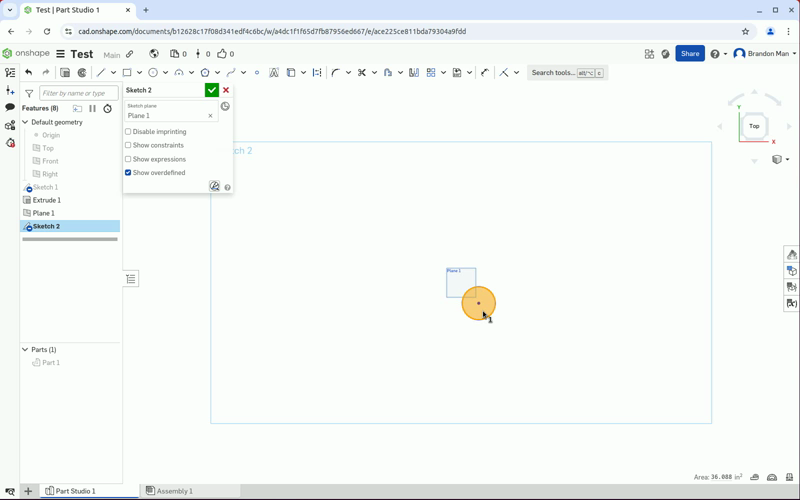
mouse_move(73, 352)
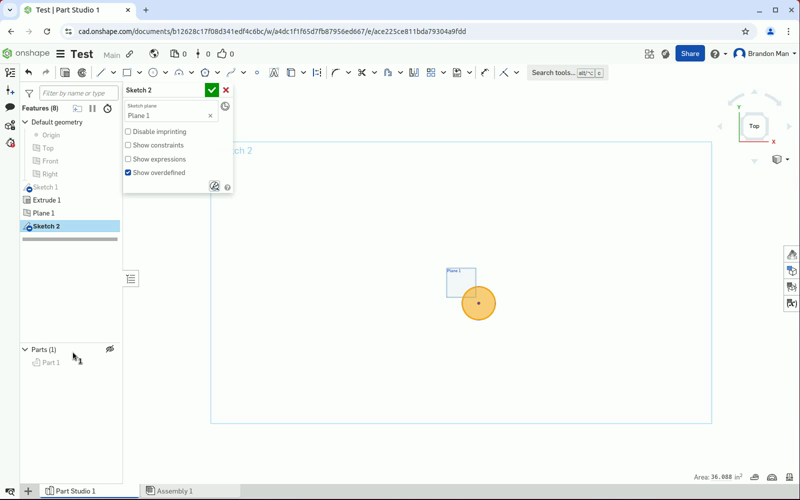
key(shift+y)
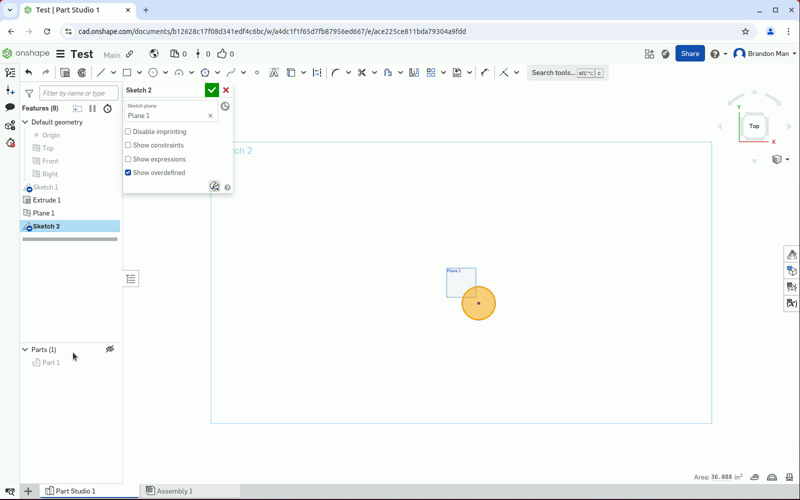
key(shift+e)
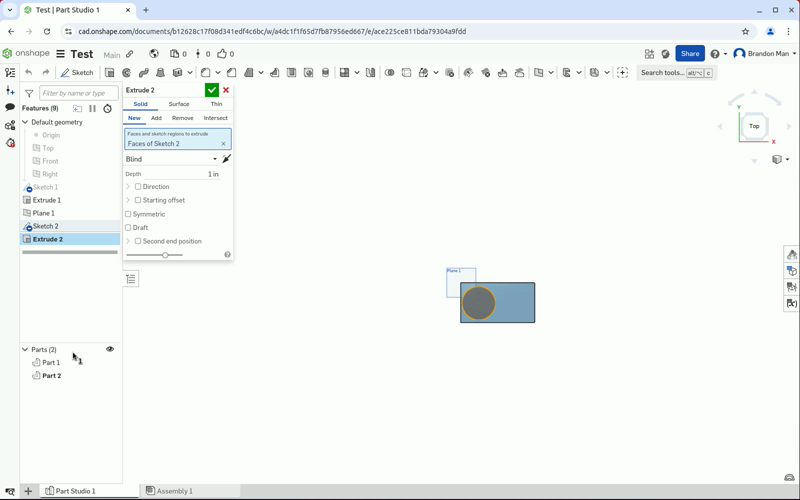
mouse_move(143, 106)
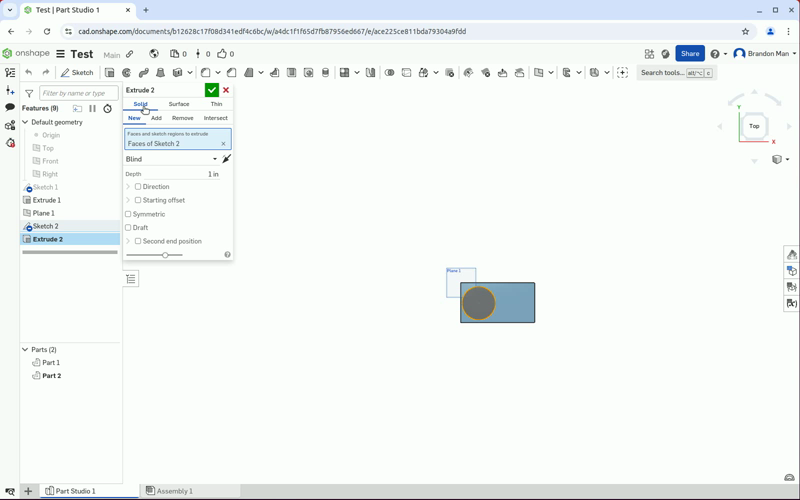
click(143, 106)
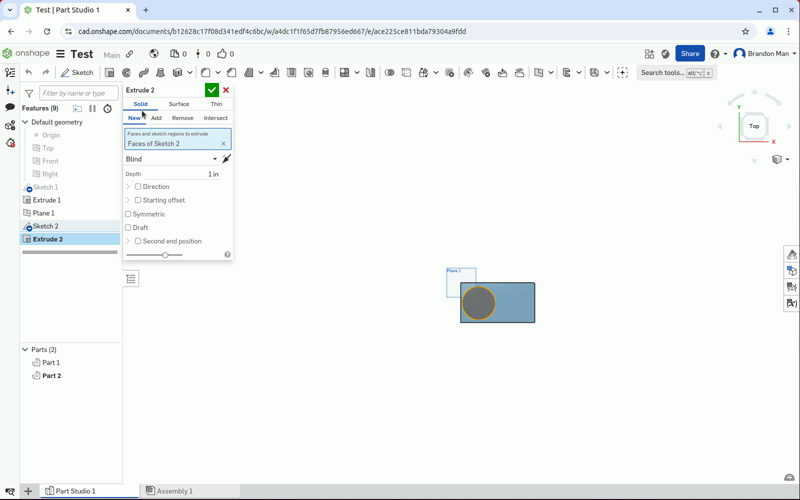
mouse_move(137, 120)
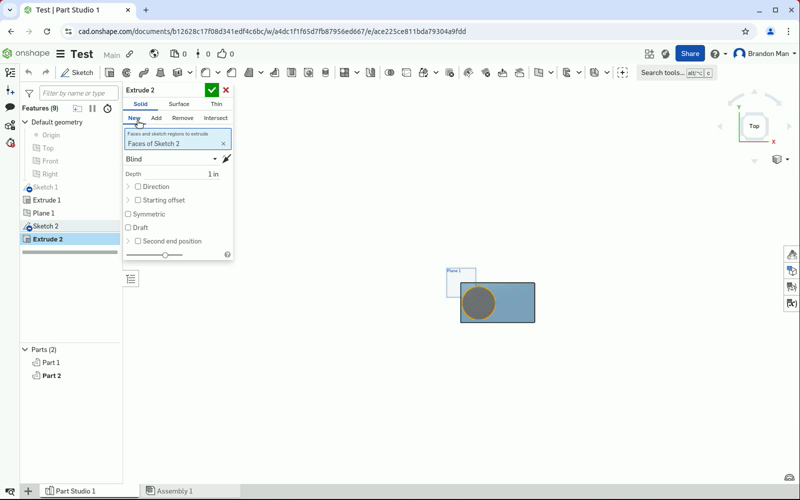
click(137, 120)
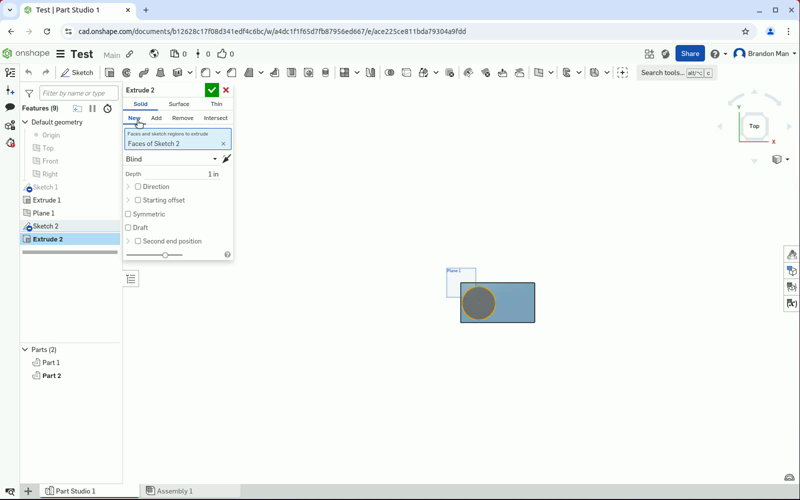
key(tab, 4)
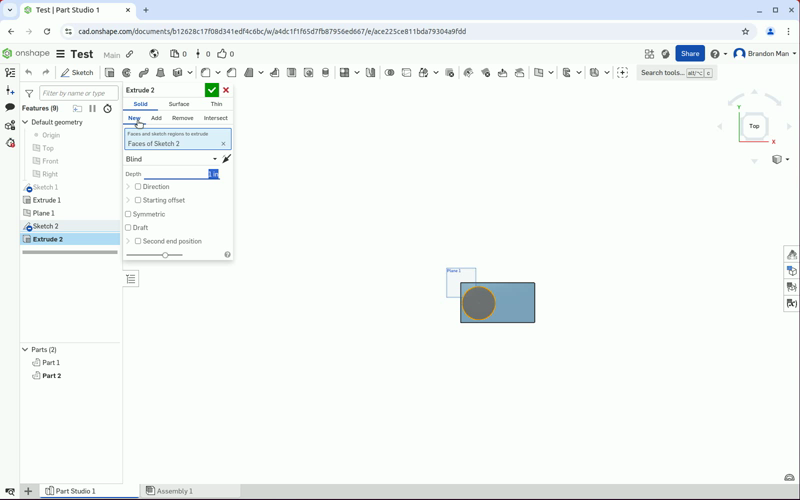
text(1.926)
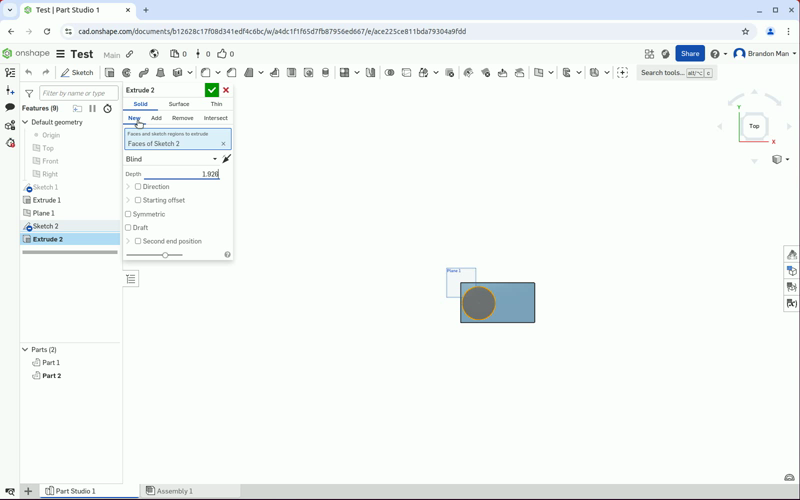
key(enter)
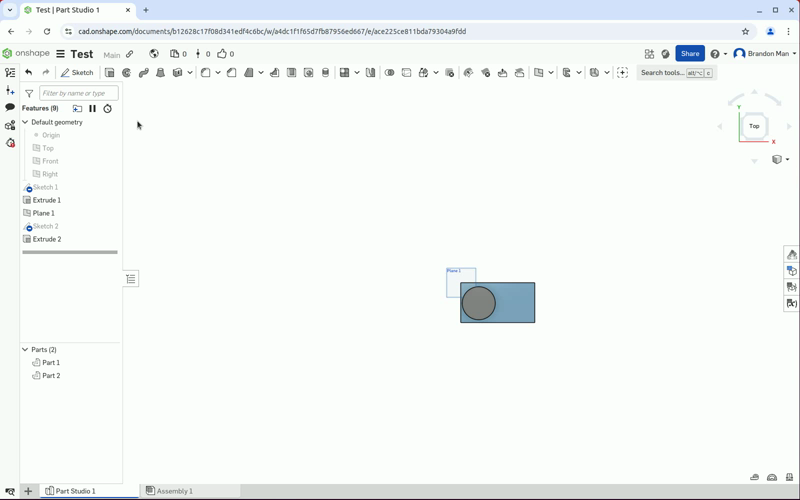
key(shift+h)
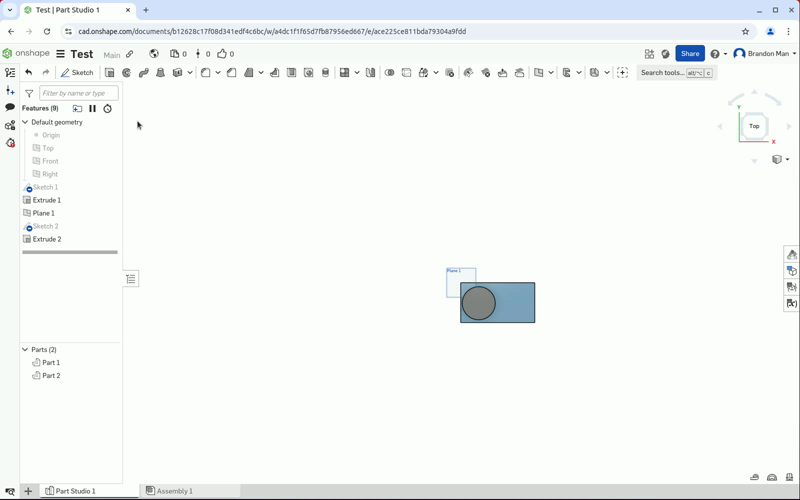
key(shift+h)
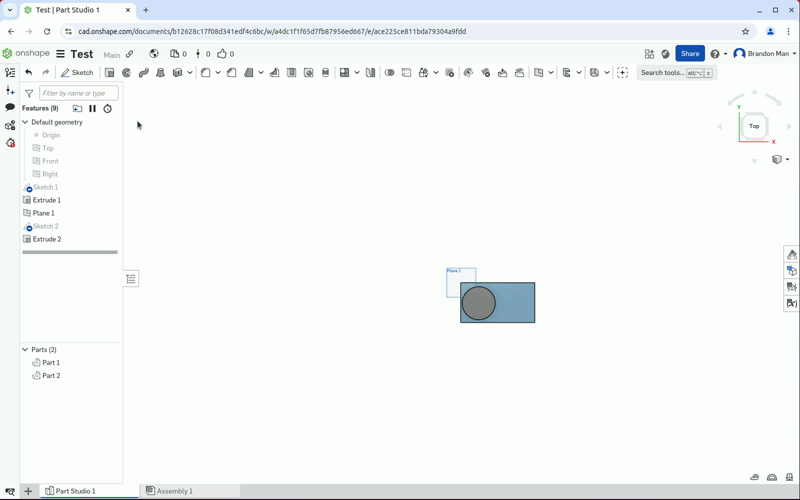
mouse_move(73, 189)
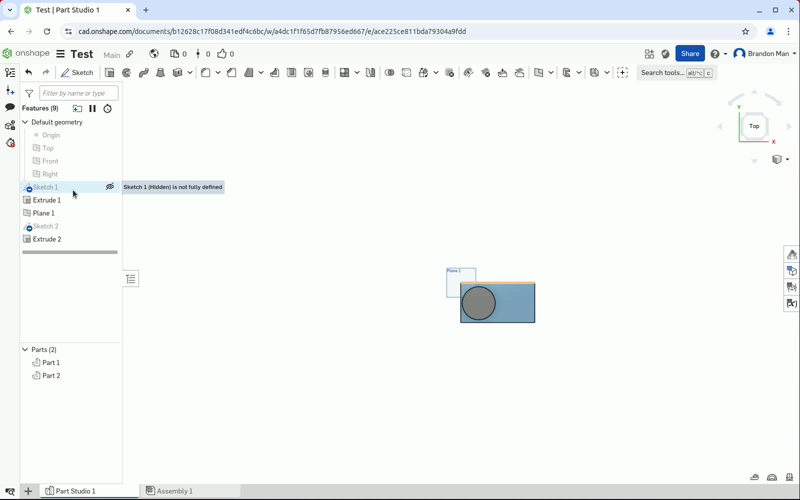
click(73, 189)
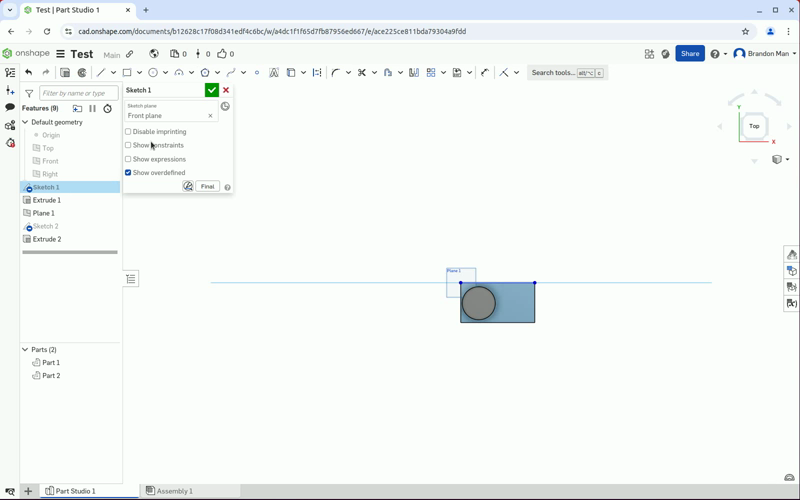
mouse_move(229, 92)
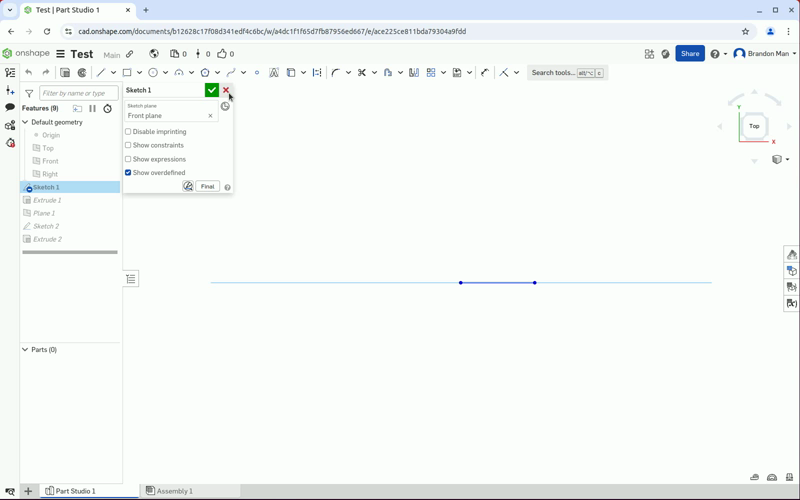
click(229, 92)
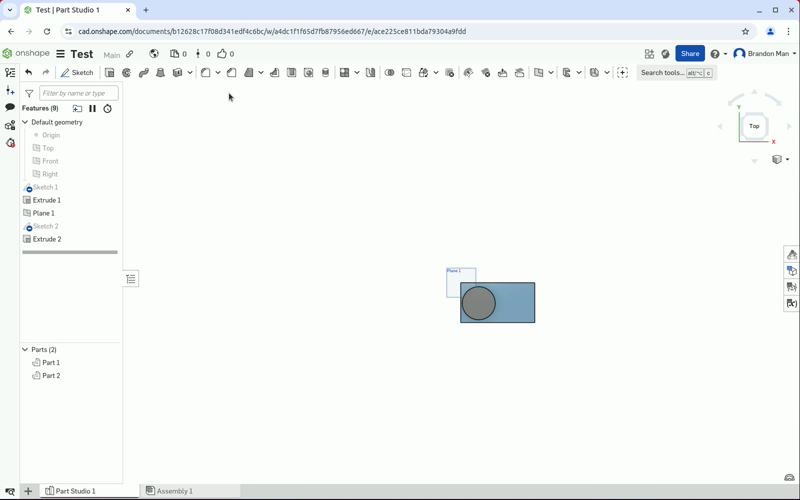
mouse_move(541, 75)
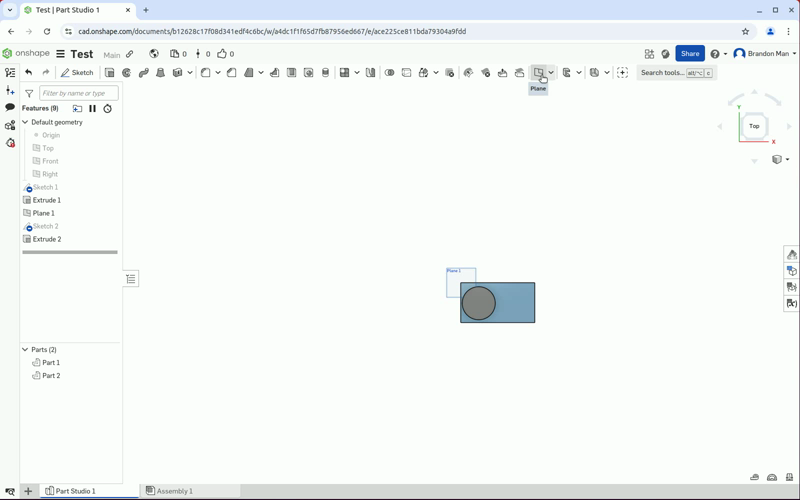
click(541, 75)
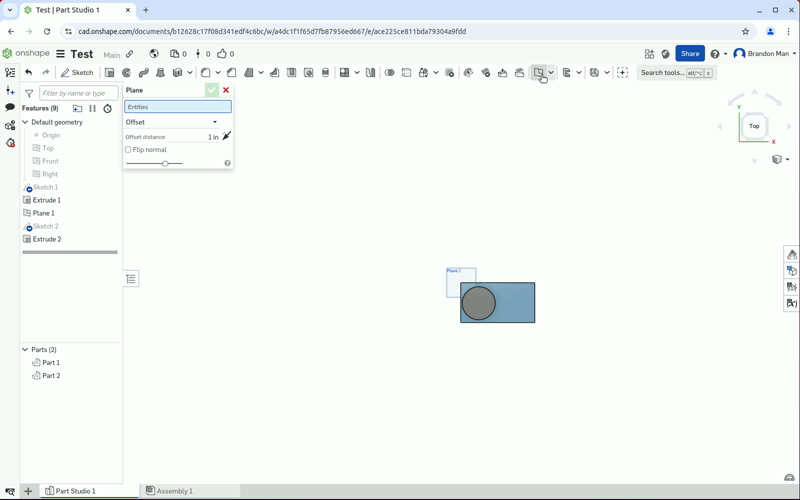
mouse_move(73, 150)
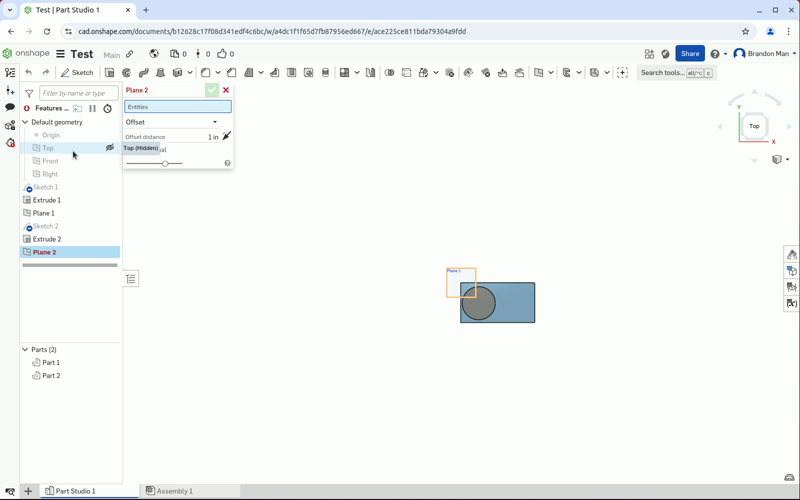
click(73, 150)
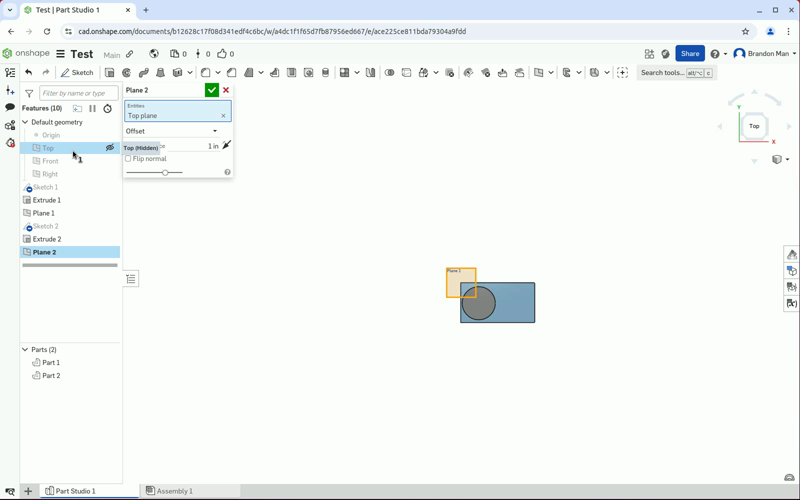
key(tab, 2)
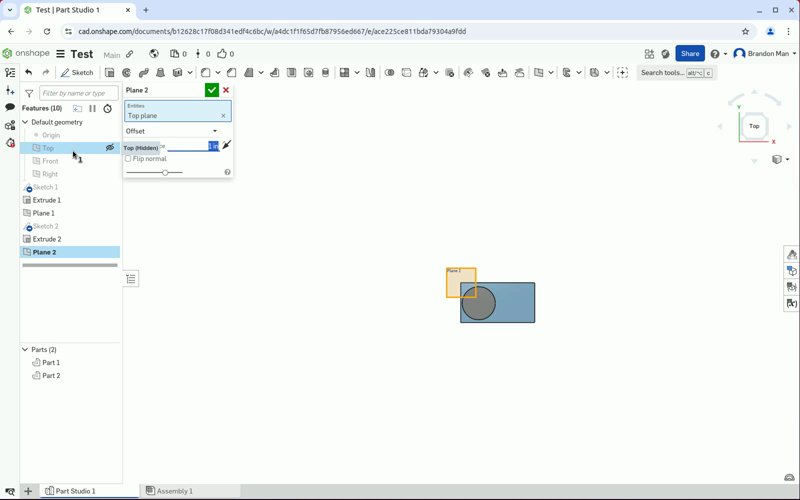
text(21.198)
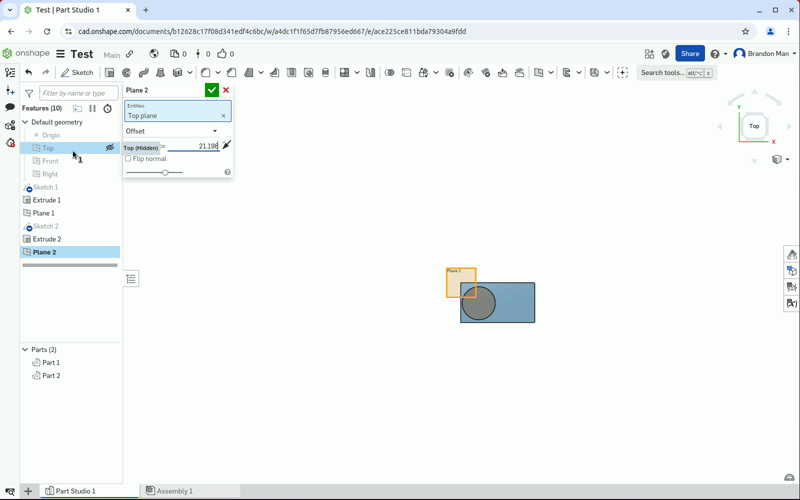
key(enter, 2)
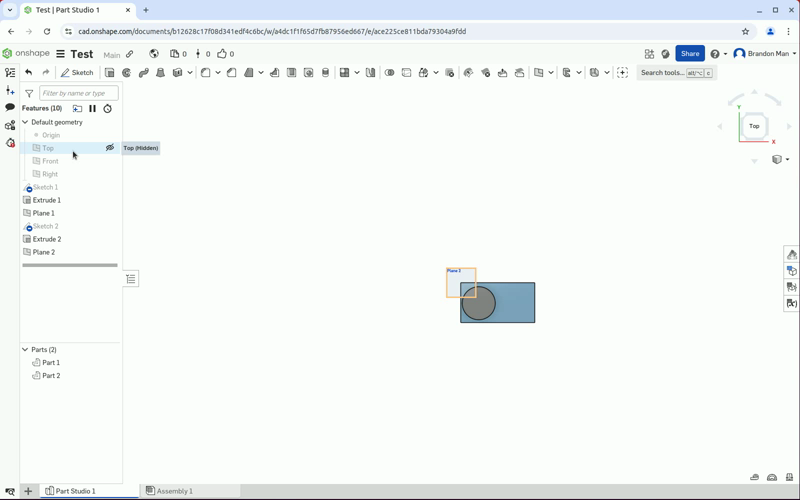
key(shift+s)
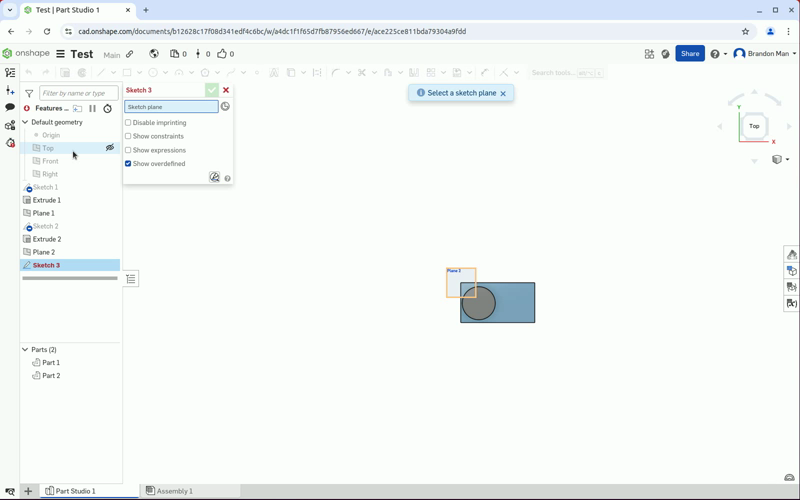
mouse_move(73, 254)
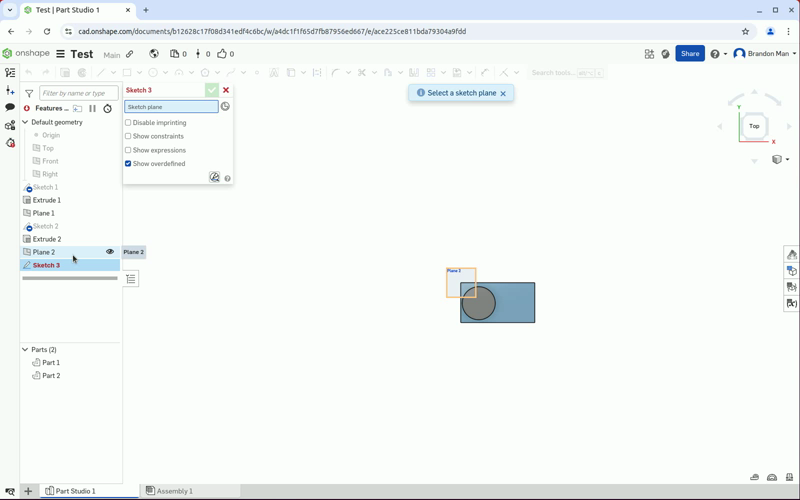
click(73, 254)
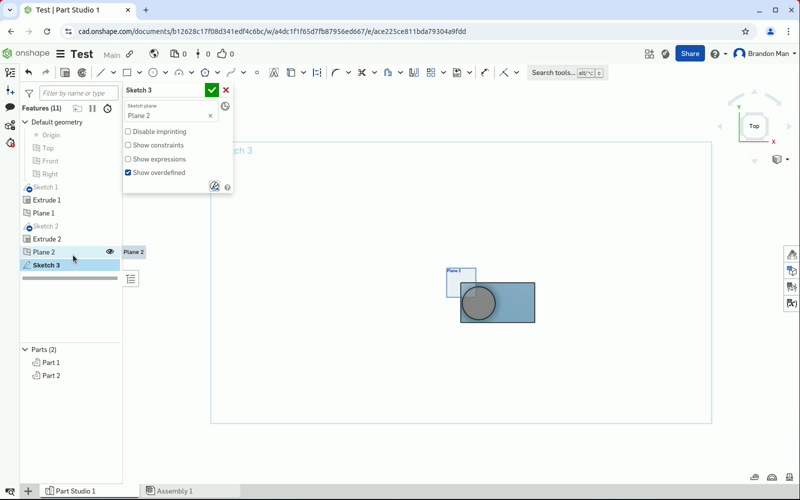
mouse_move(73, 352)
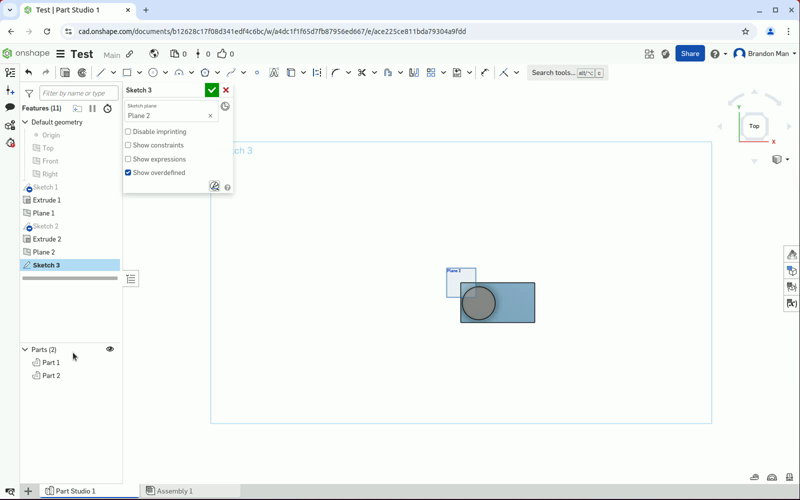
key(y)
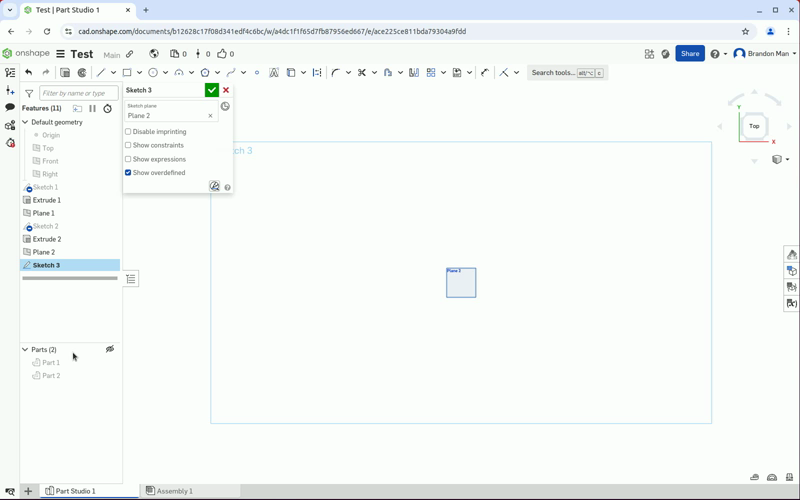
key(c)
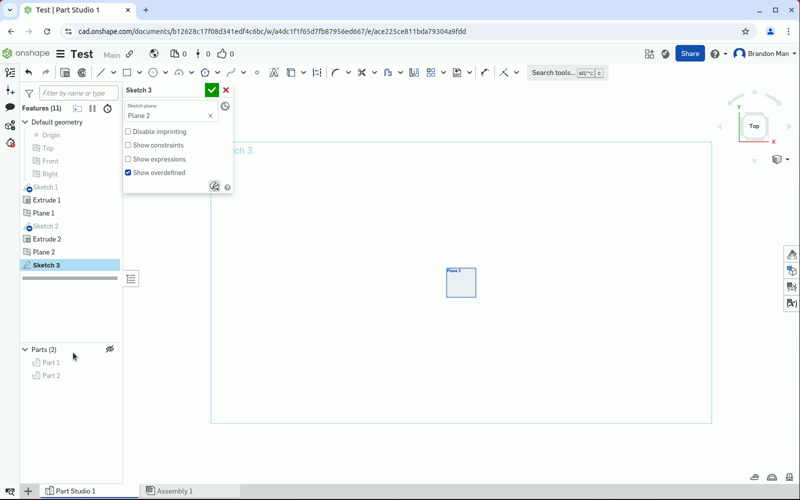
key_down(shift)
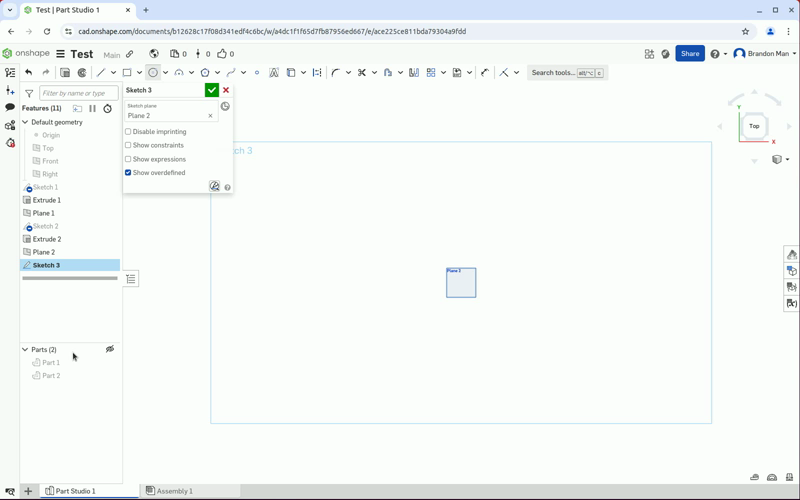
mouse_move(478, 303)
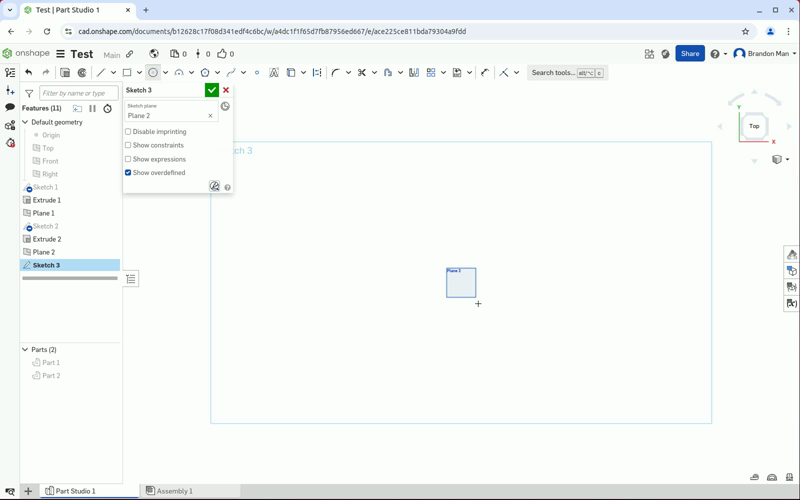
click(478, 303)
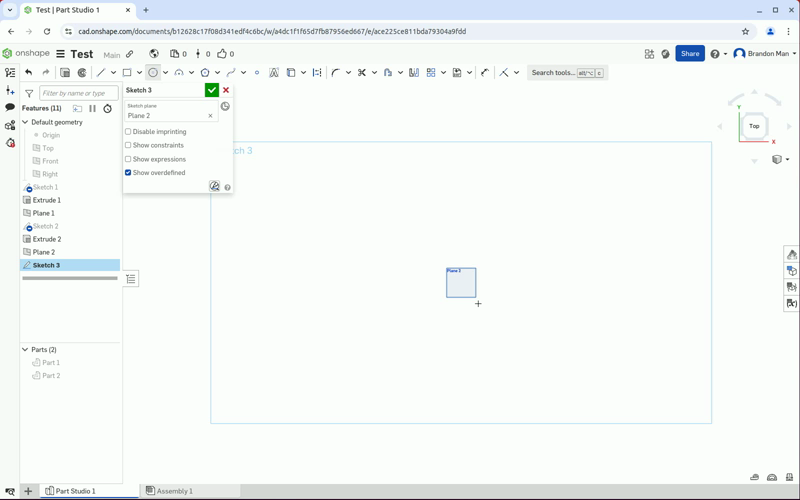
key_up(shift)
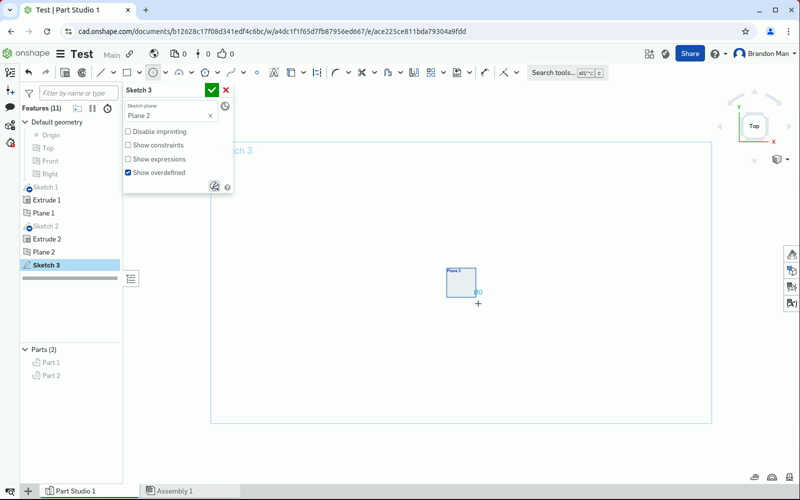
mouse_move(485, 303)
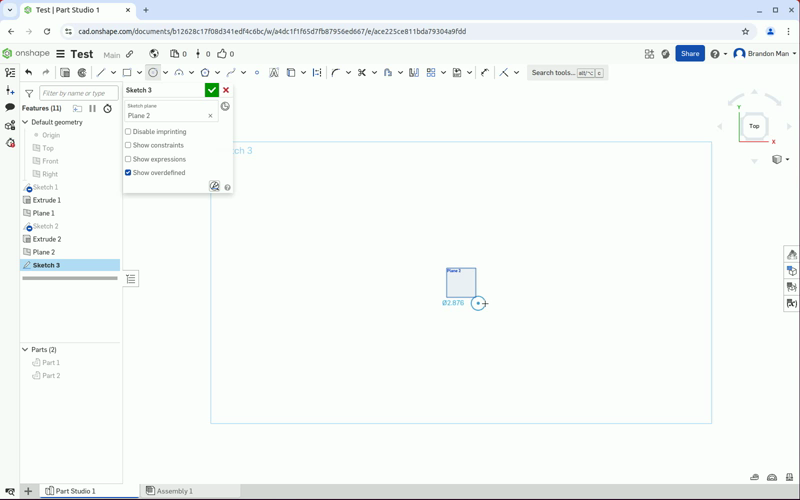
click(485, 303)
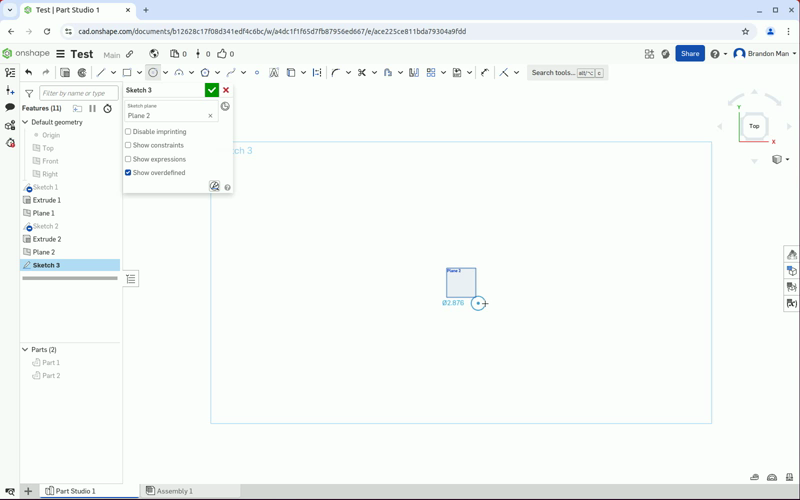
key(esc)
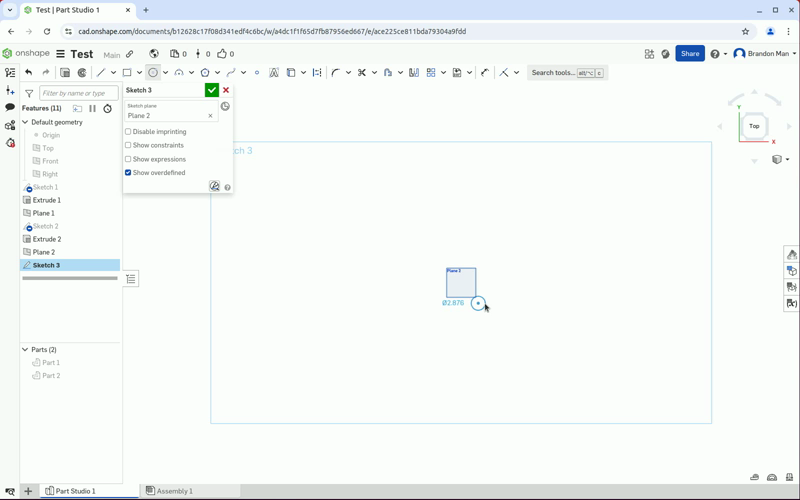
key(c)
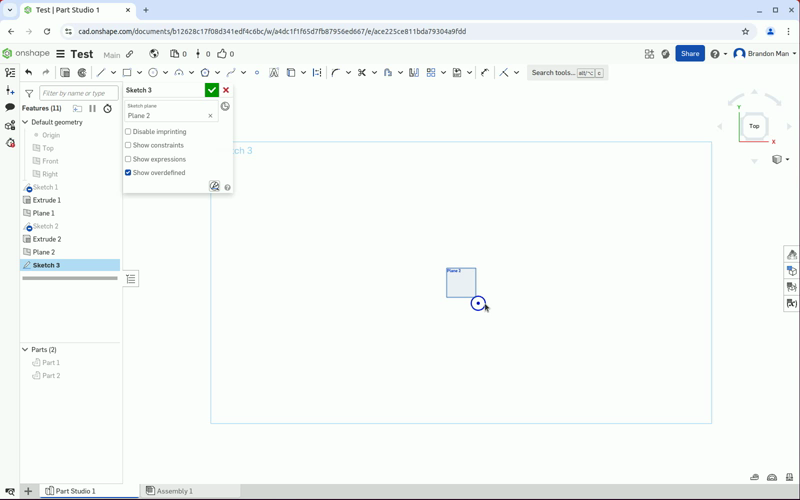
key_down(shift)
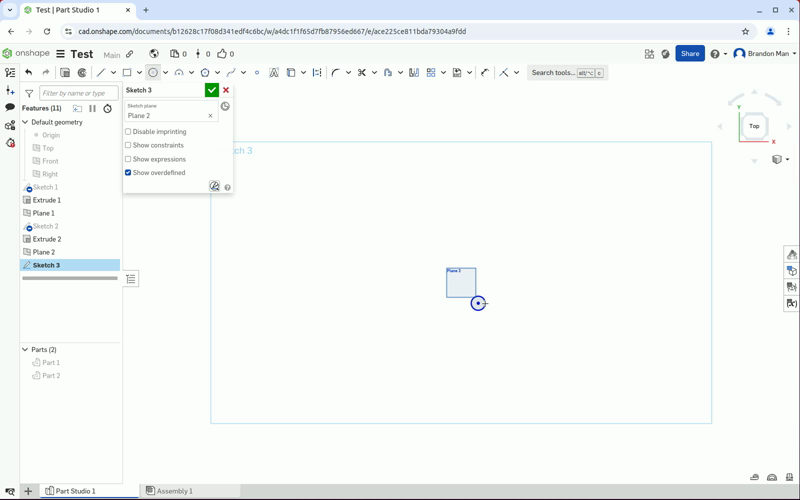
mouse_move(478, 303)
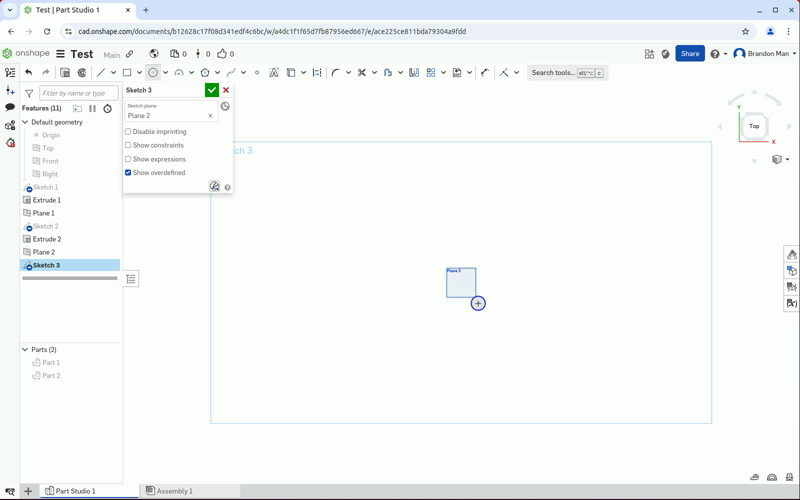
click(478, 303)
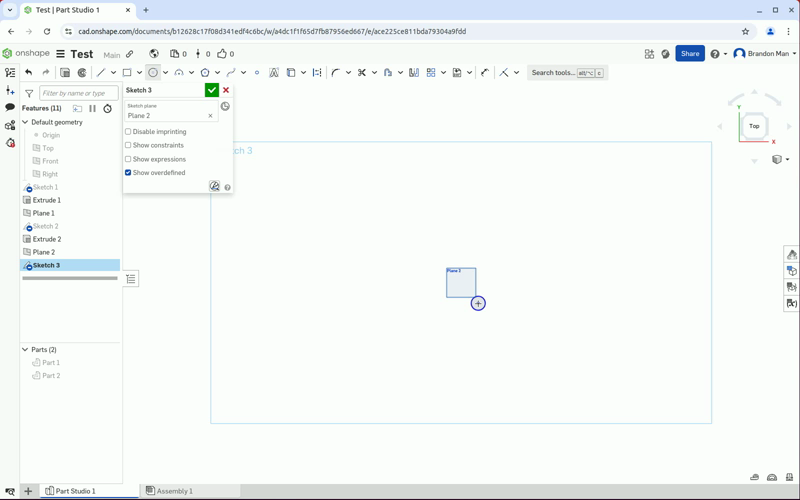
key_up(shift)
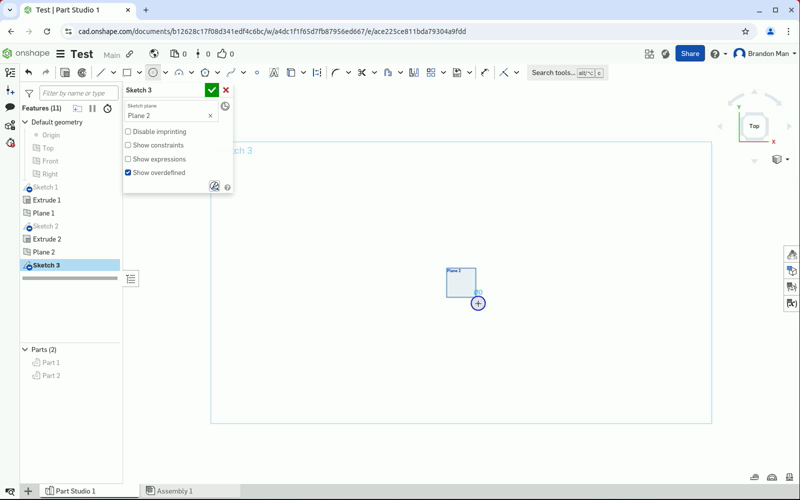
mouse_move(480, 303)
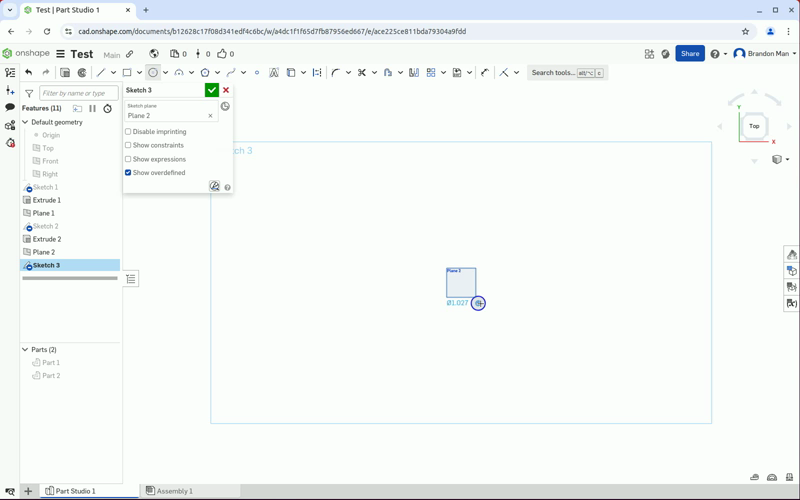
scroll(6)
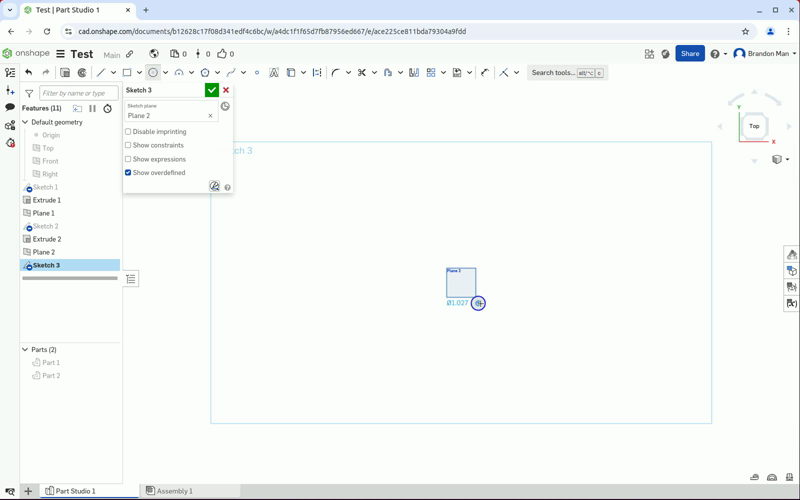
scroll(6)
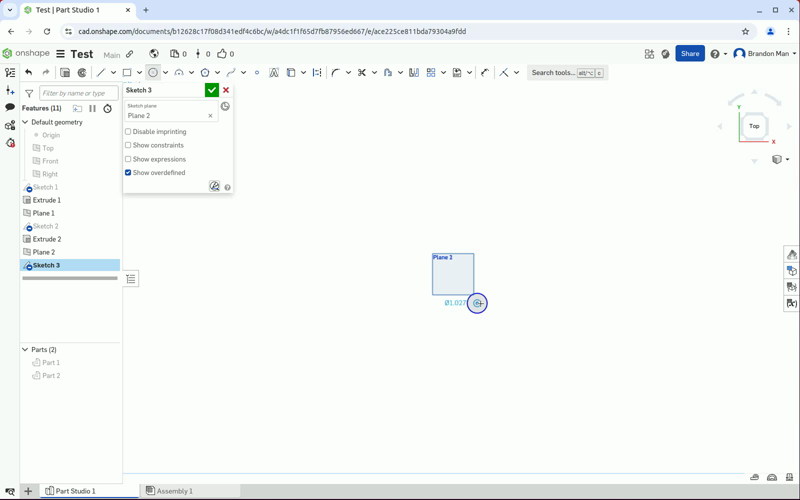
scroll(6)
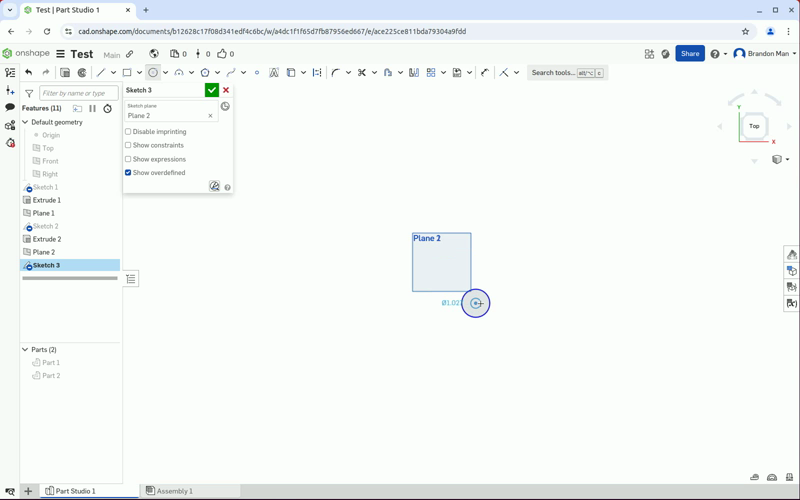
scroll(6)
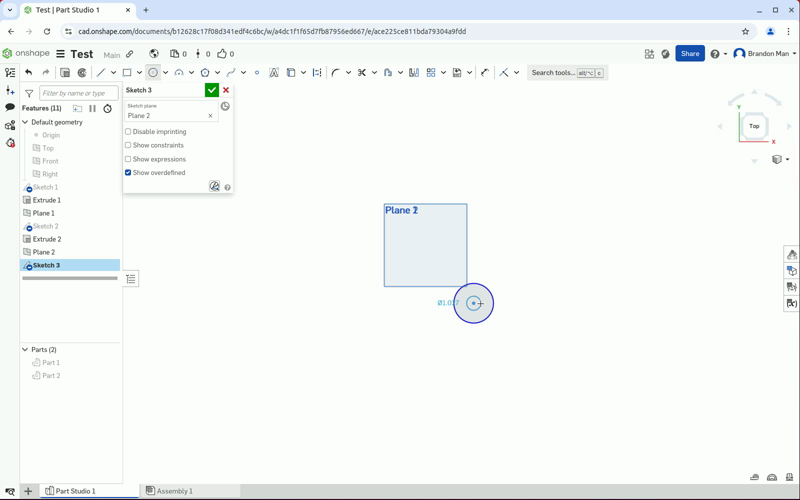
scroll(6)
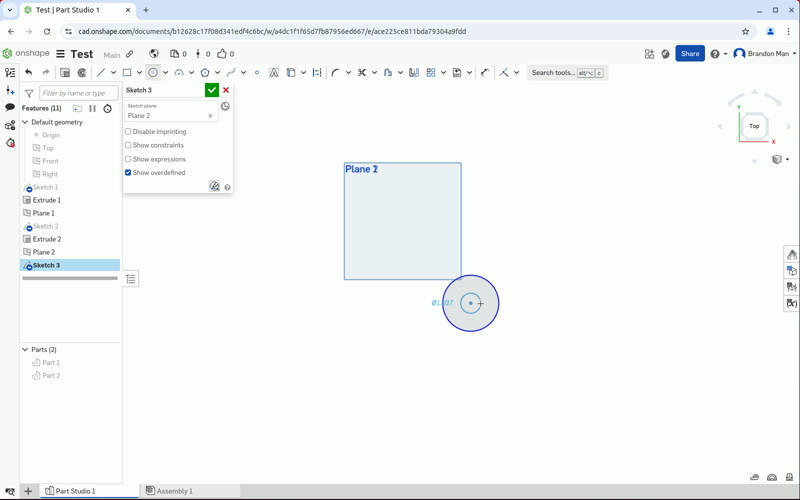
scroll(6)
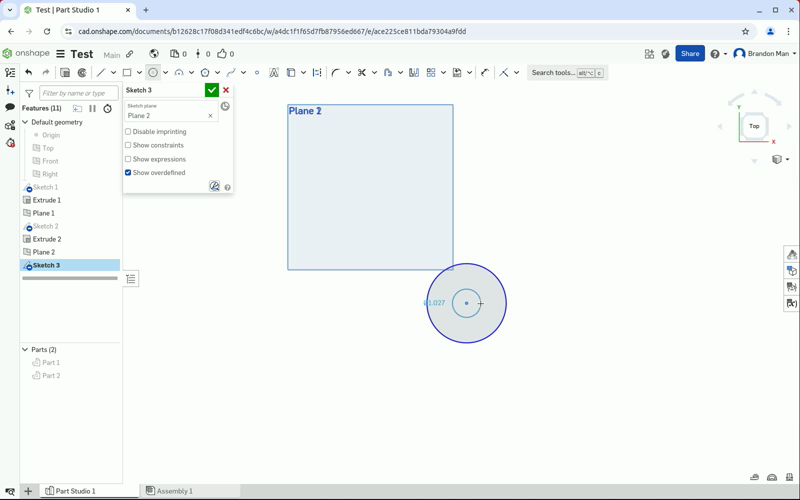
scroll(6)
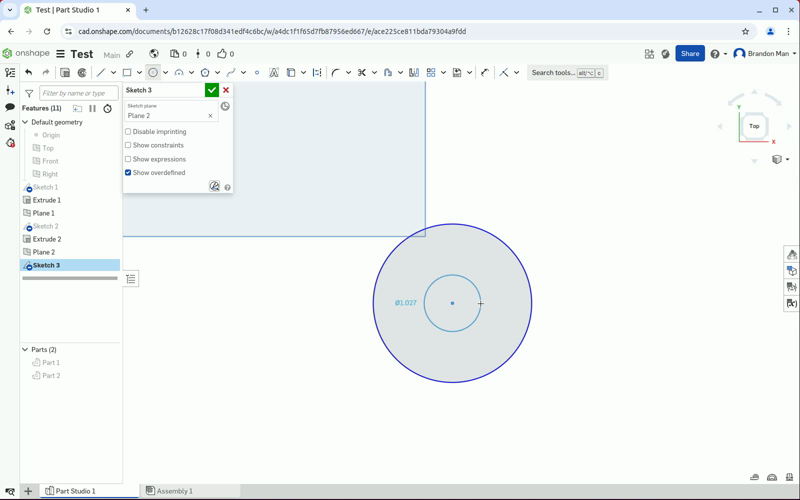
click(480, 303)
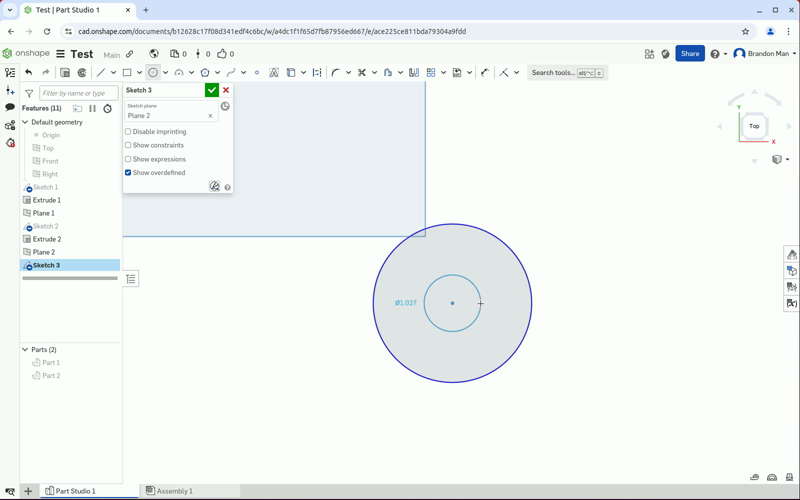
scroll(-6)
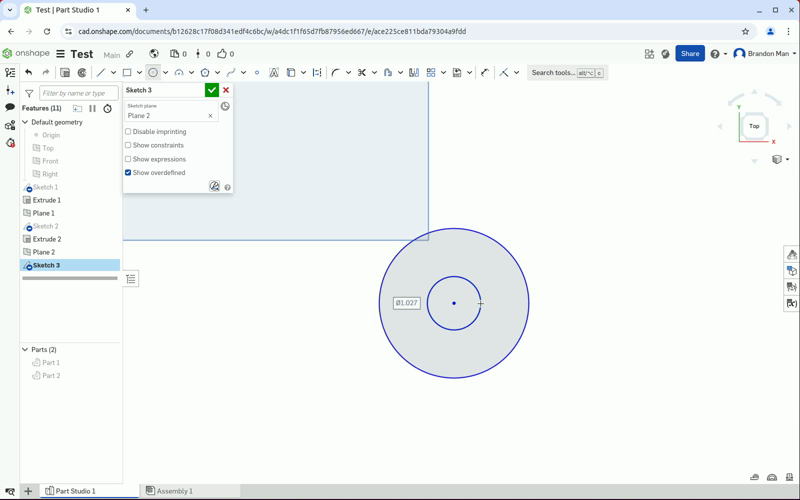
scroll(-6)
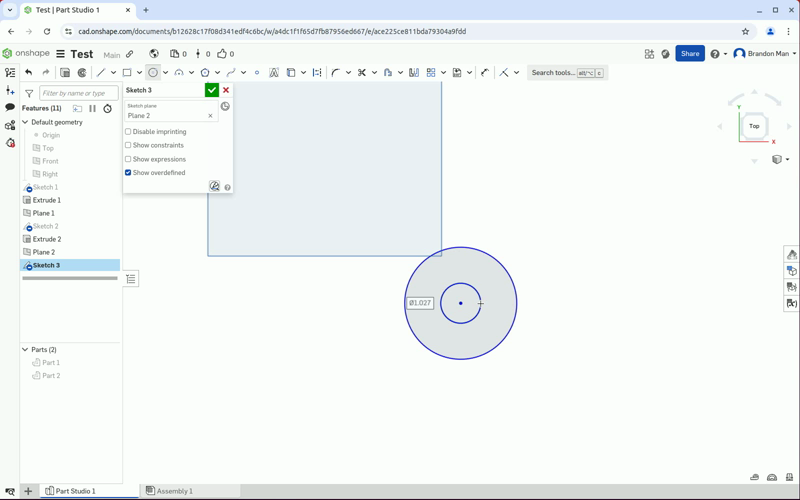
scroll(-6)
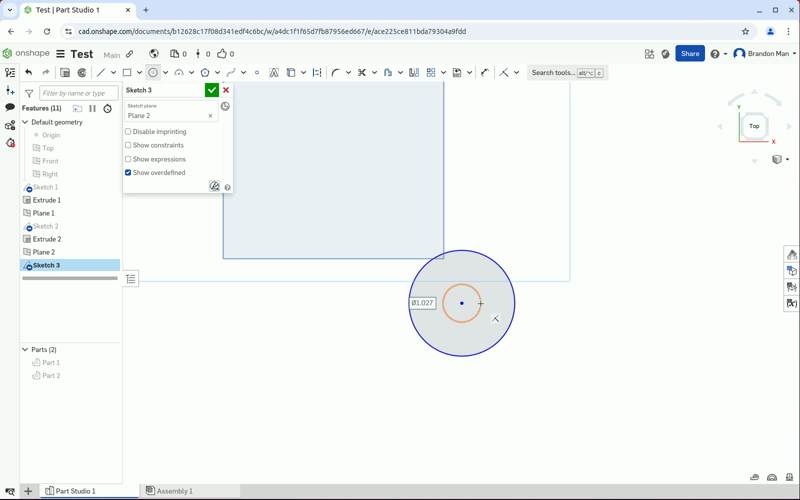
scroll(-6)
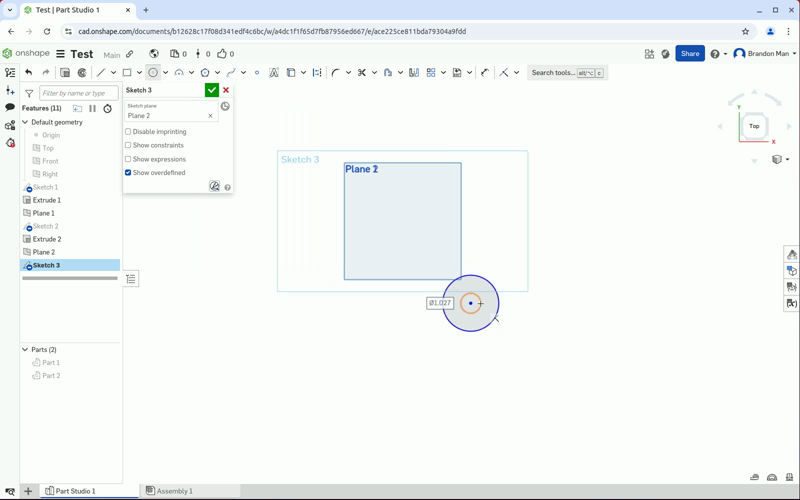
scroll(-6)
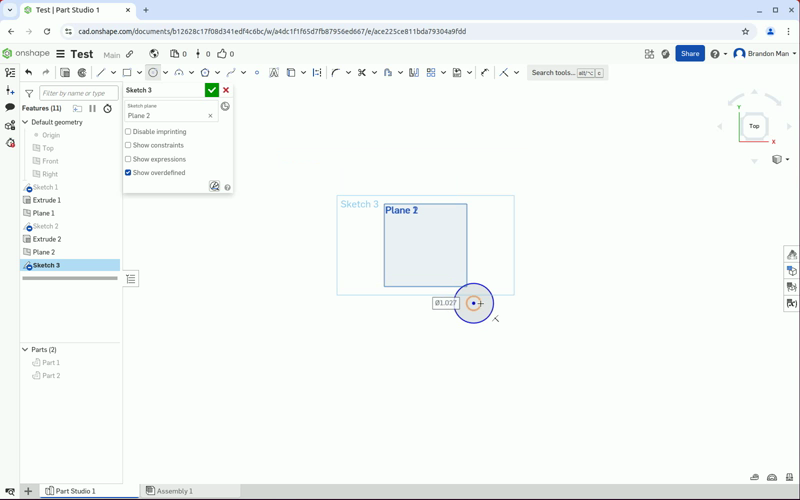
scroll(-6)
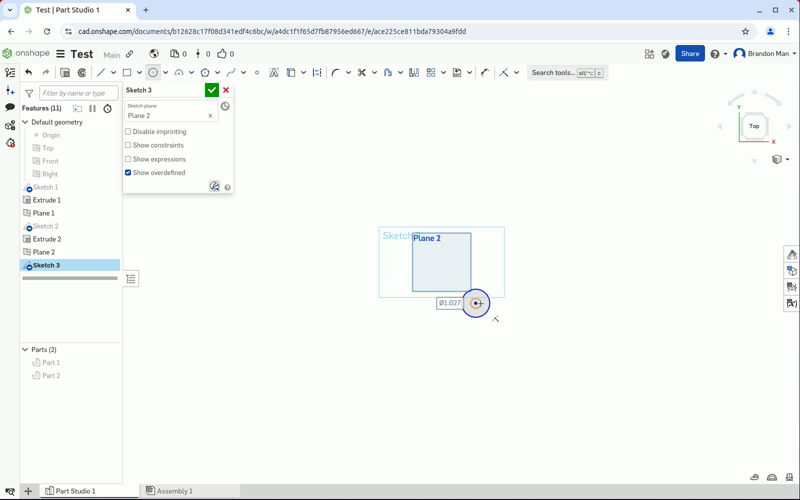
scroll(-6)
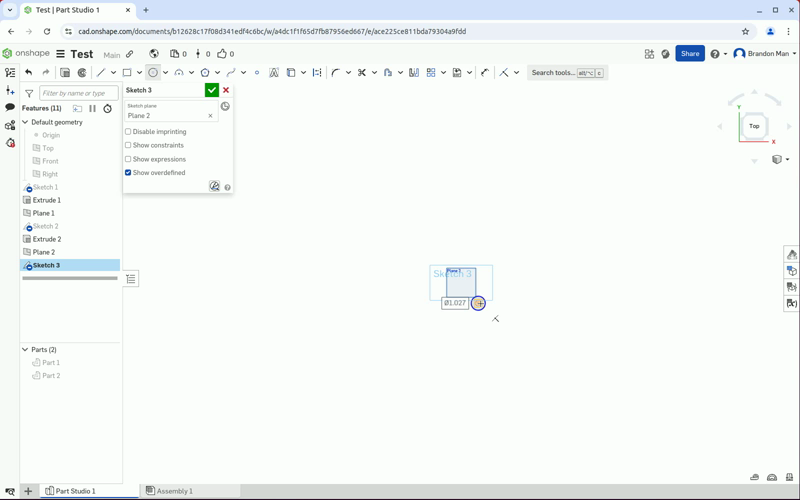
key(esc)
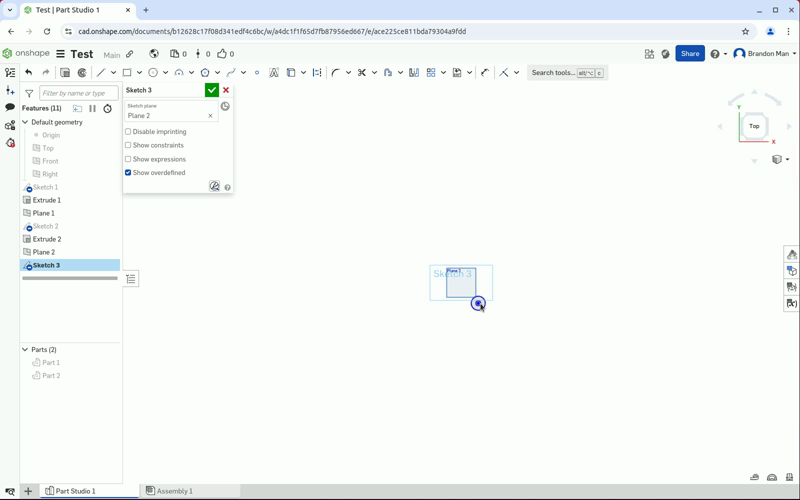
mouse_move(477, 297)
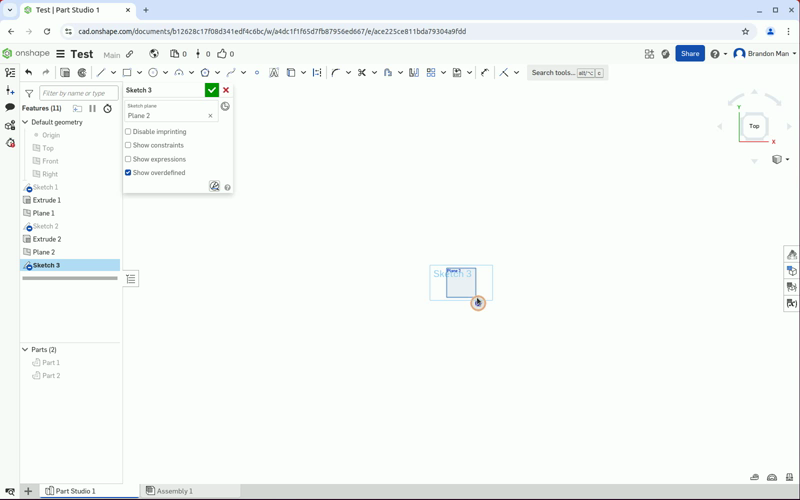
scroll(6)
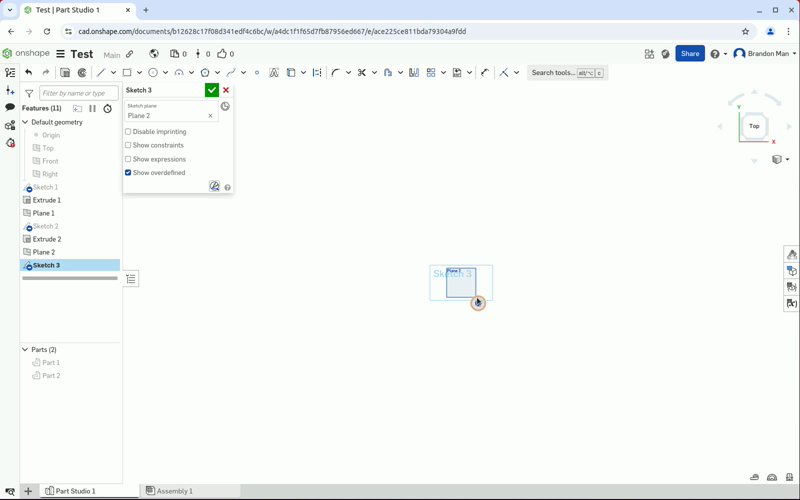
scroll(6)
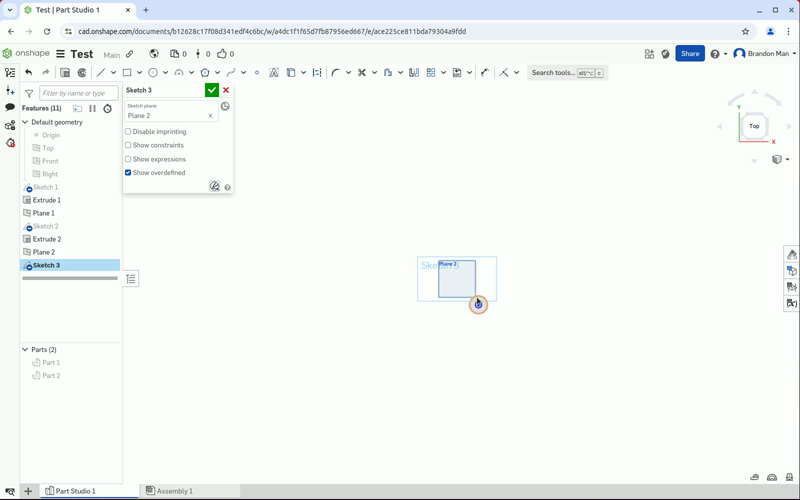
scroll(6)
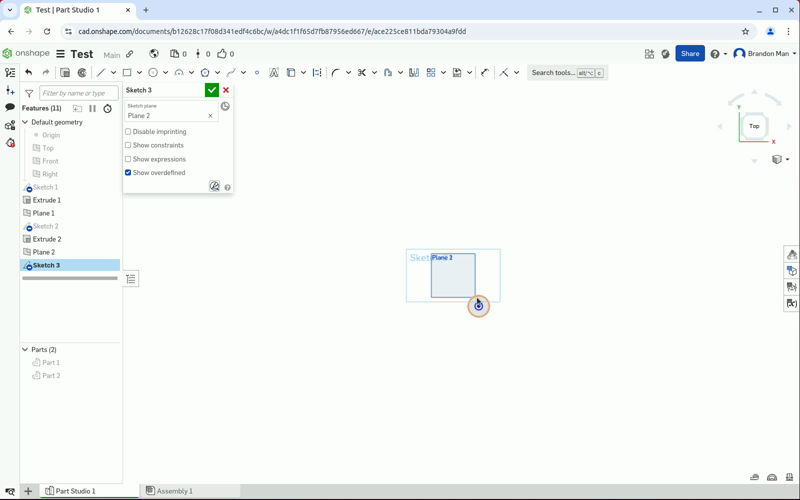
scroll(6)
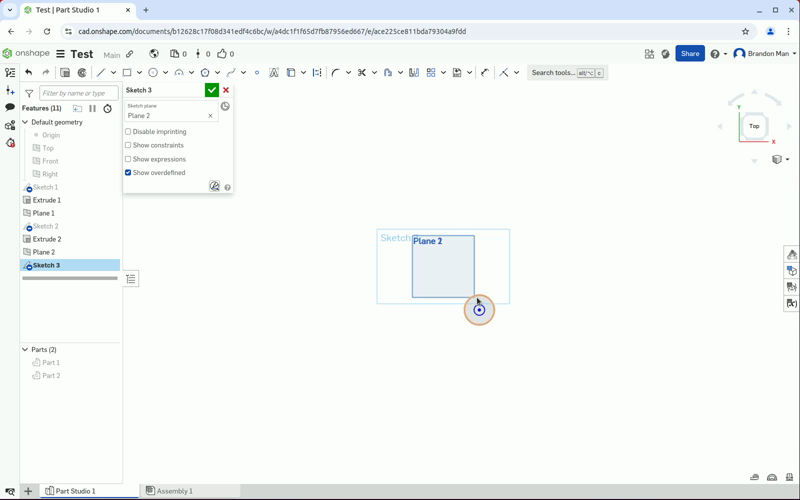
scroll(6)
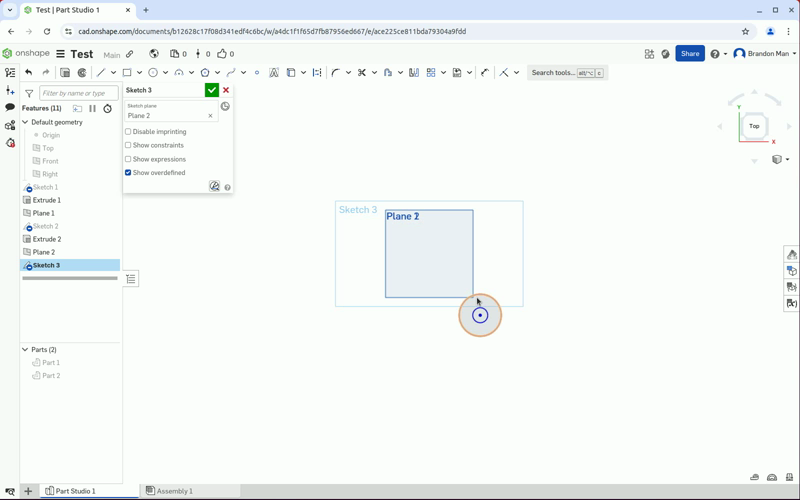
scroll(6)
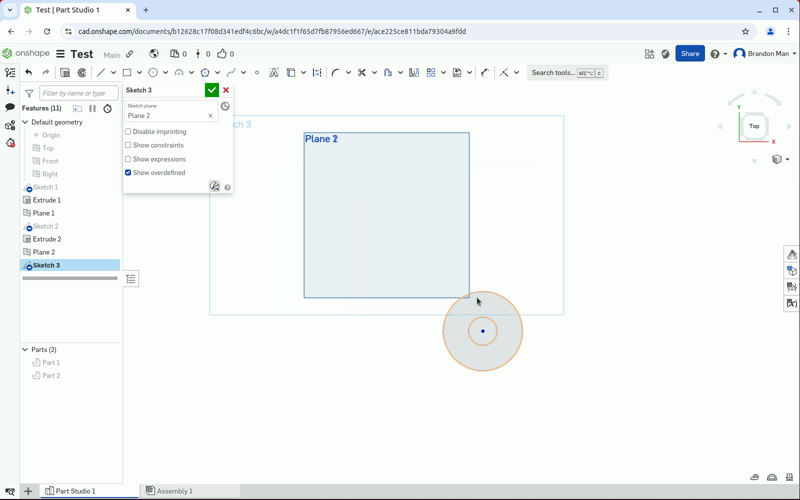
scroll(6)
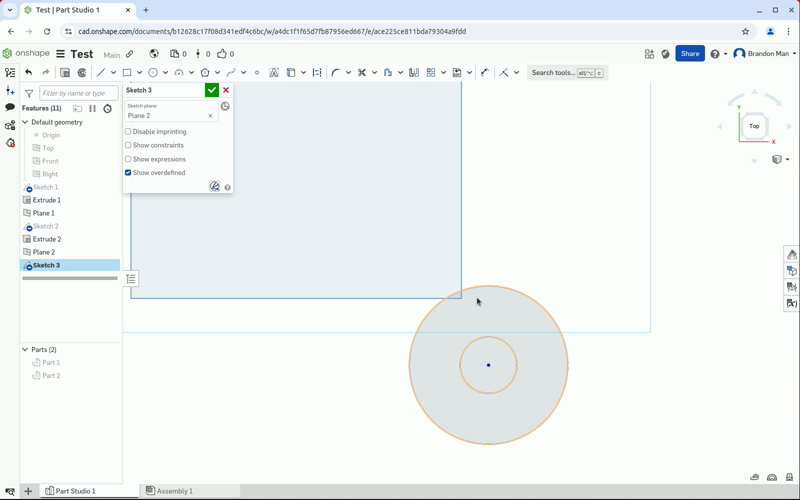
click(477, 297)
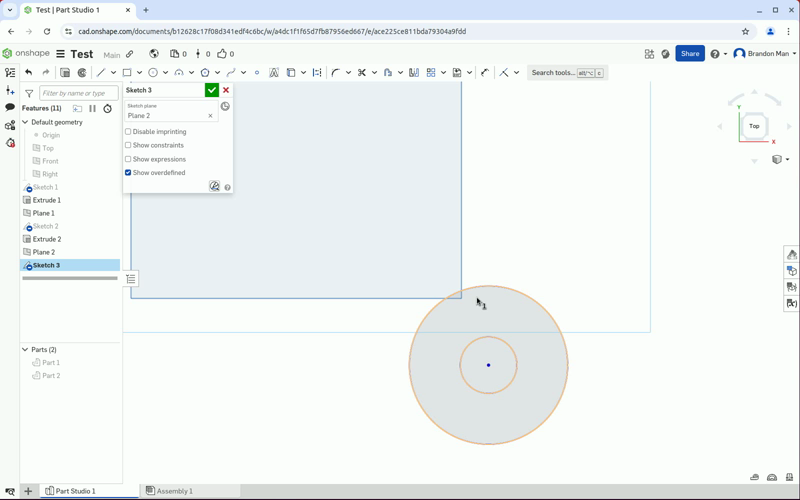
scroll(-6)
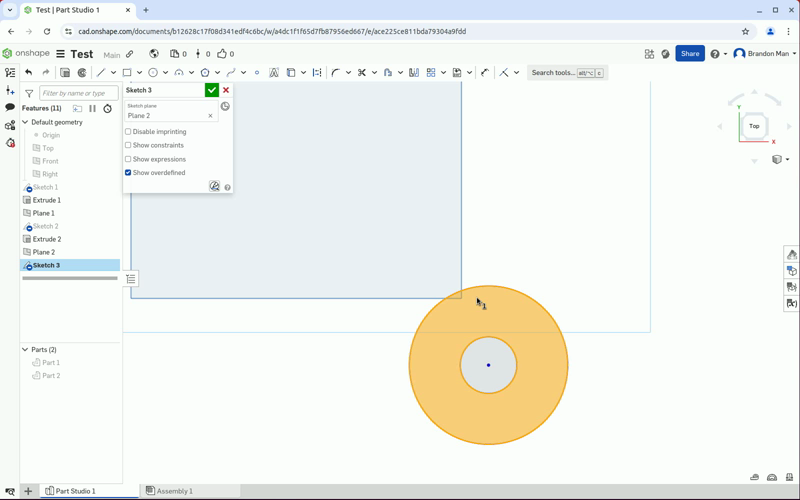
scroll(-6)
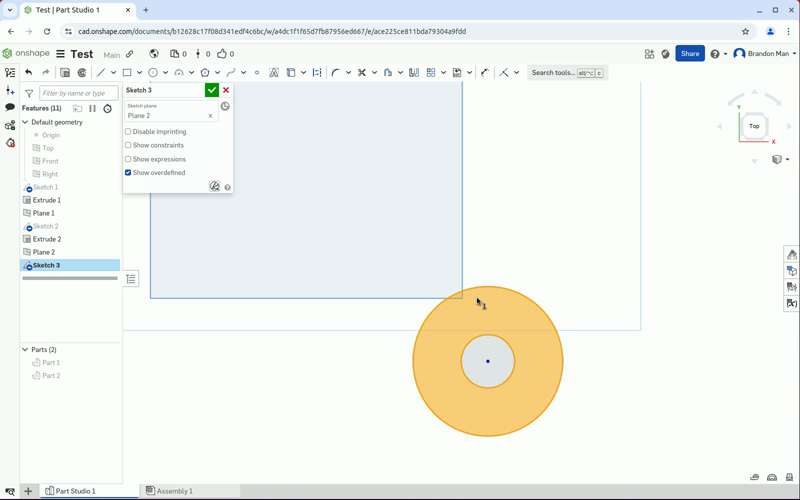
scroll(-6)
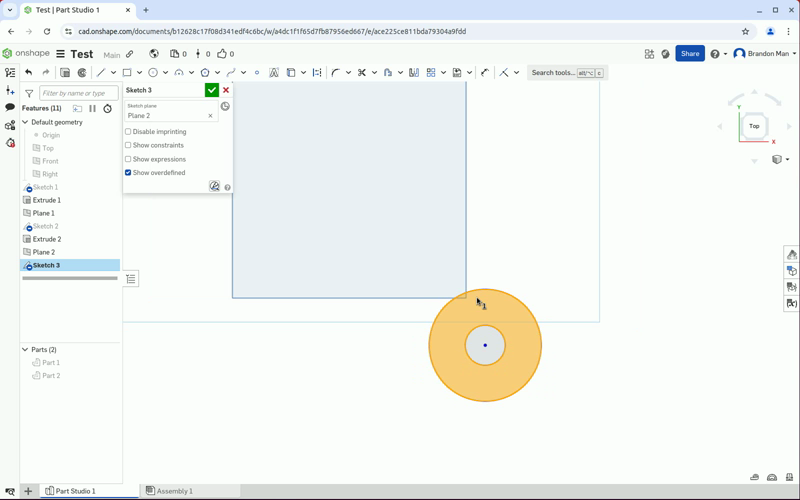
scroll(-6)
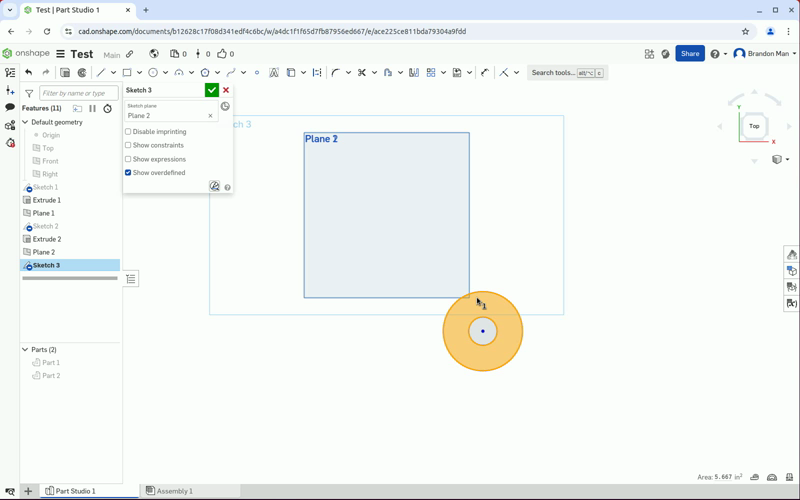
scroll(-6)
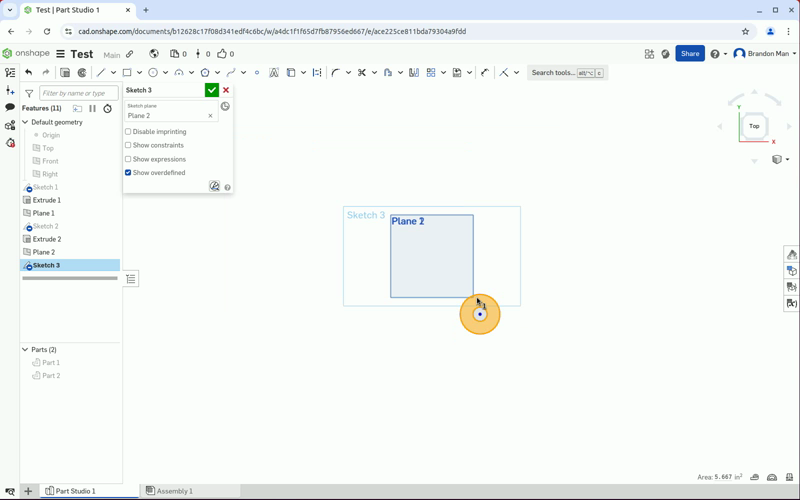
scroll(-6)
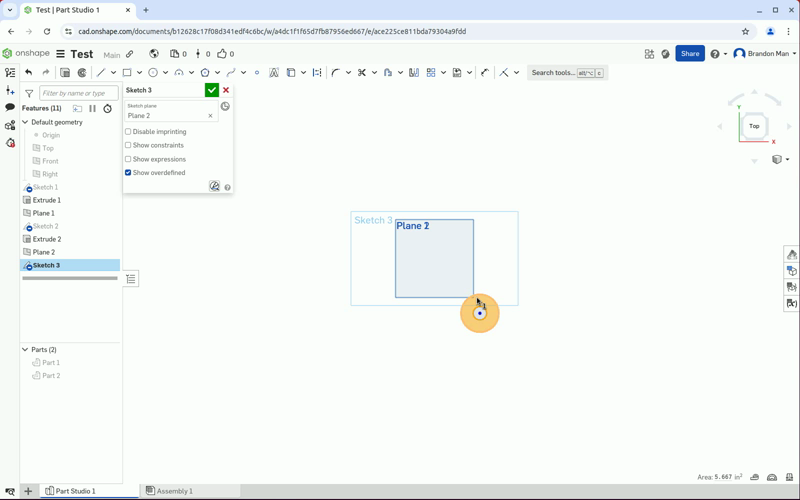
scroll(-6)
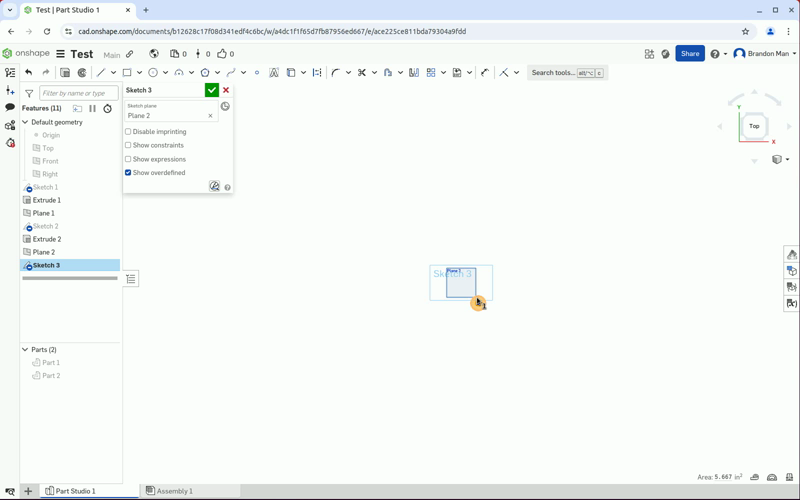
mouse_move(73, 352)
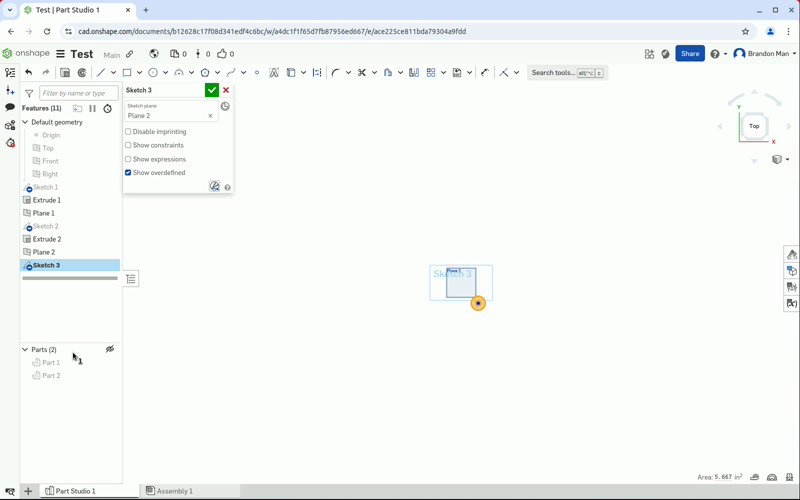
key(shift+y)
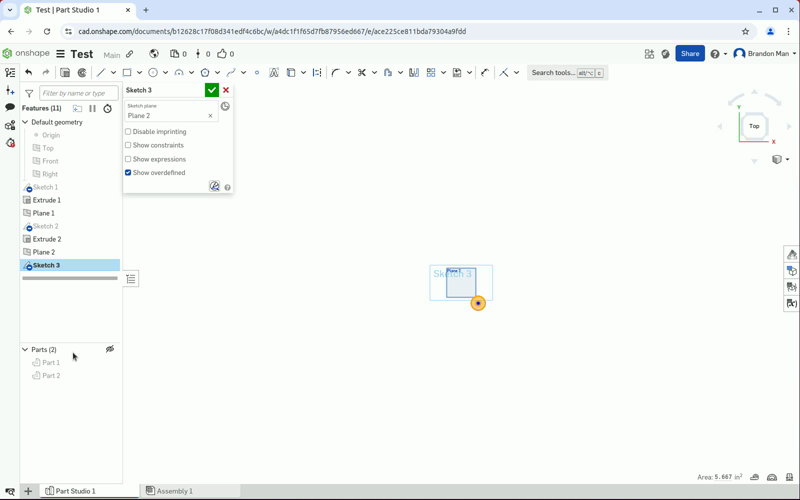
key(shift+e)
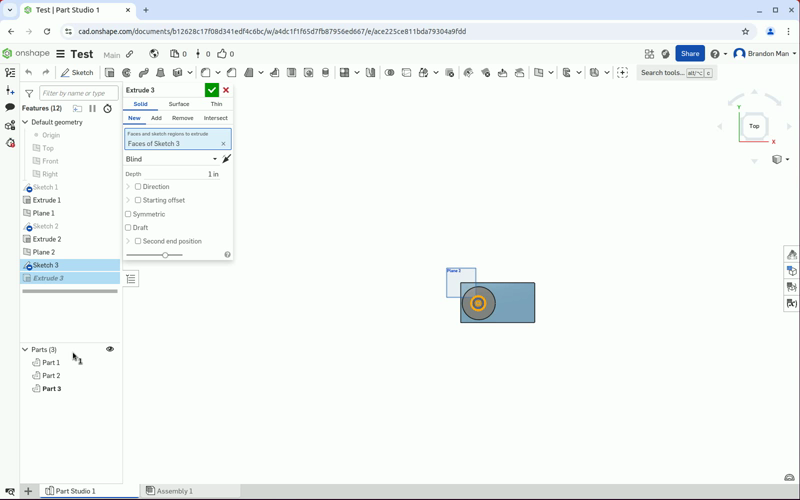
mouse_move(143, 106)
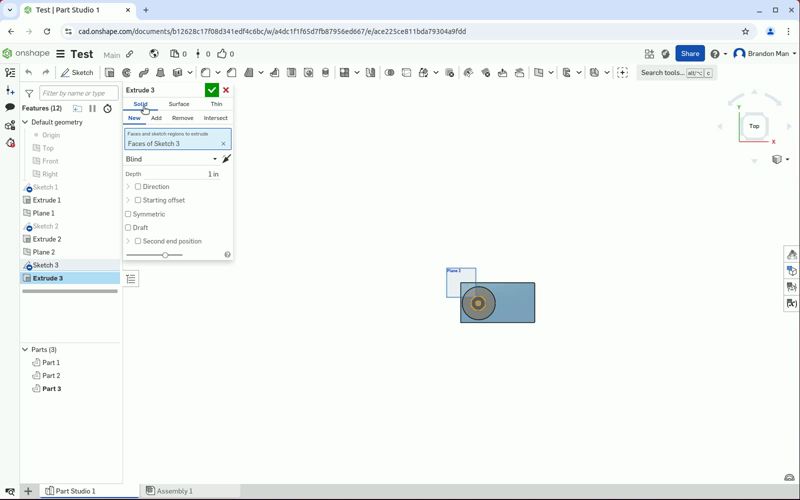
click(143, 106)
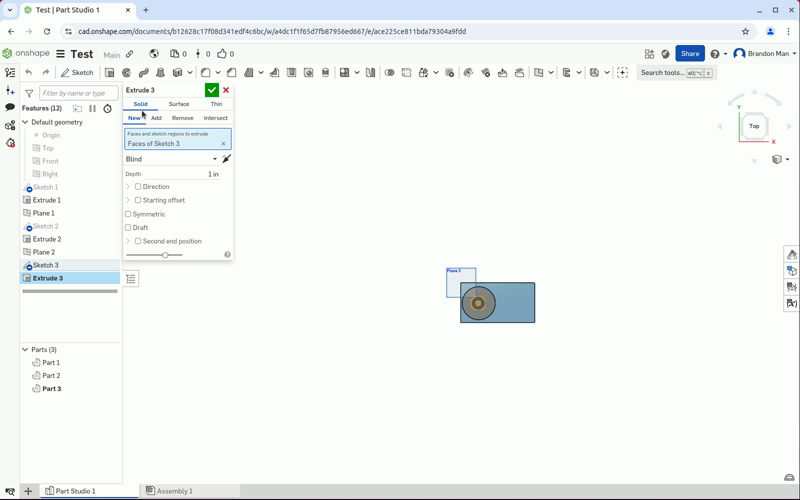
mouse_move(137, 120)
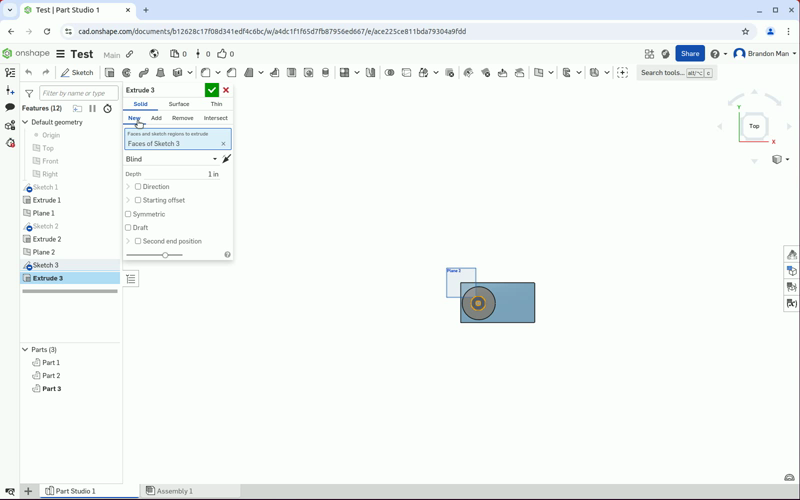
click(137, 120)
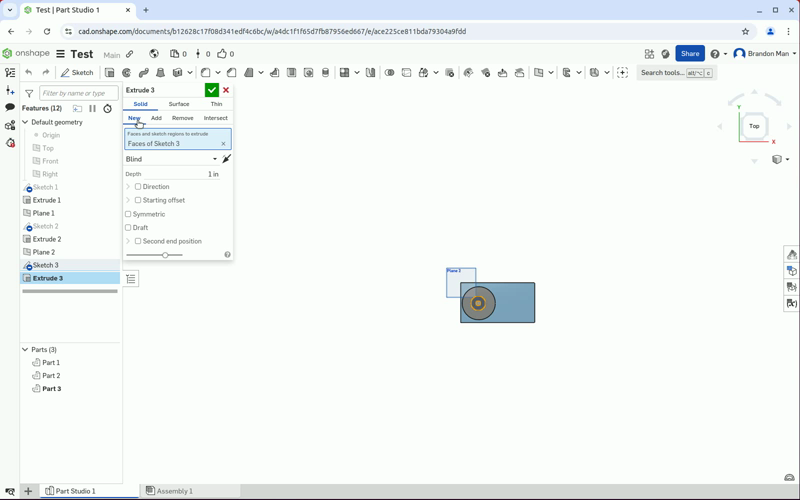
key(tab, 4)
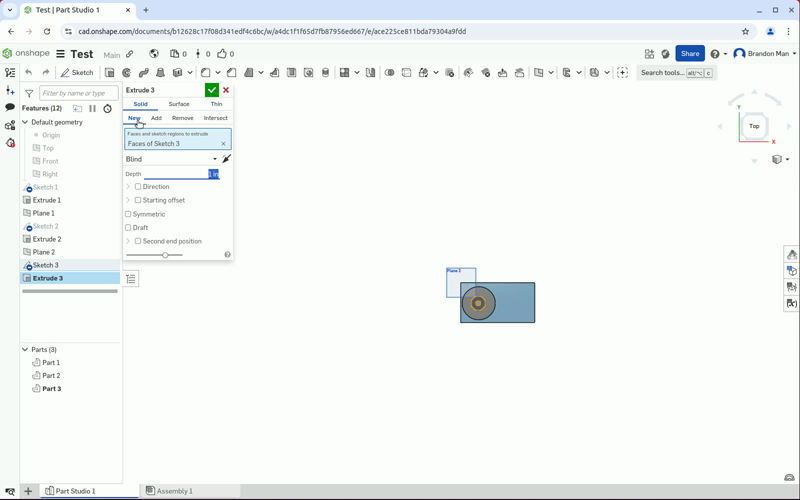
text(1.926)
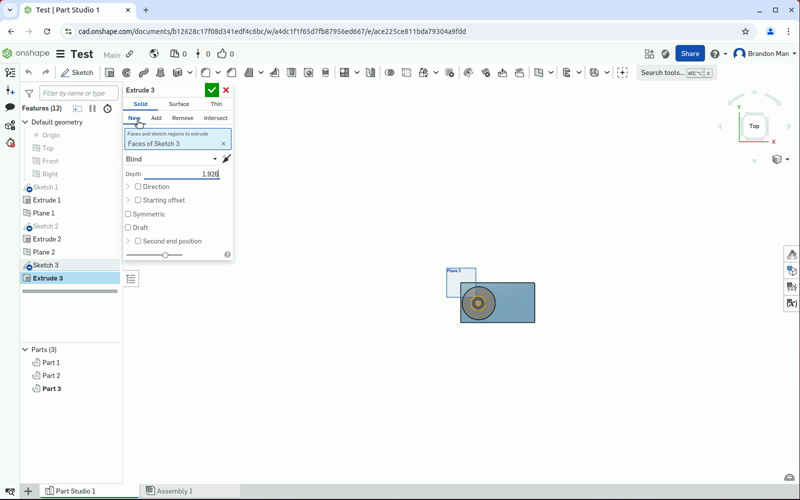
key(enter)
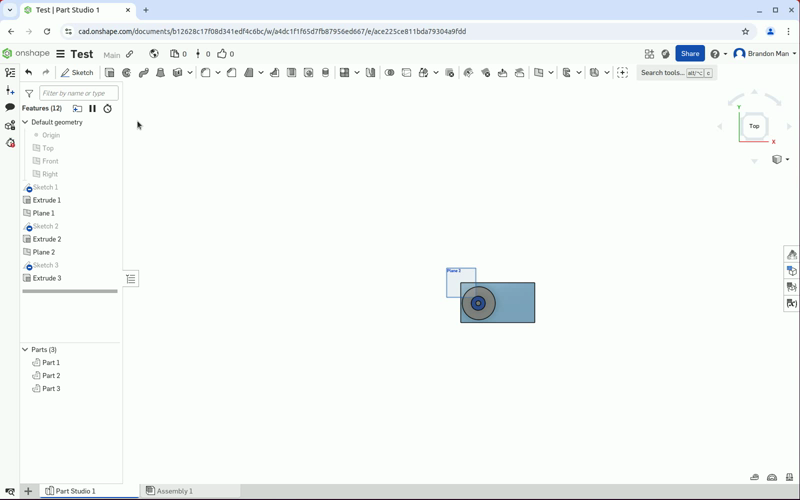
key(shift+h)
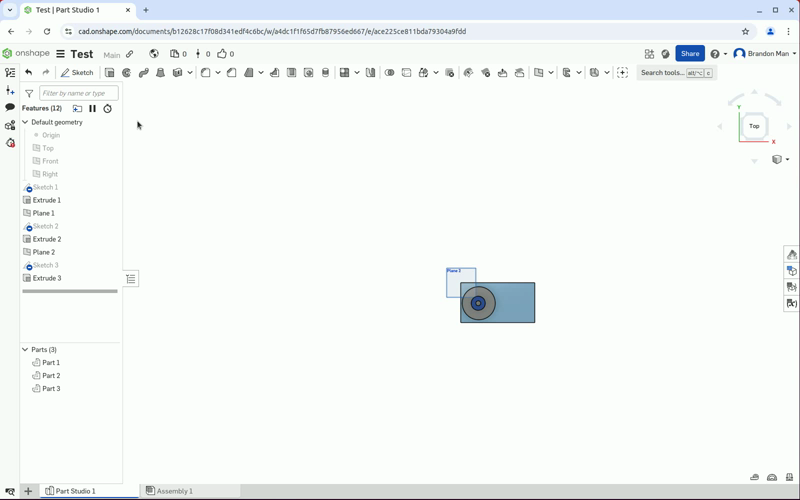
key(shift+h)
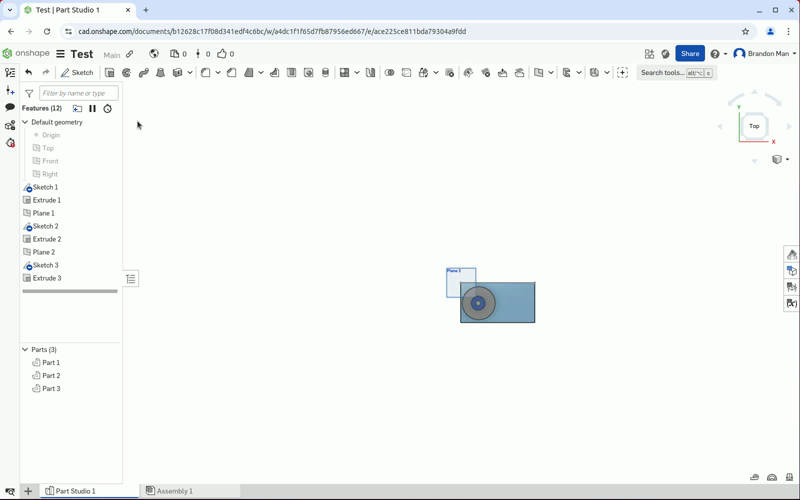
key(shift+7)
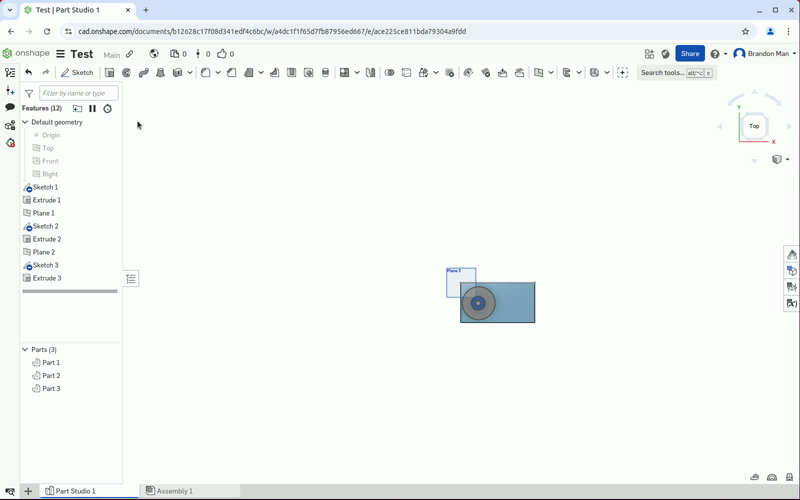
key(up, 3)
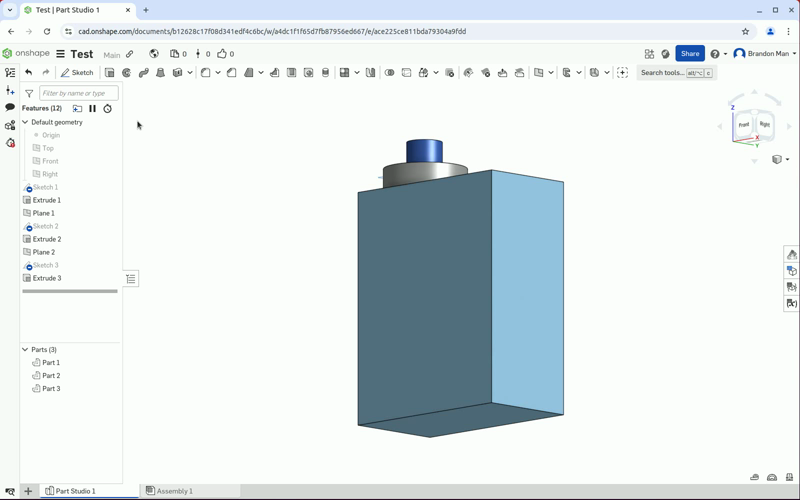
key(left, 3)
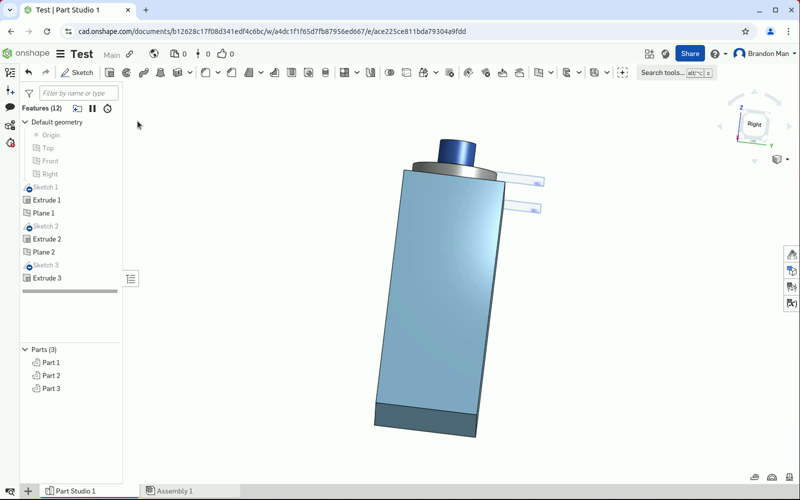
key(right, 3)
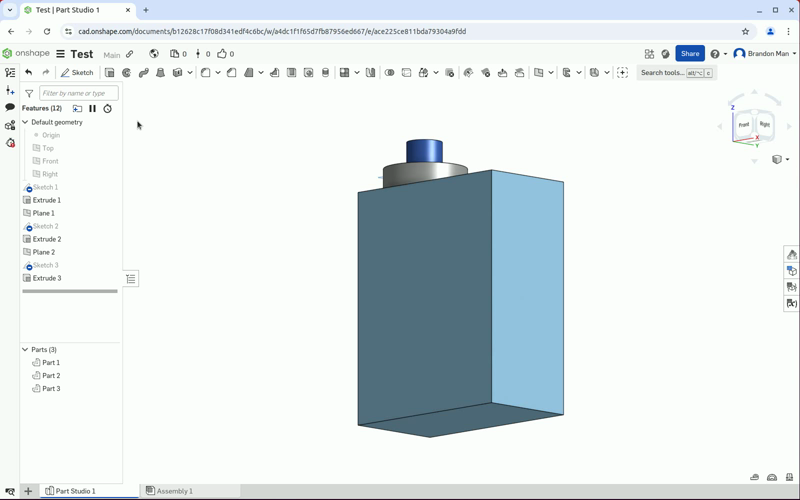
key(down, 3)
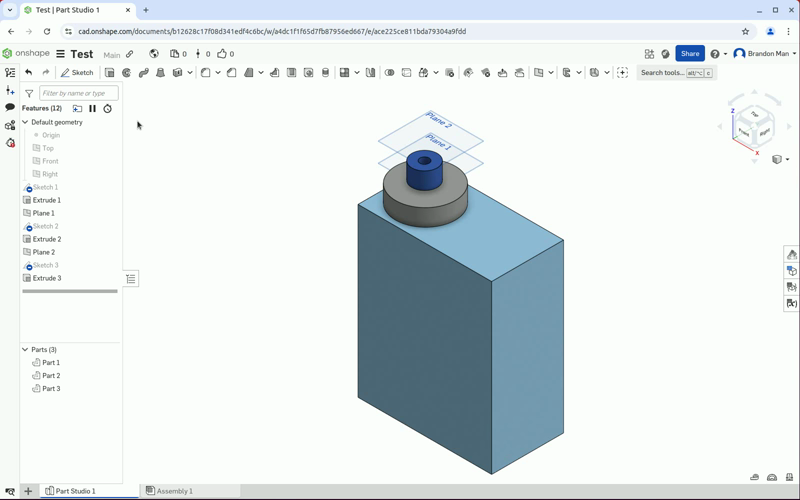
mouse_move(73, 189)
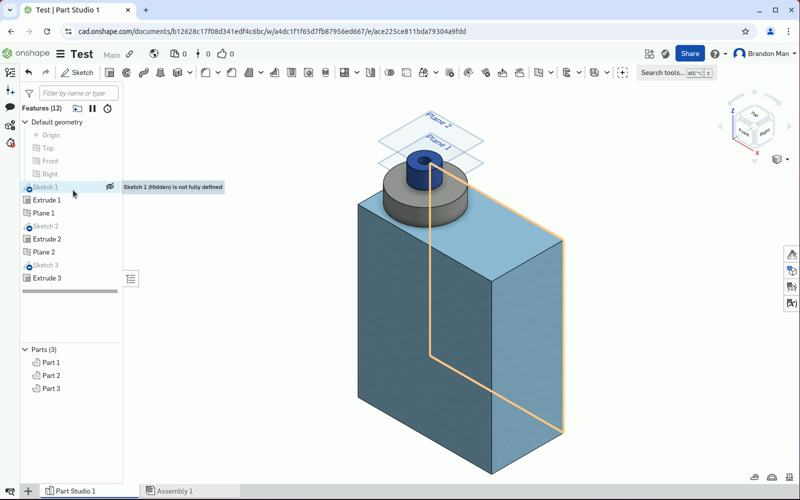
click(73, 189)